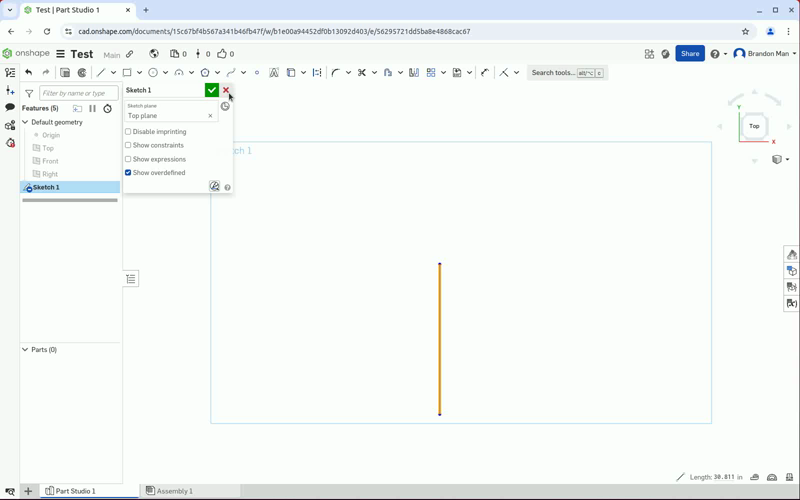
key(shift+h)
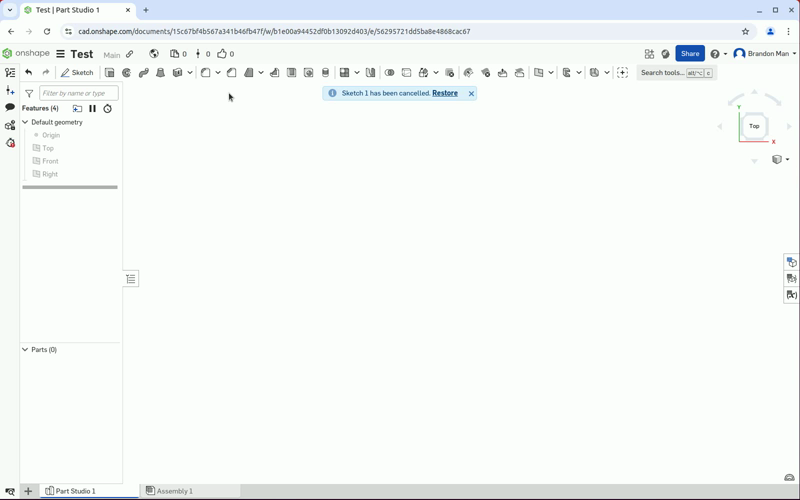
mouse_move(73, 352)
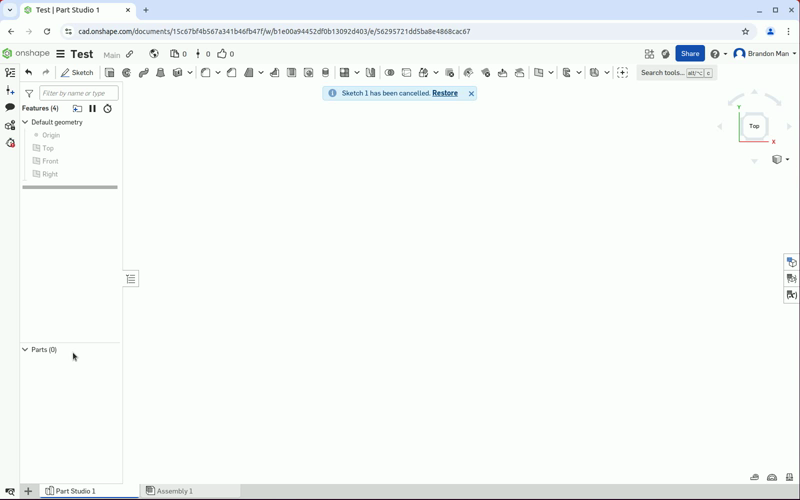
key(y)
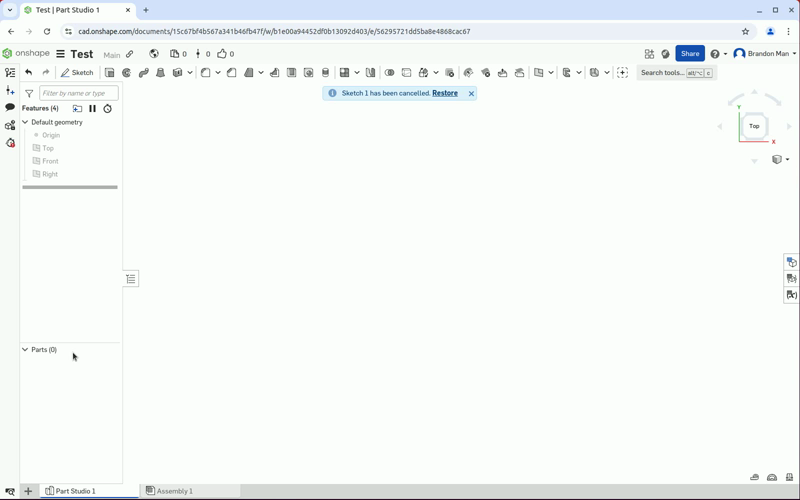
key(shift+p)
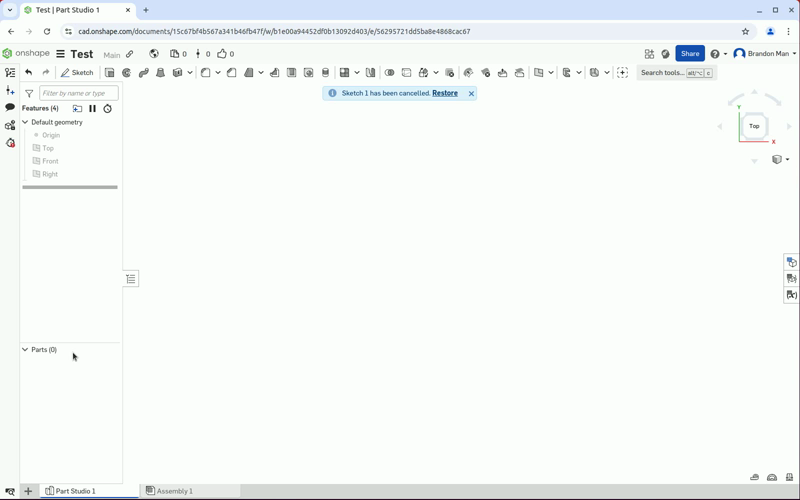
key(space)
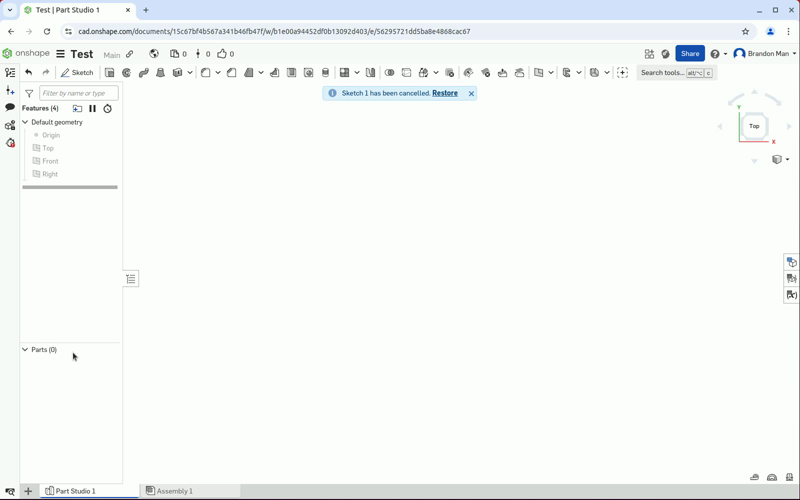
key_down(shift)
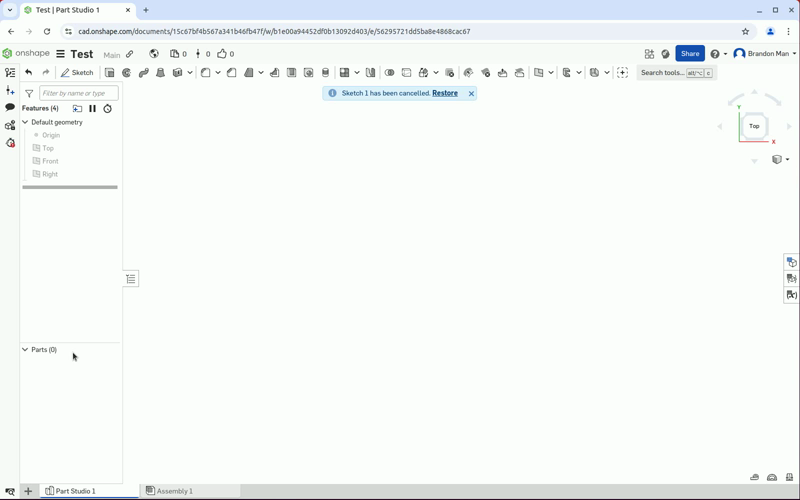
key(up)
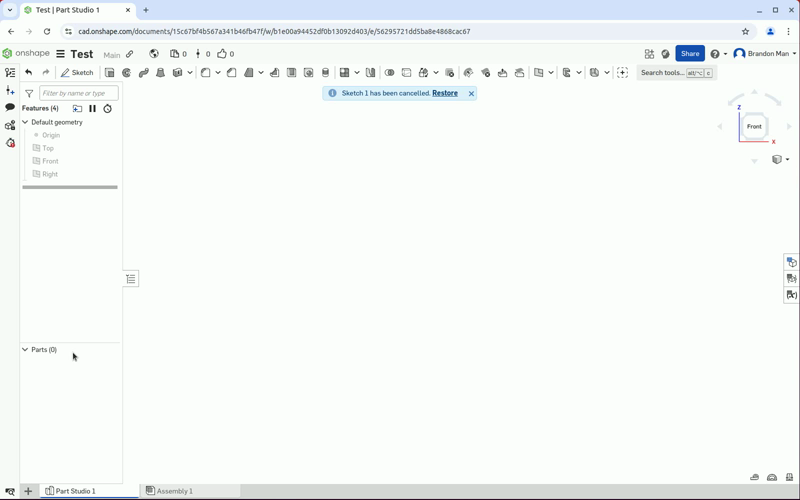
key_up(shift)
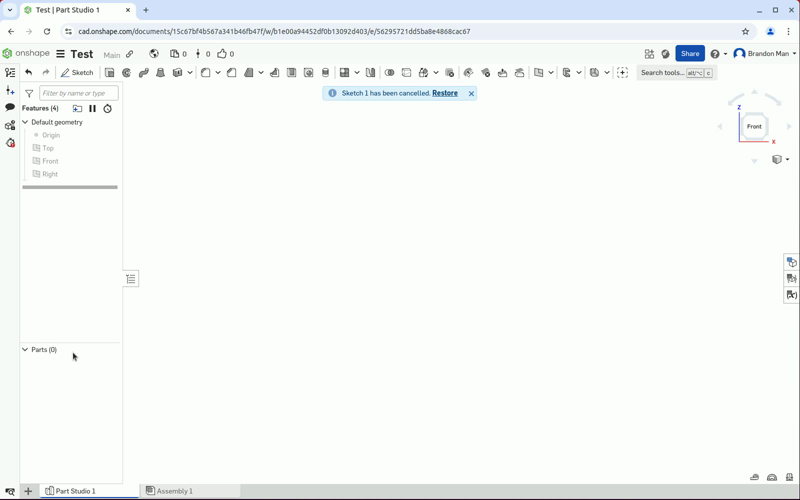
mouse_move(73, 352)
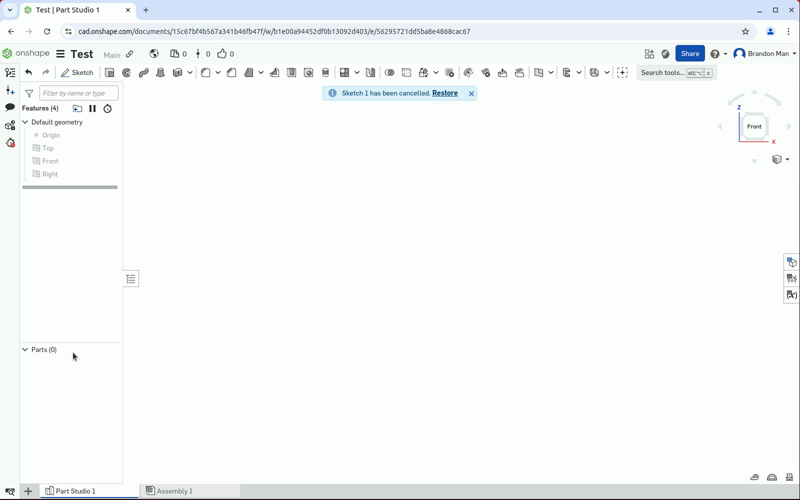
key(shift+y)
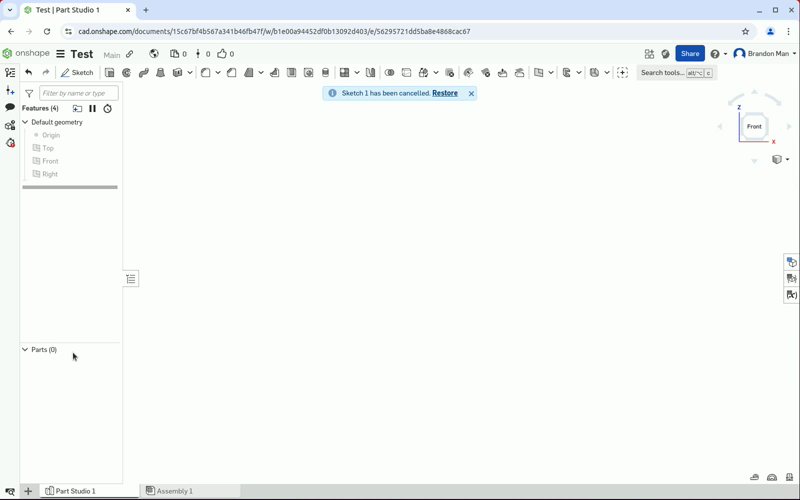
key(shift+s)
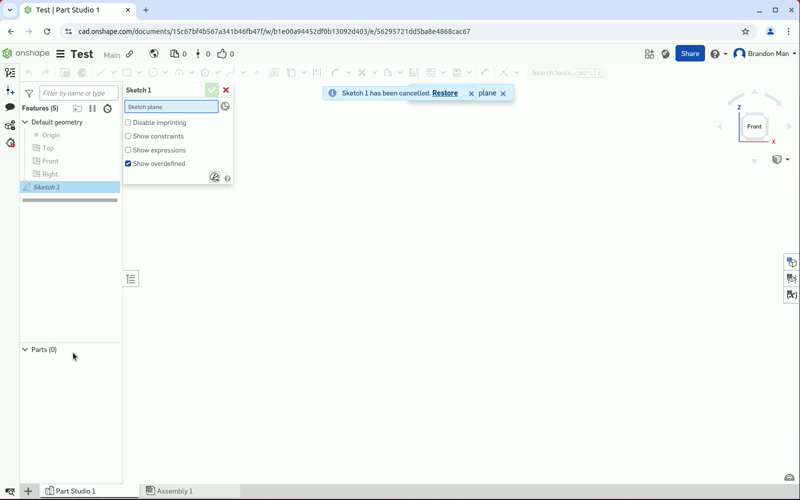
mouse_move(73, 163)
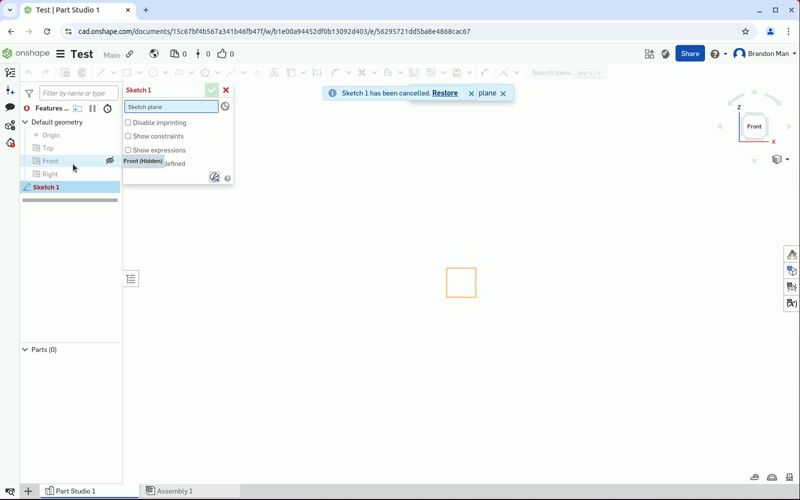
click(73, 163)
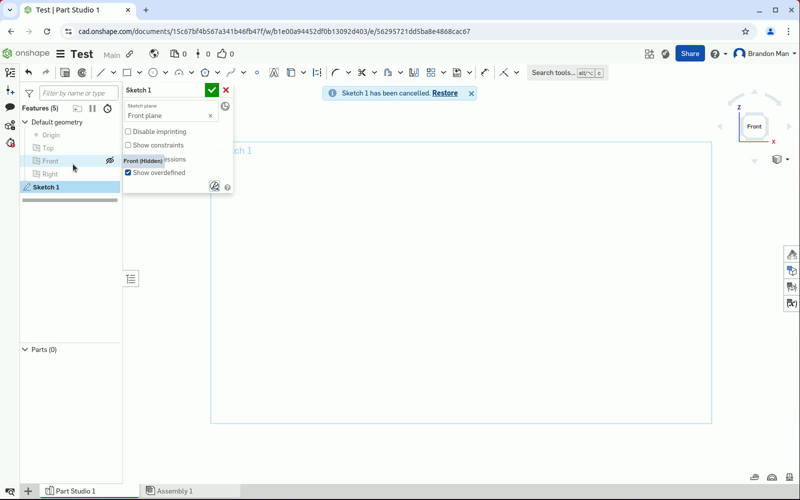
mouse_move(73, 352)
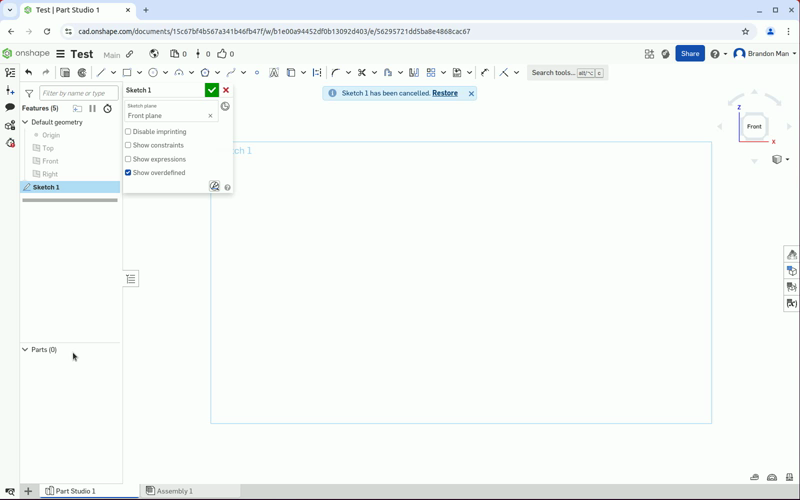
key(y)
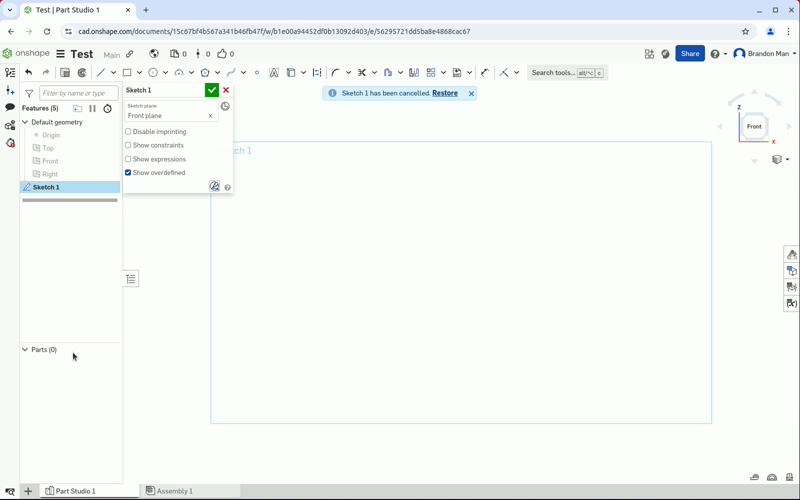
key(a)
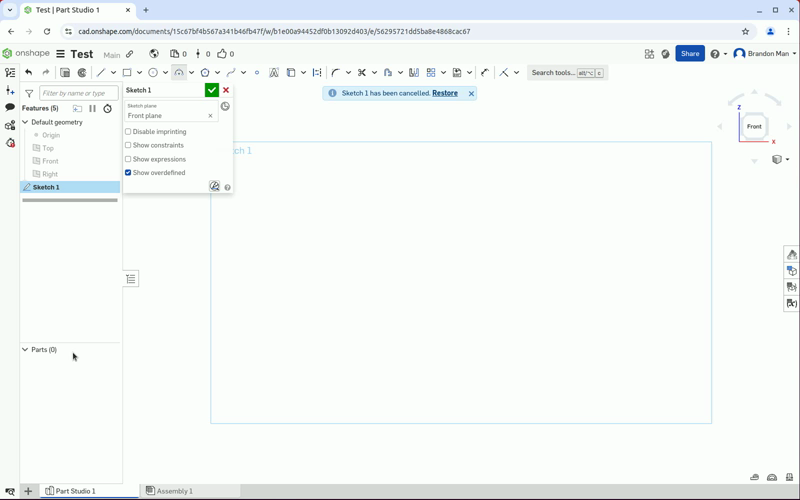
key_down(shift)
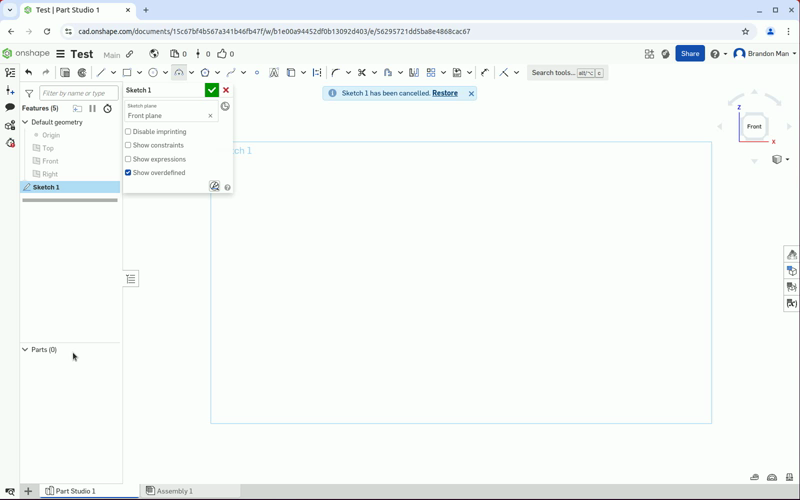
mouse_move(478, 282)
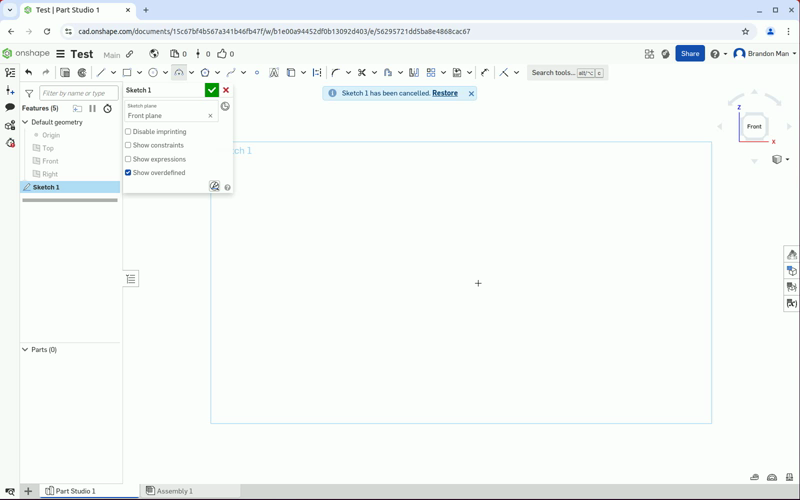
click(478, 282)
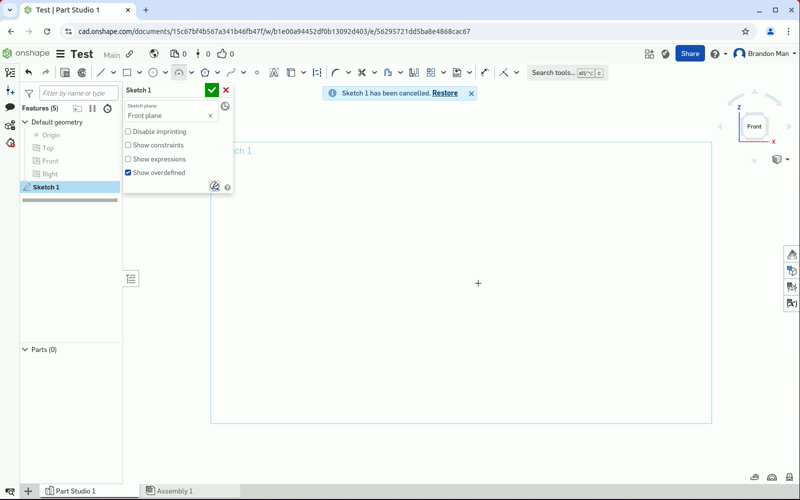
key_up(shift)
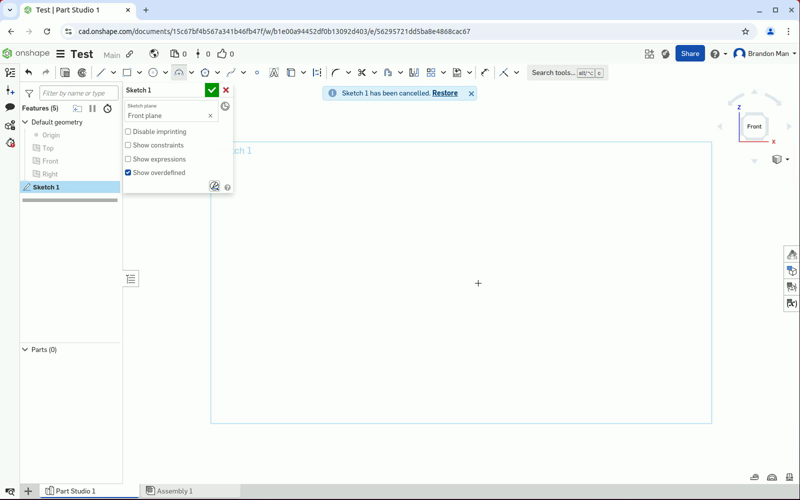
key_down(shift)
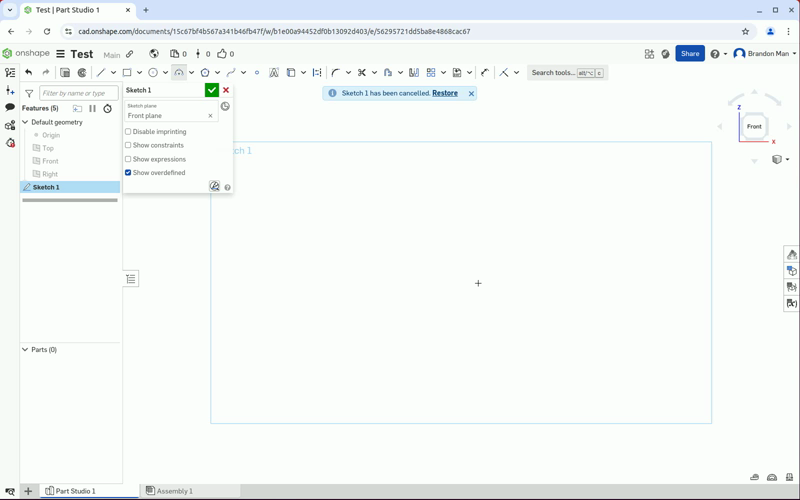
mouse_move(569, 282)
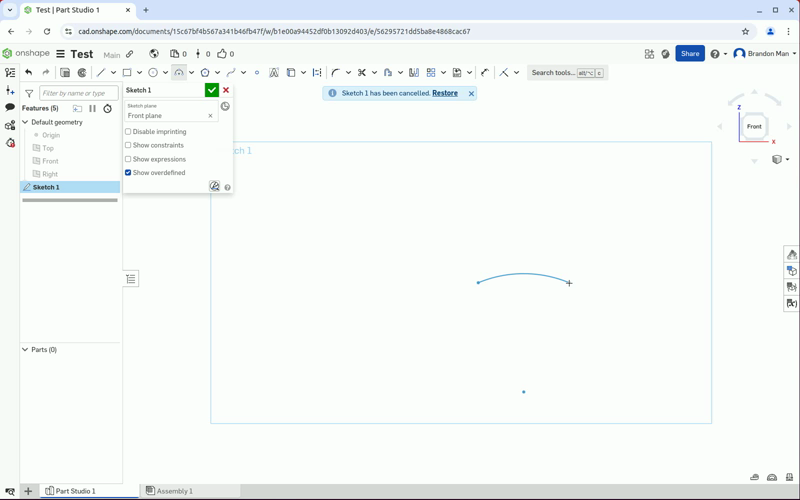
click(569, 282)
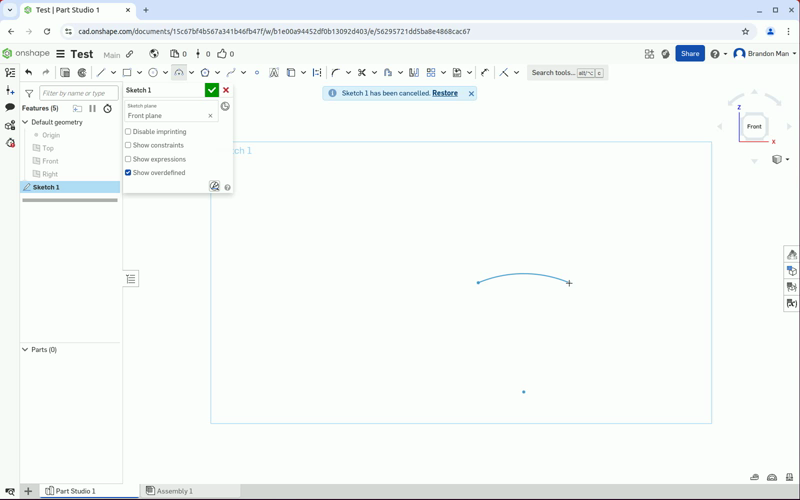
mouse_move(523, 352)
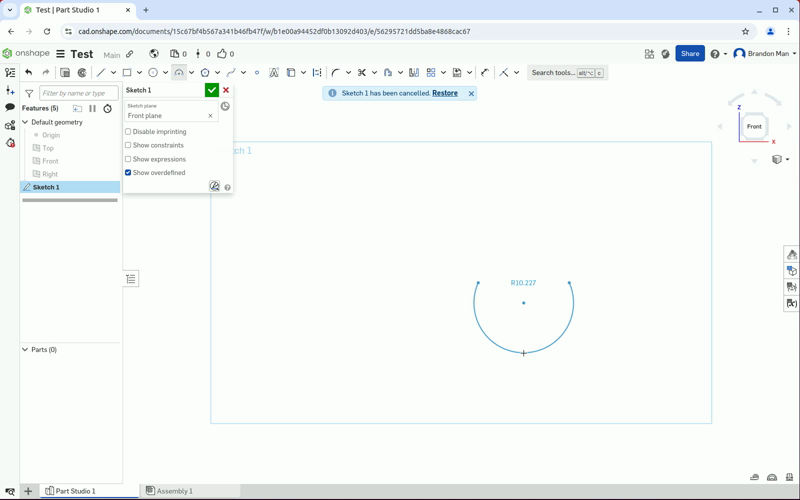
click(523, 352)
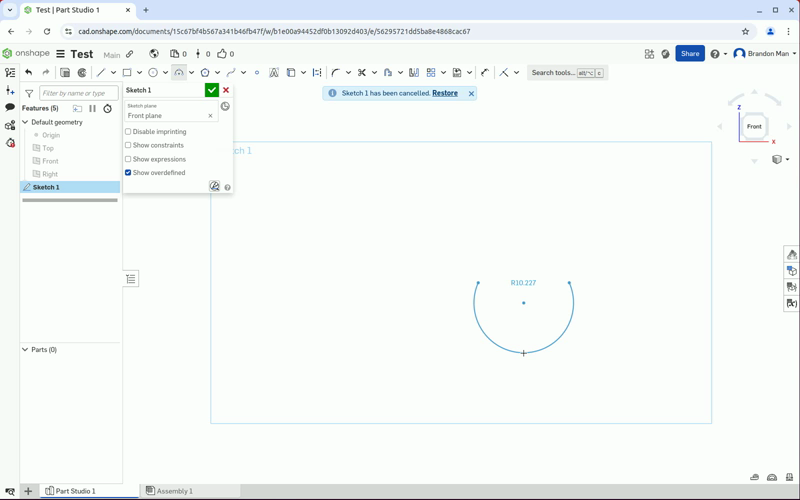
key_up(shift)
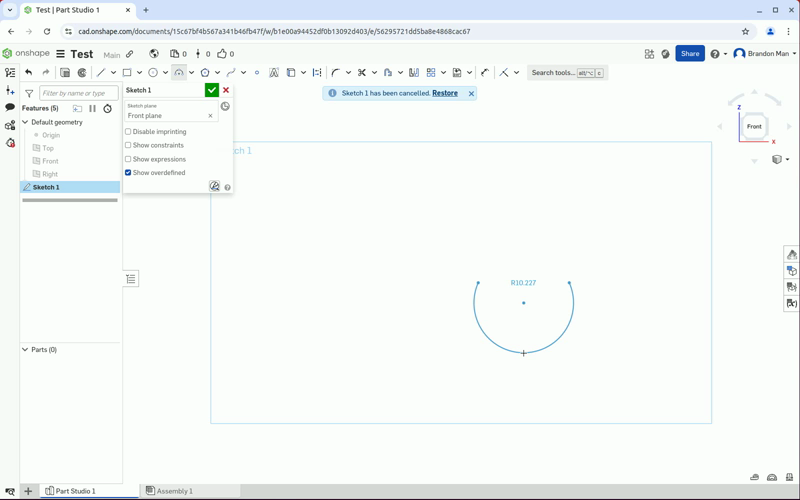
mouse_move(569, 282)
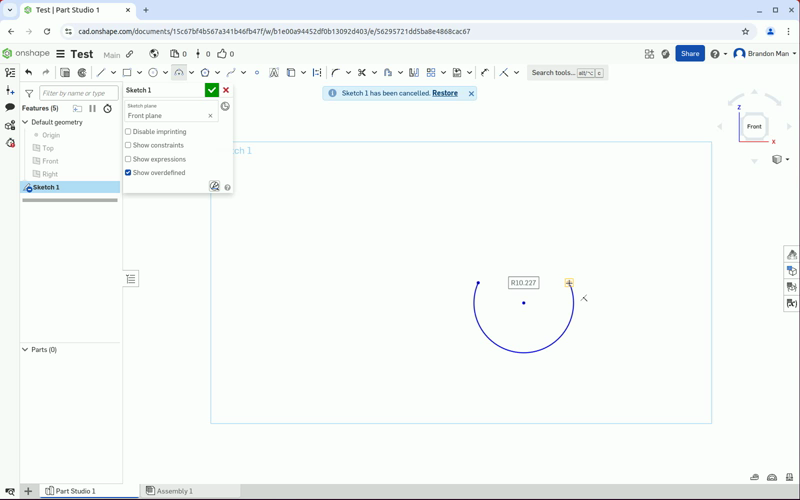
click(569, 282)
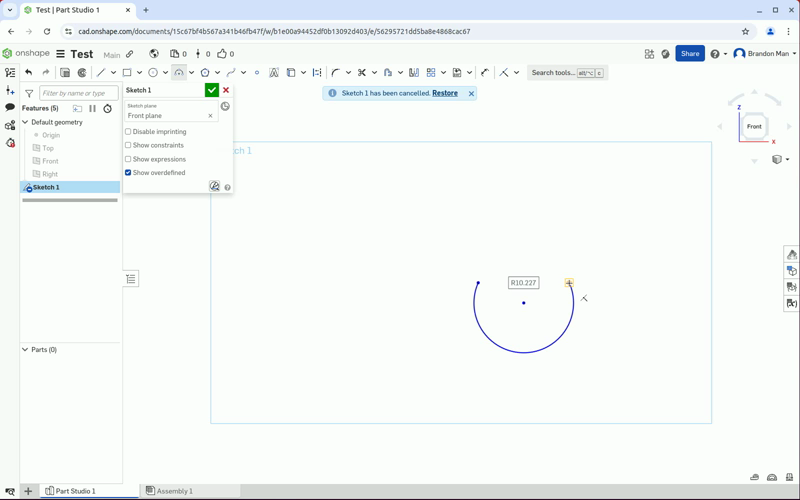
mouse_move(478, 282)
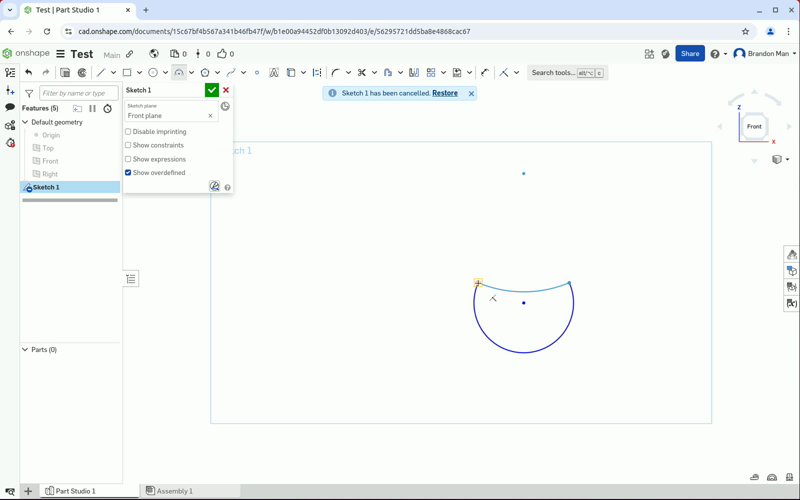
click(478, 282)
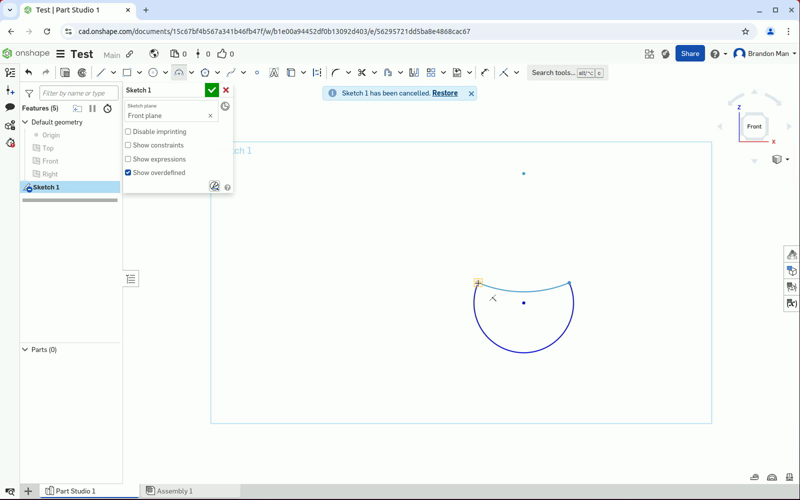
key_down(shift)
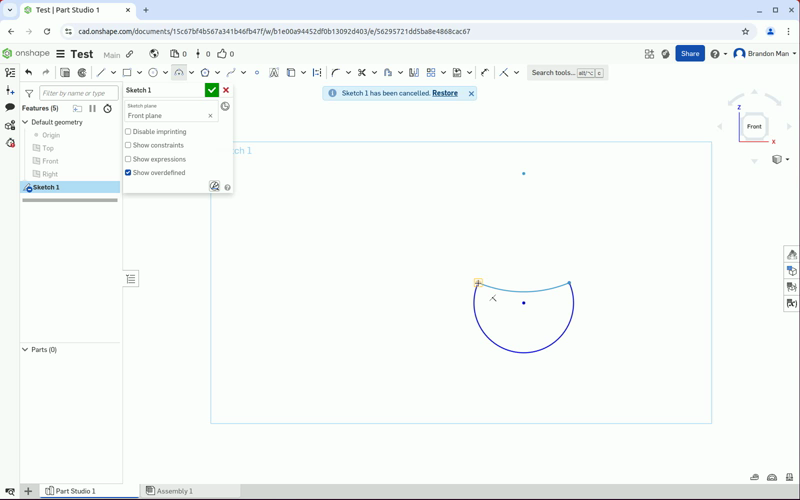
mouse_move(523, 267)
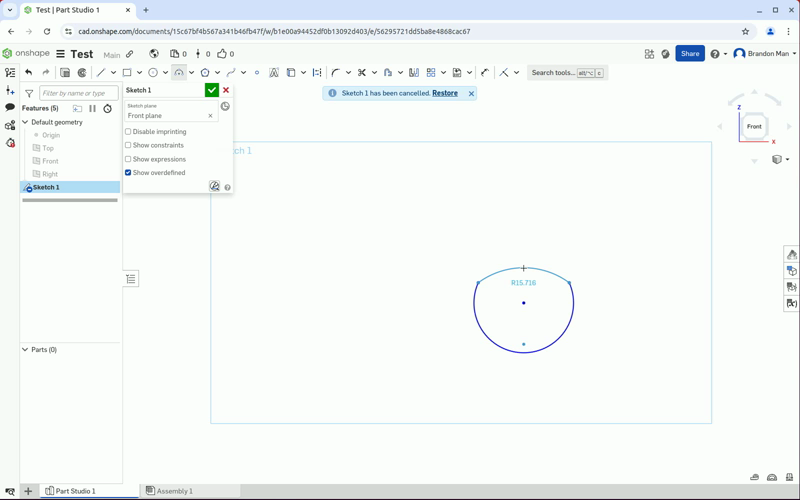
click(523, 267)
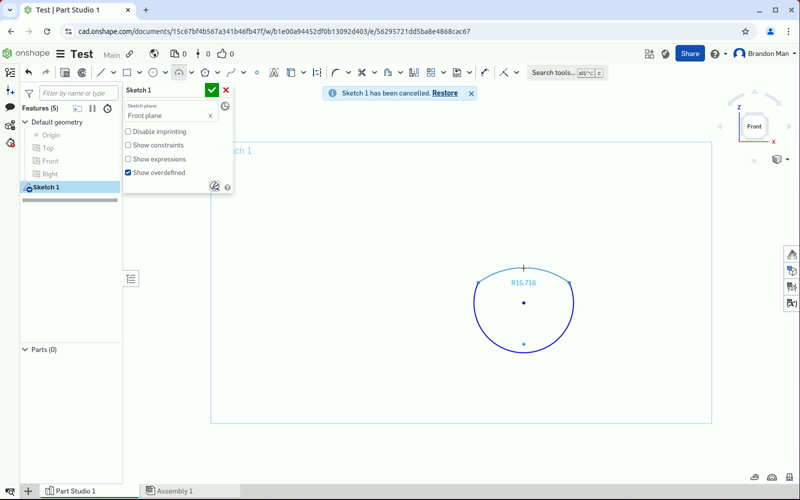
key_up(shift)
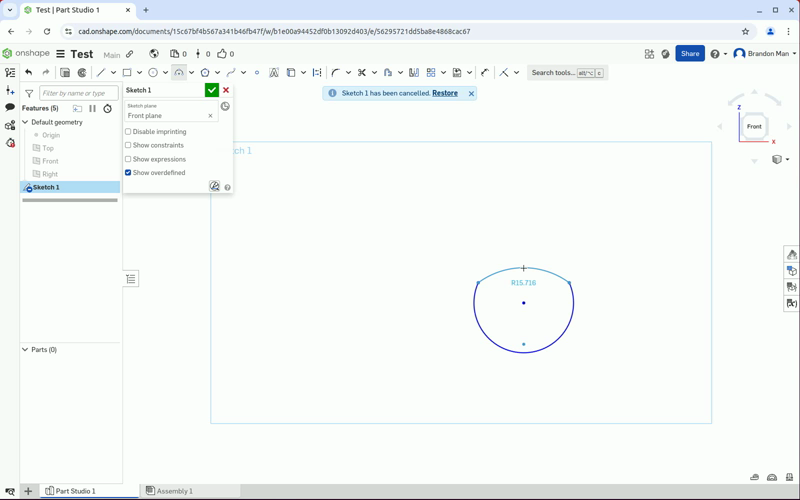
key(esc)
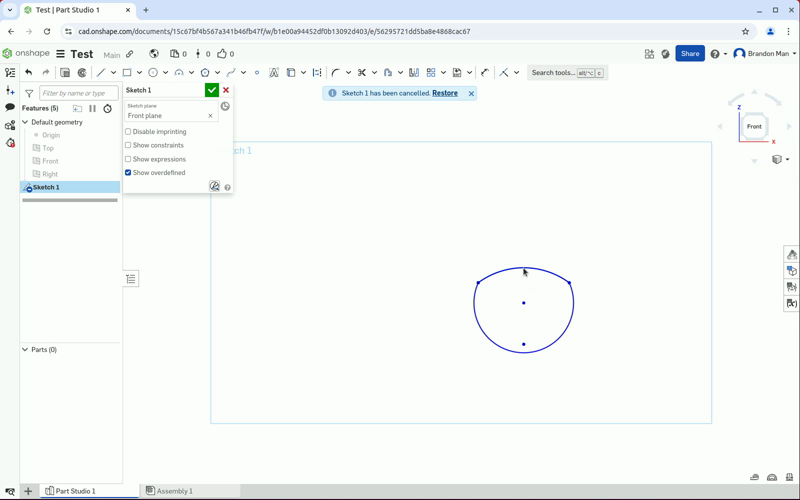
key(a)
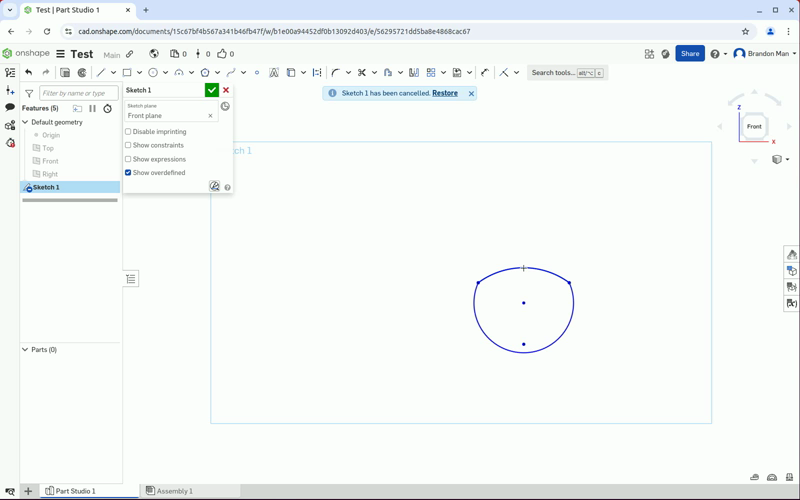
key_down(shift)
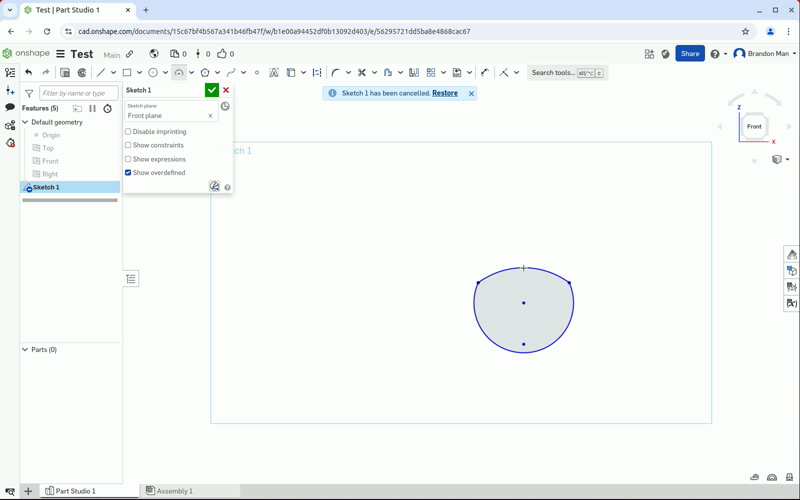
mouse_move(486, 286)
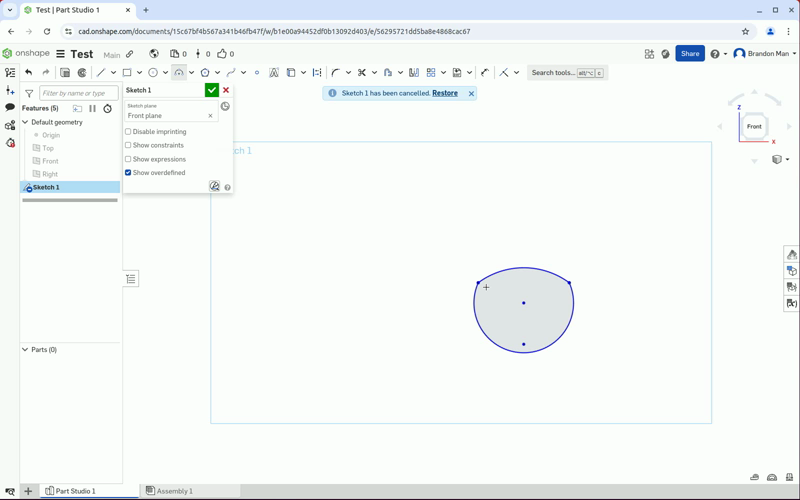
click(486, 286)
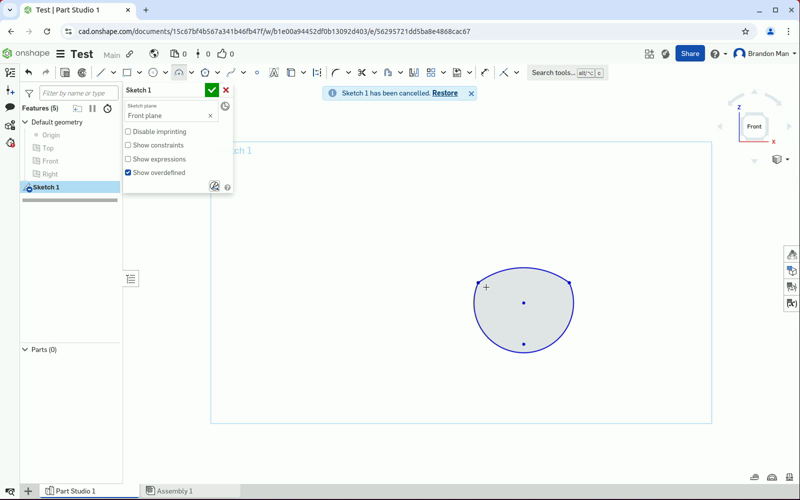
key_up(shift)
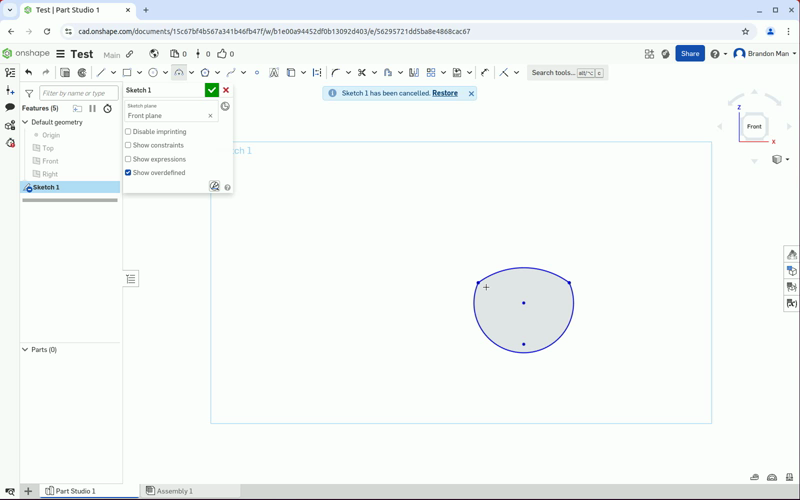
key_down(shift)
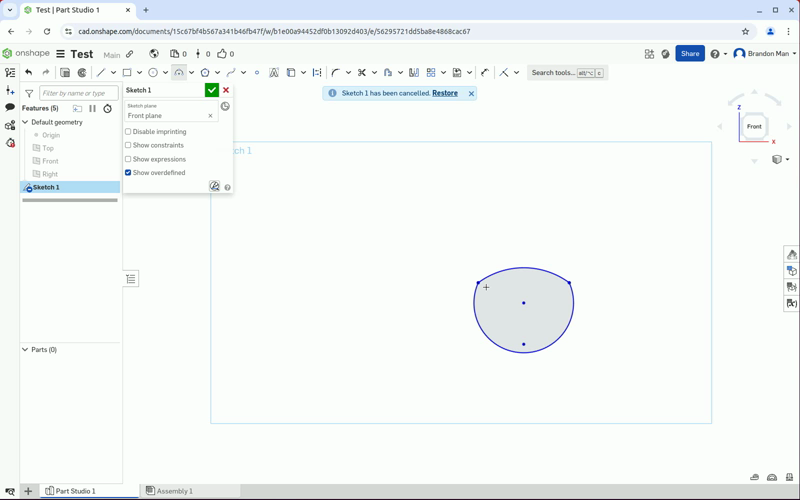
mouse_move(561, 286)
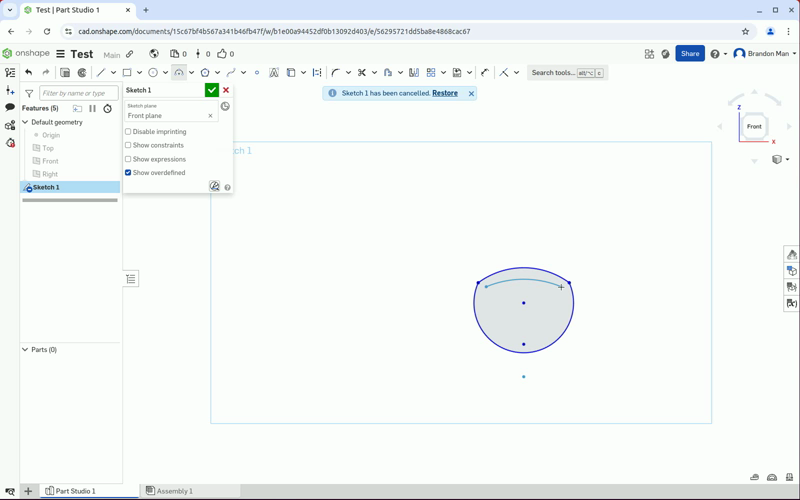
click(561, 286)
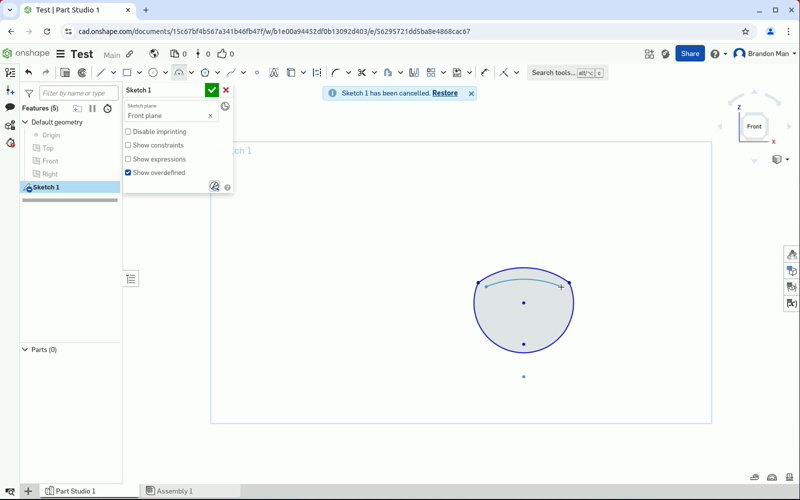
mouse_move(523, 344)
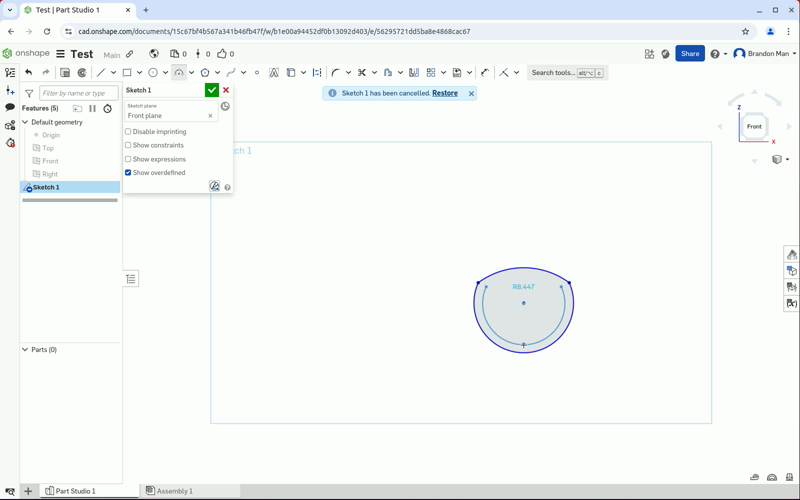
click(523, 344)
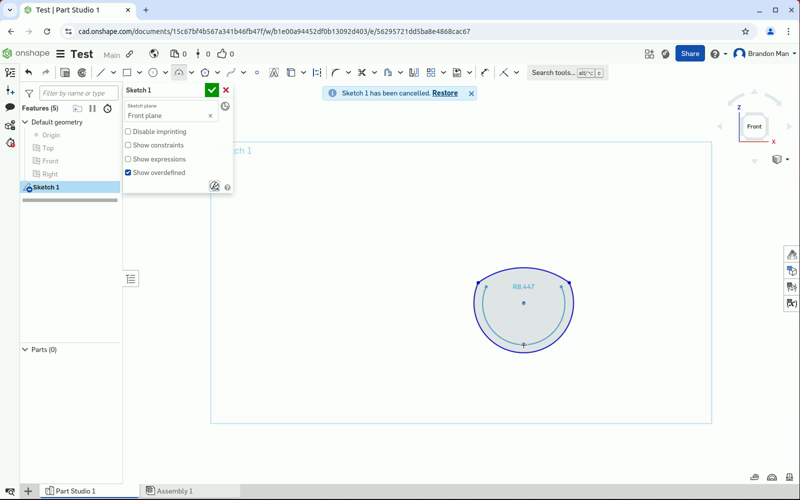
key_up(shift)
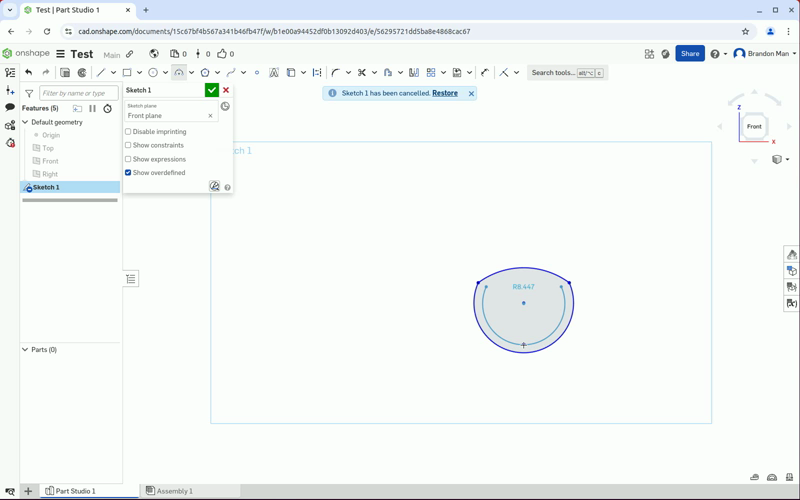
mouse_move(561, 286)
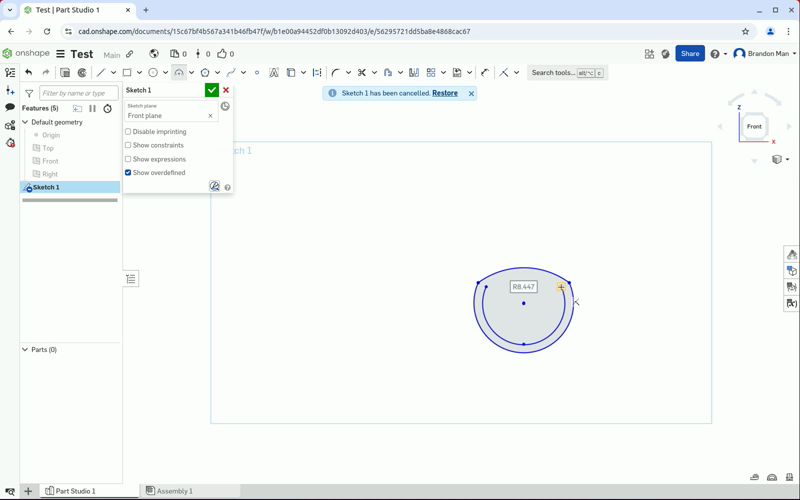
click(561, 286)
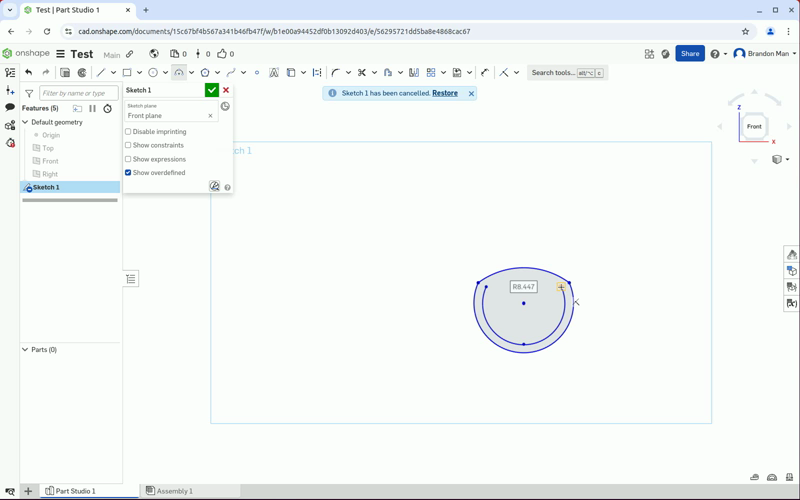
mouse_move(486, 286)
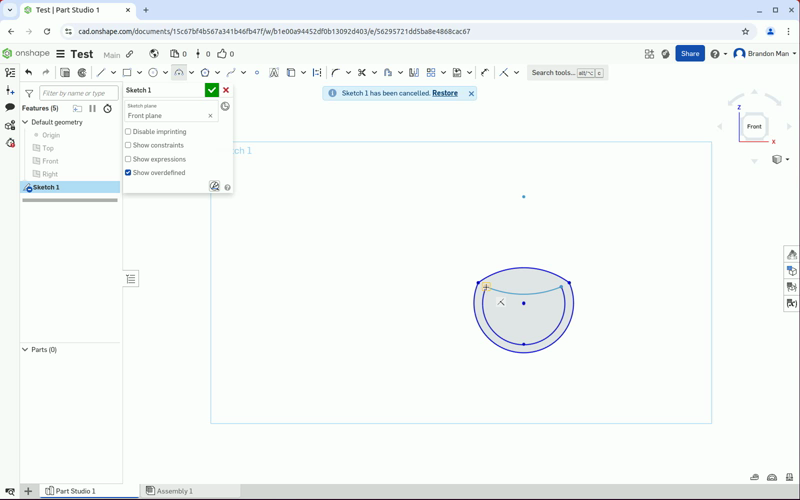
click(486, 286)
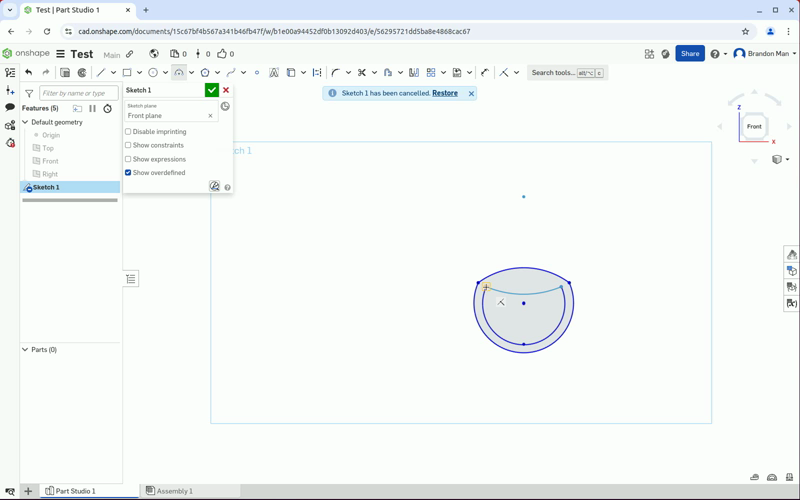
key_down(shift)
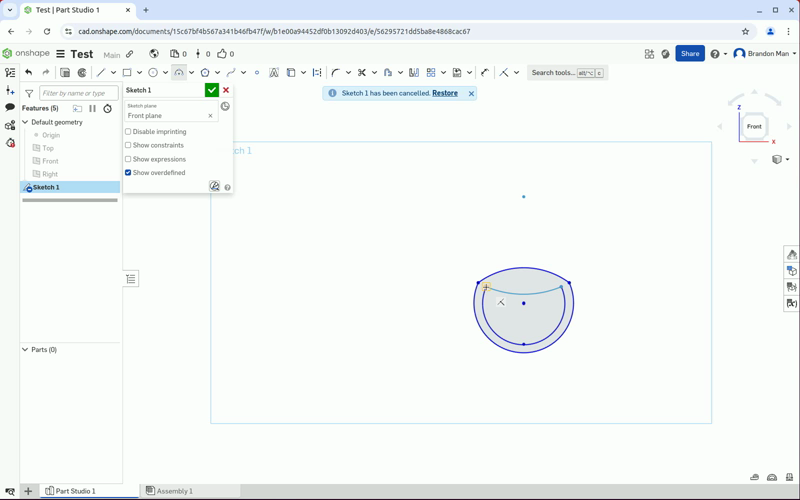
mouse_move(523, 275)
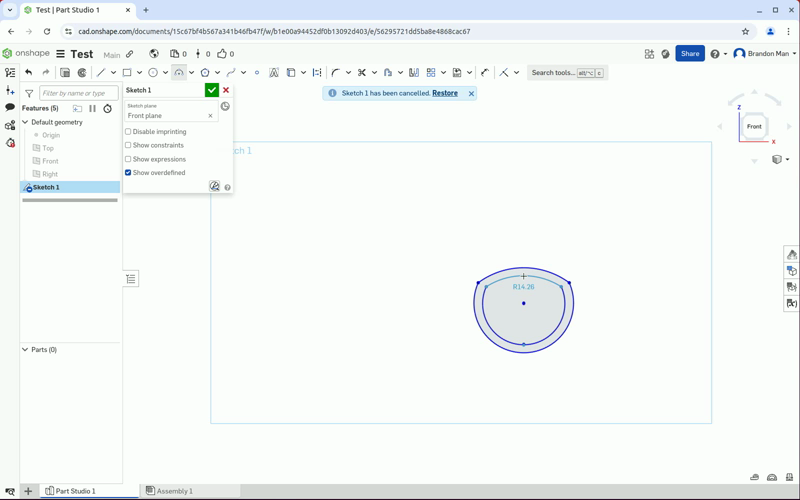
click(523, 275)
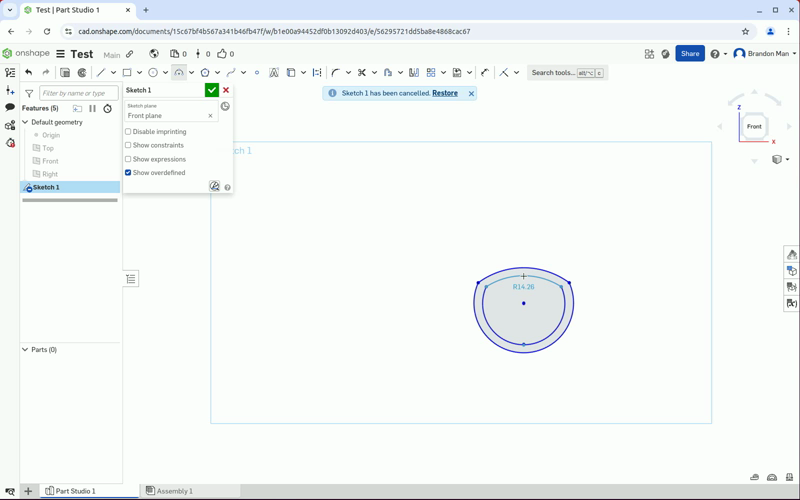
key_up(shift)
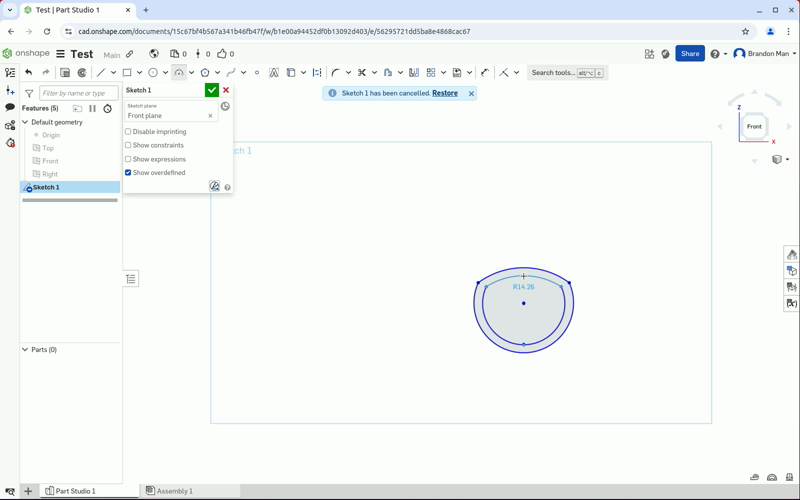
key(esc)
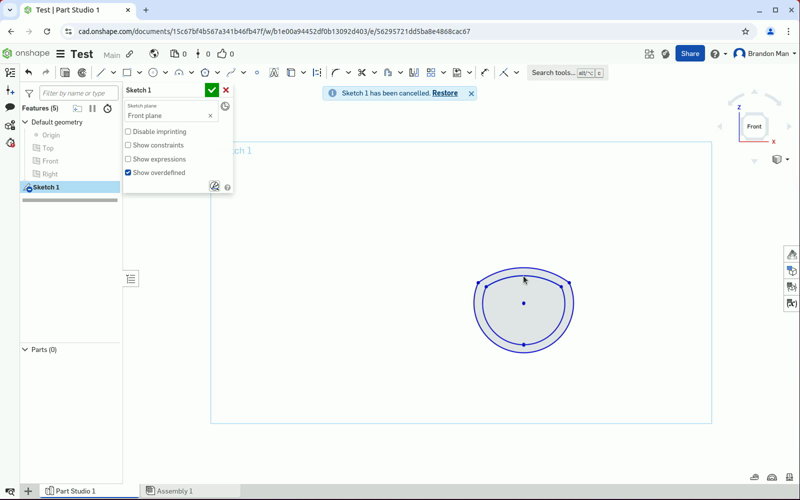
mouse_move(484, 283)
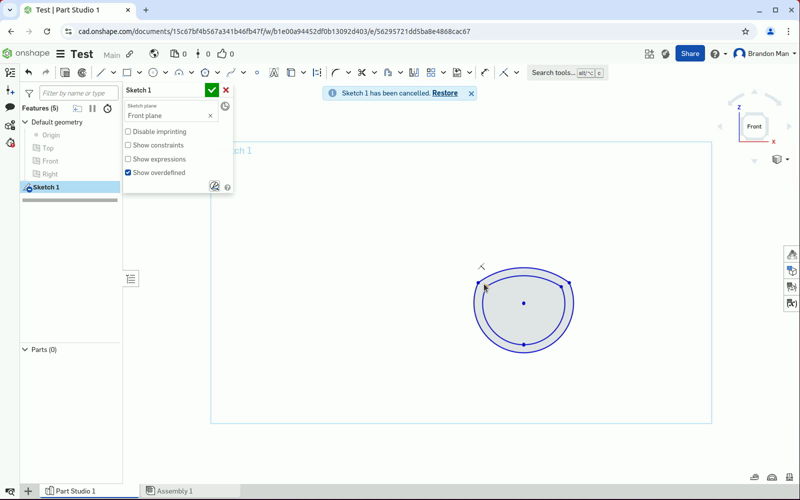
click(484, 283)
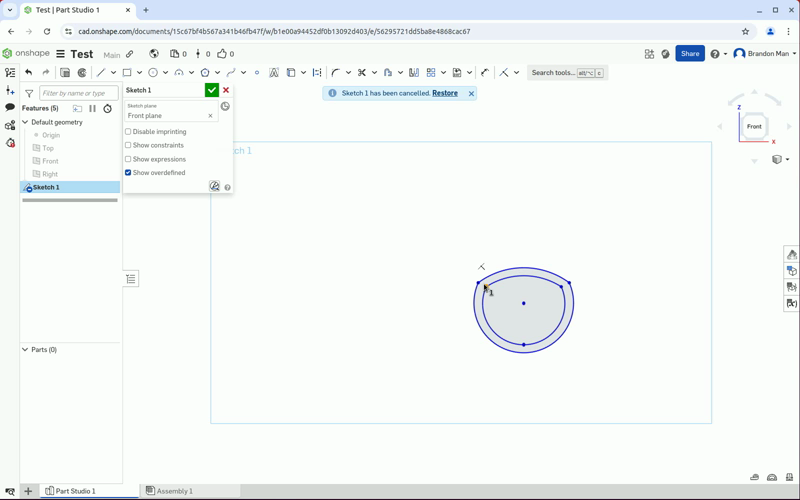
mouse_move(73, 352)
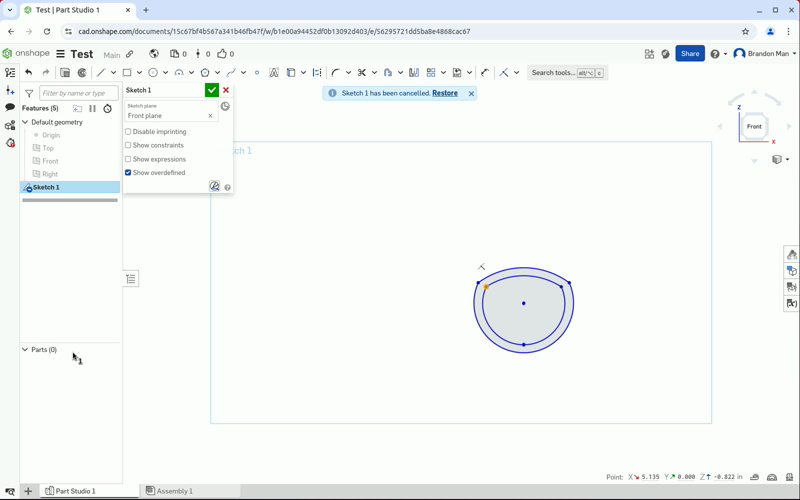
key(shift+y)
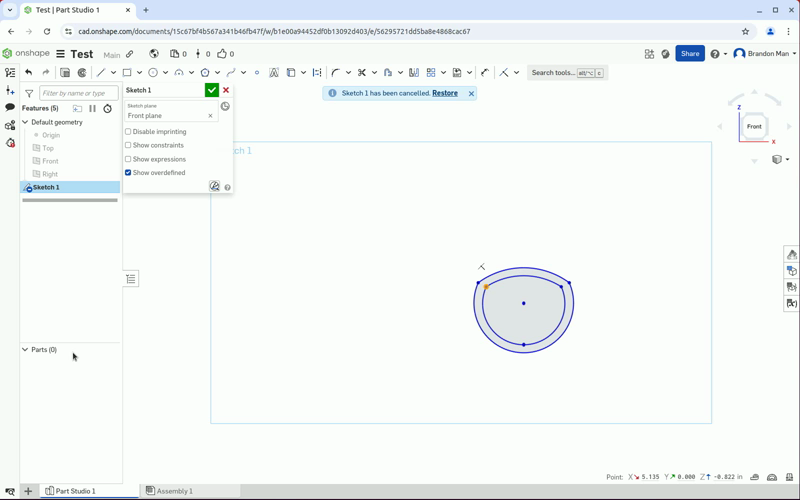
key(shift+e)
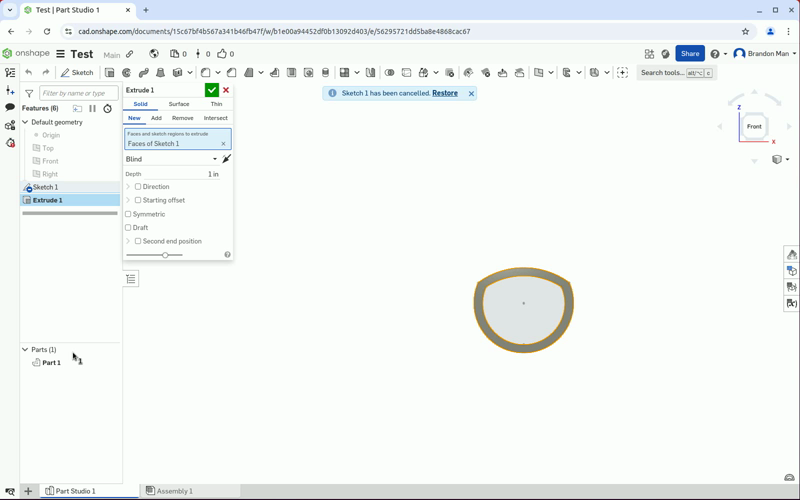
mouse_move(143, 106)
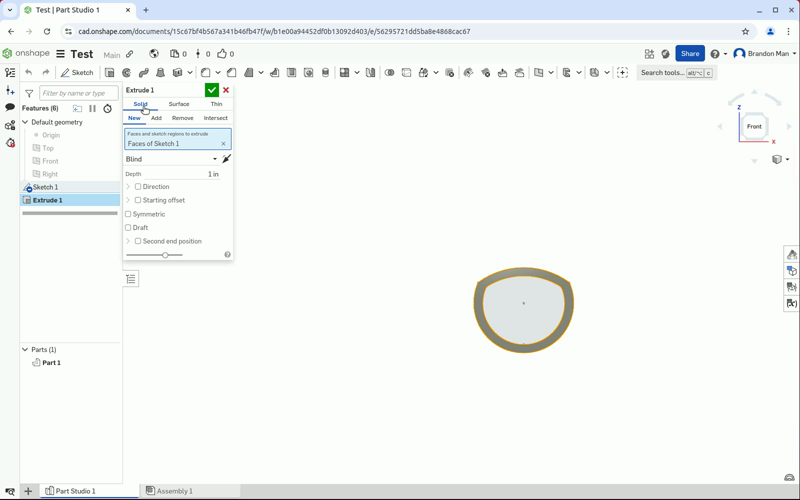
click(143, 106)
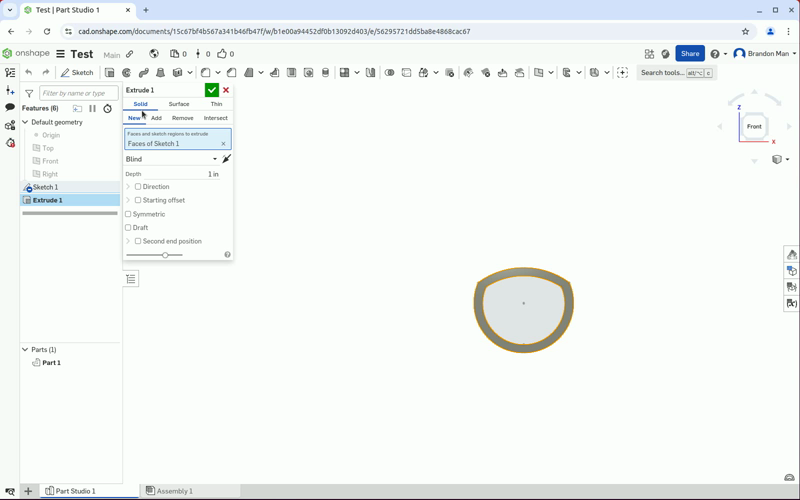
mouse_move(137, 120)
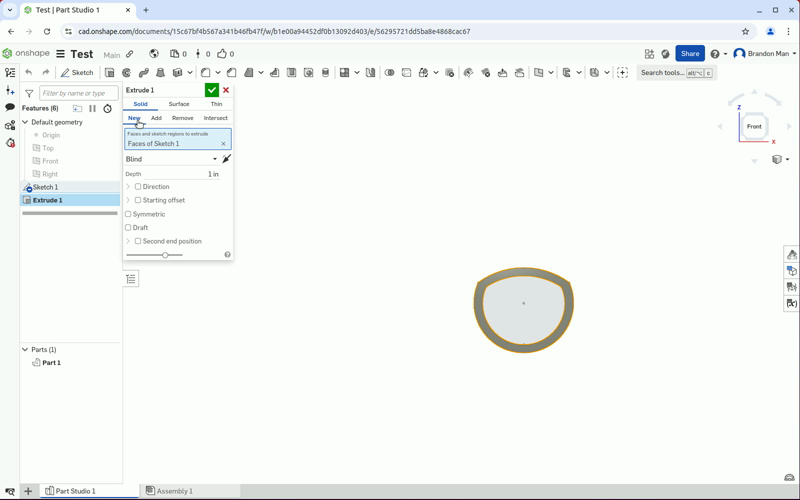
click(137, 120)
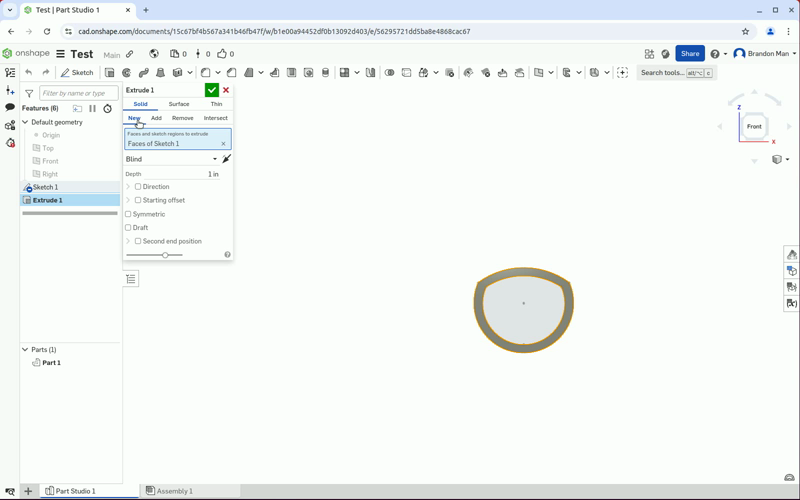
key(tab, 4)
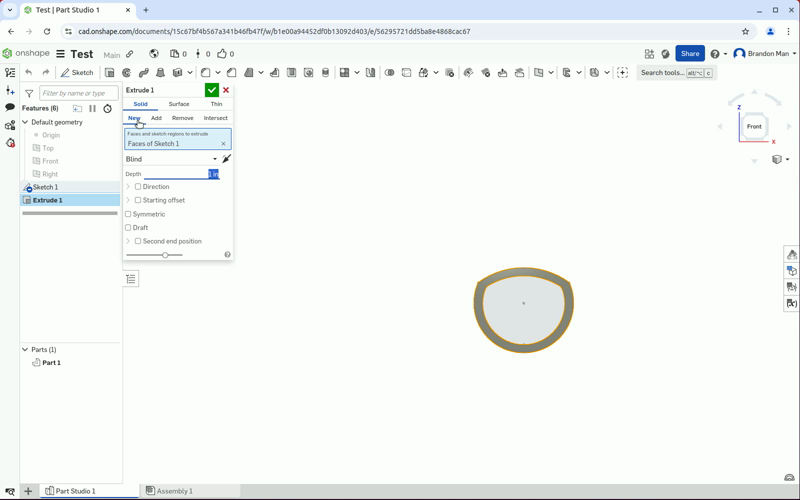
text(1.685)
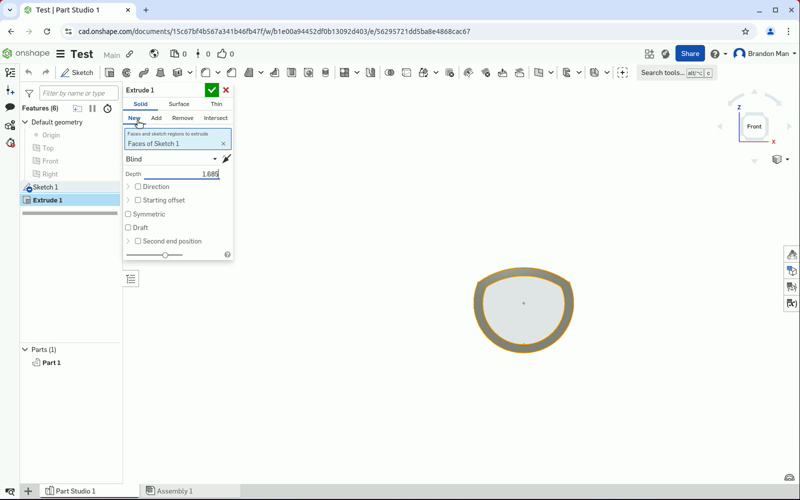
key(enter)
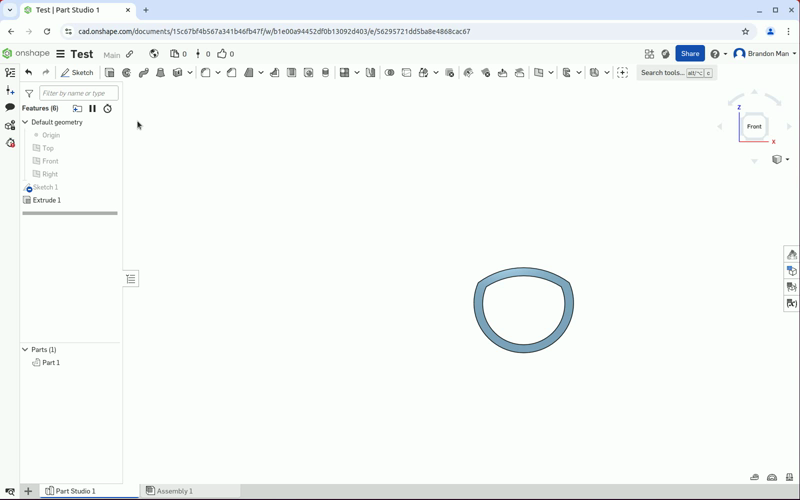
key(shift+h)
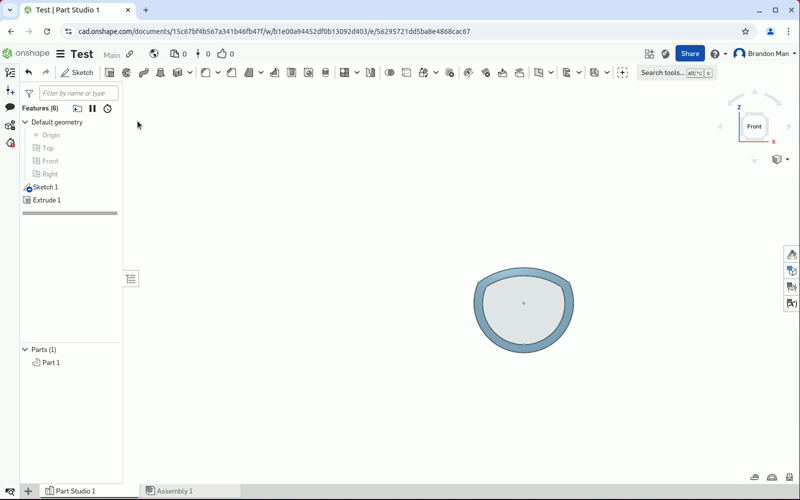
key(shift+h)
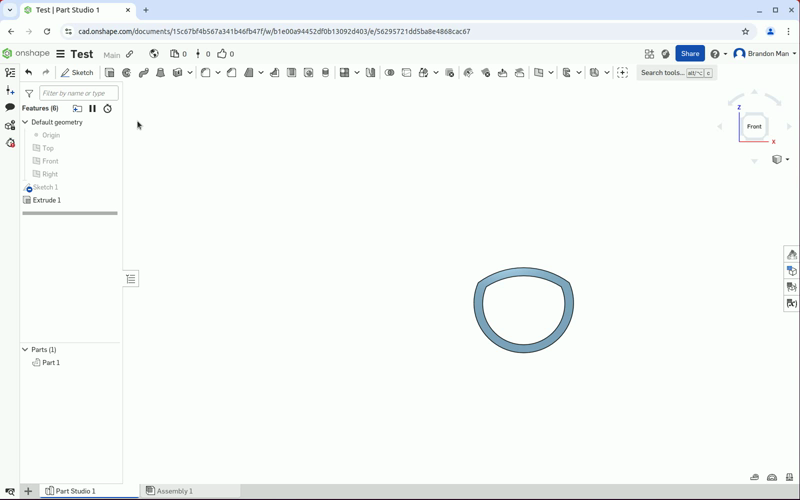
mouse_move(73, 189)
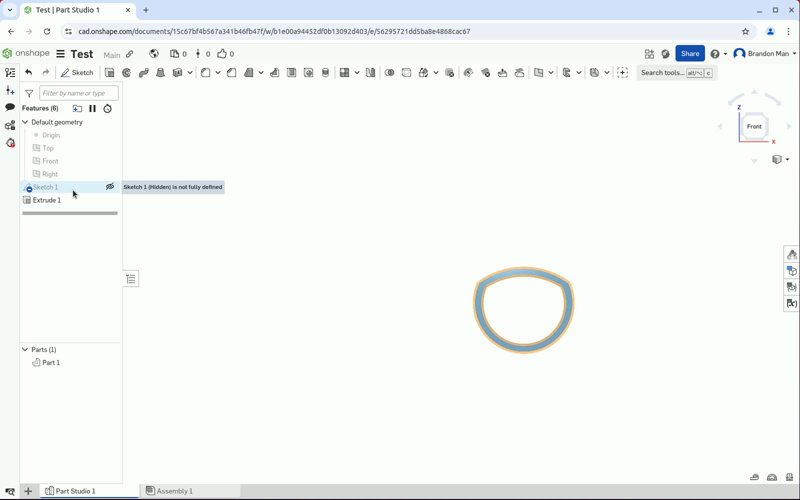
click(73, 189)
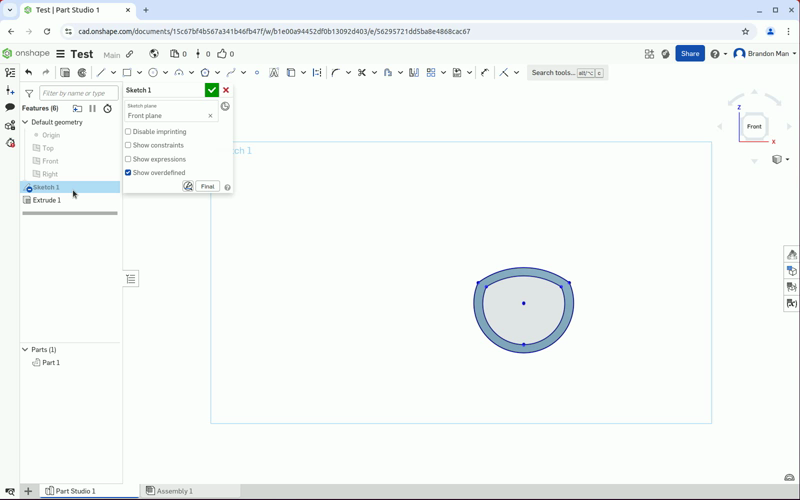
mouse_move(229, 92)
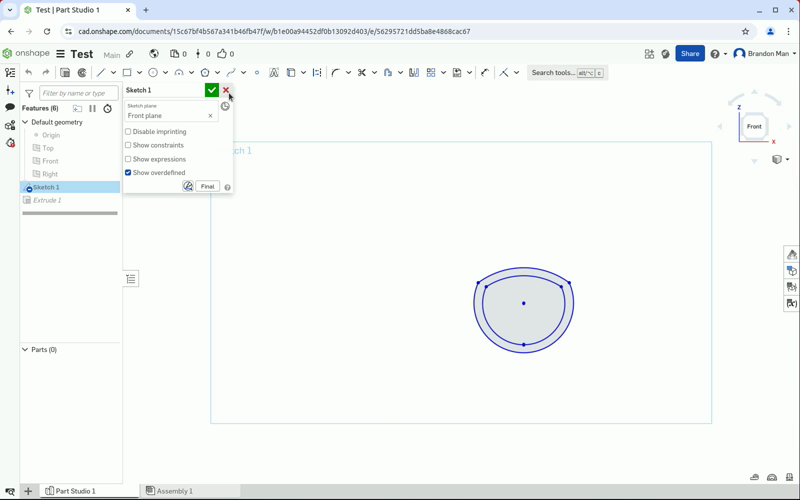
click(229, 92)
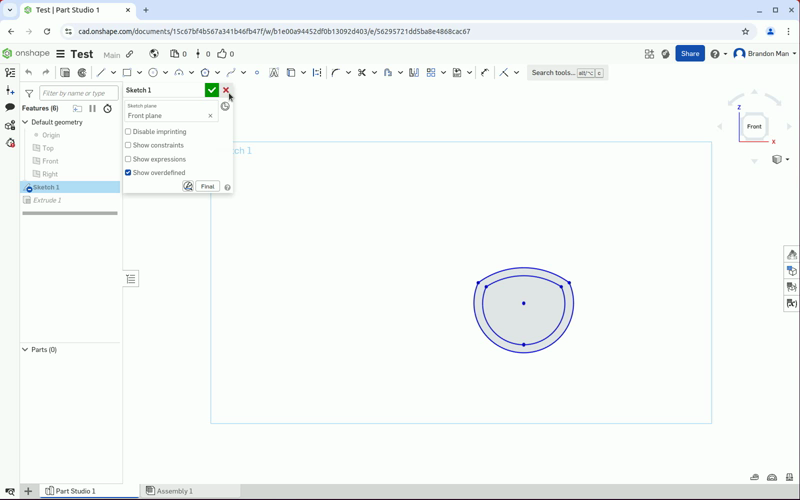
key(shift+s)
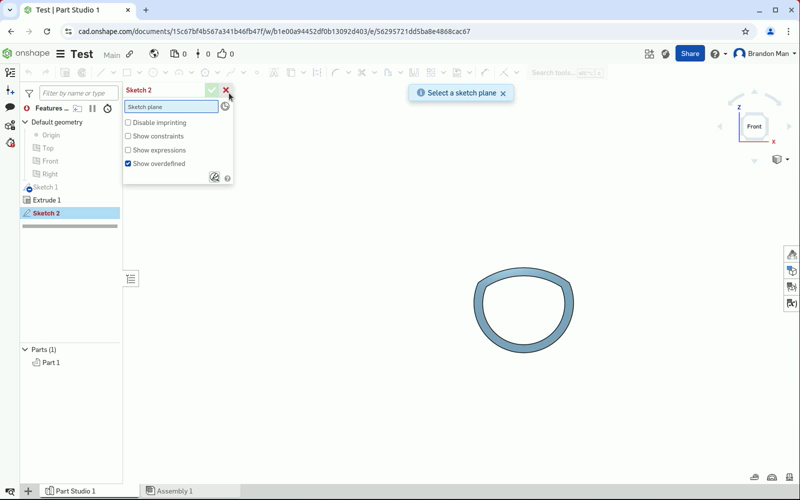
mouse_move(73, 163)
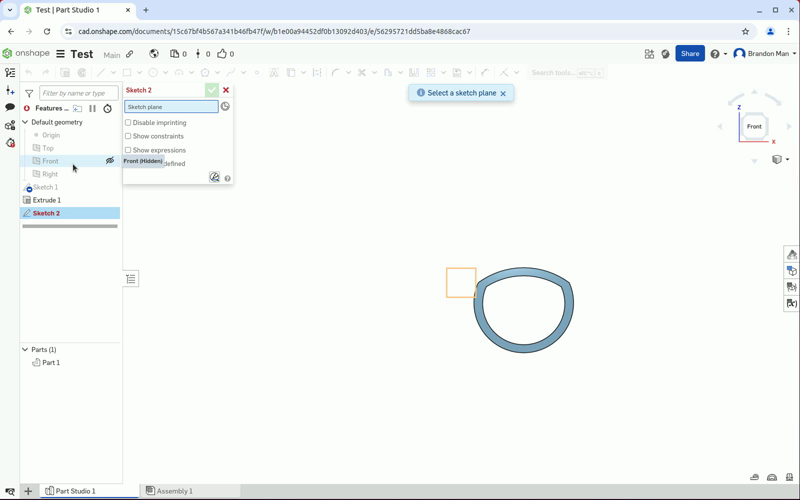
click(73, 163)
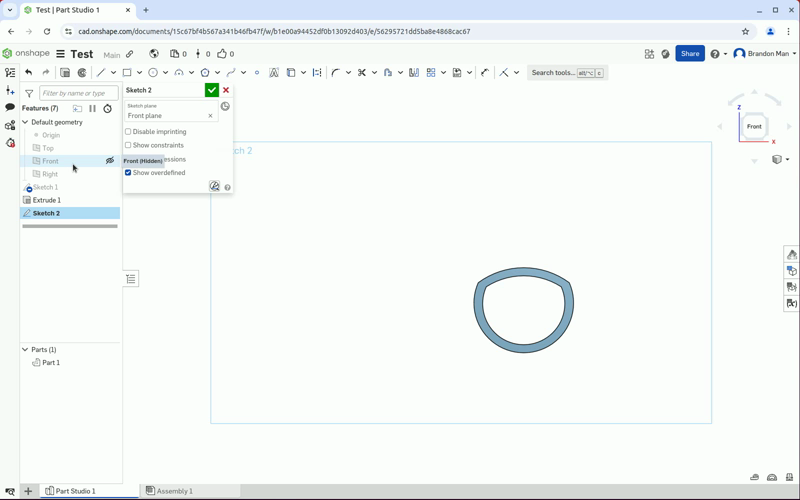
mouse_move(73, 352)
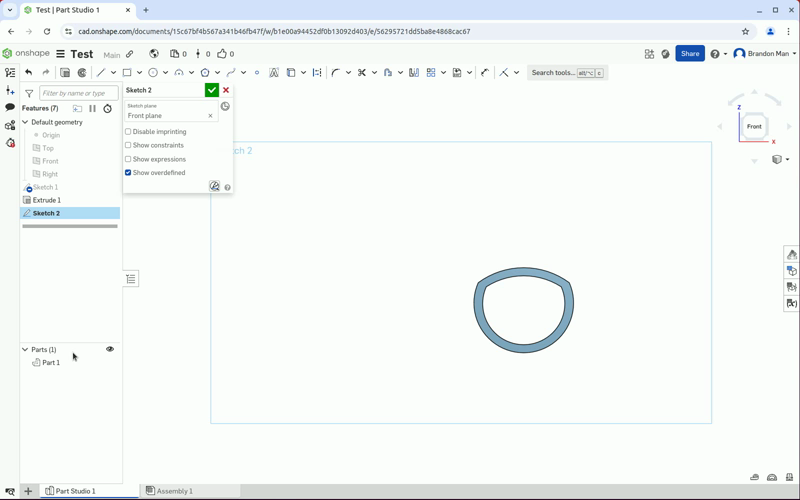
key(y)
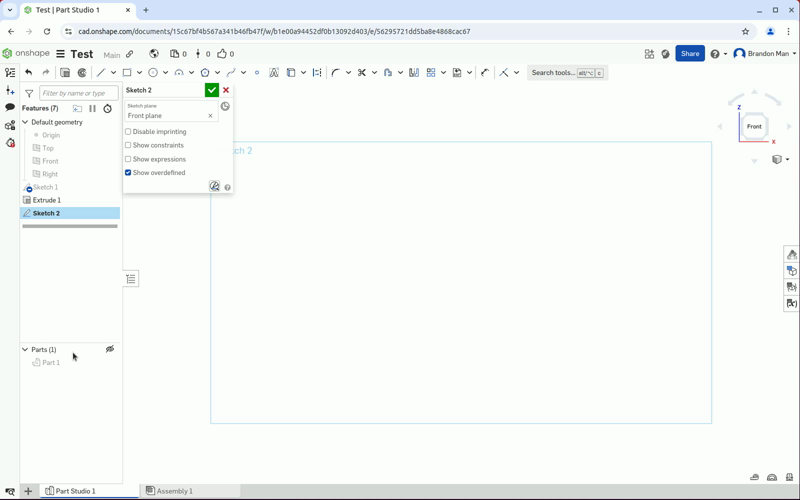
key(a)
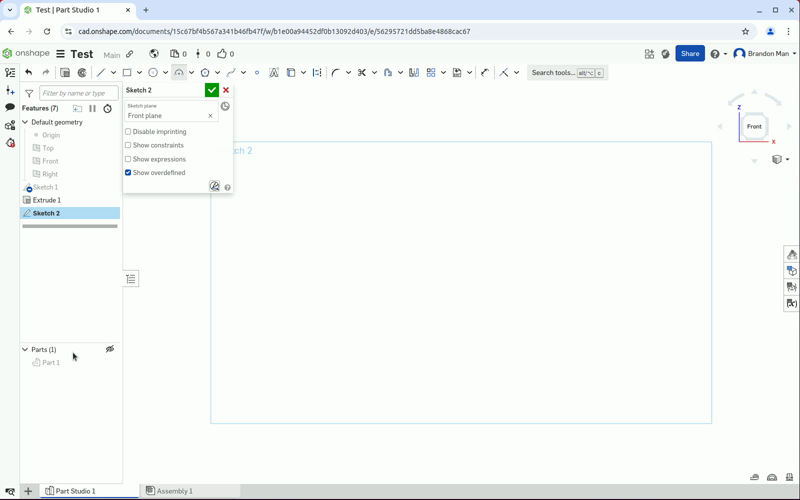
key_down(shift)
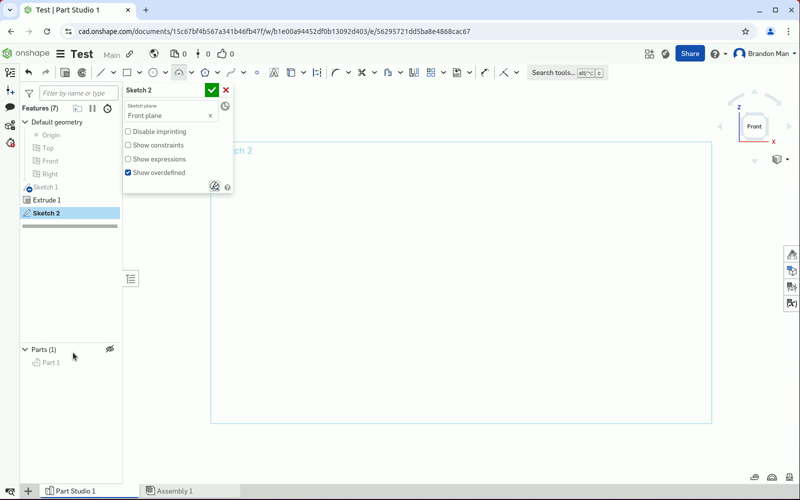
mouse_move(443, 282)
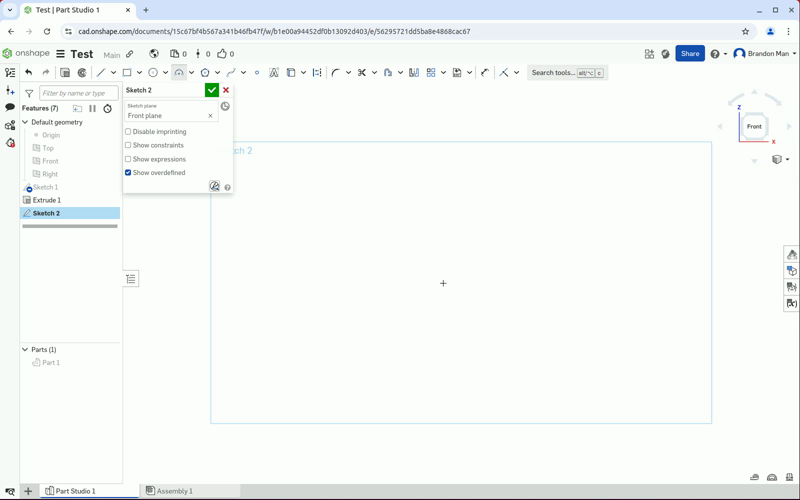
click(443, 282)
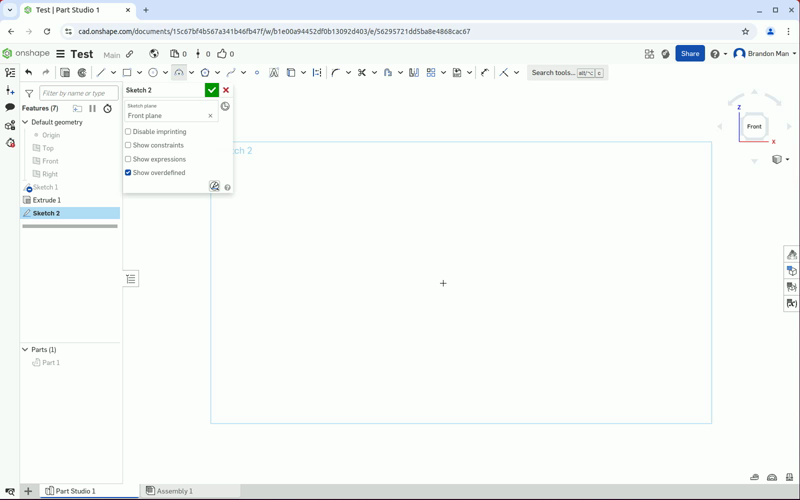
key_up(shift)
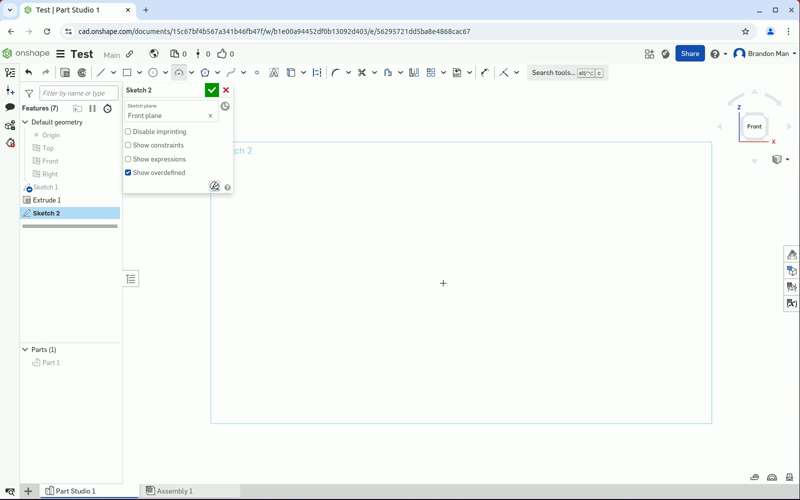
key_down(shift)
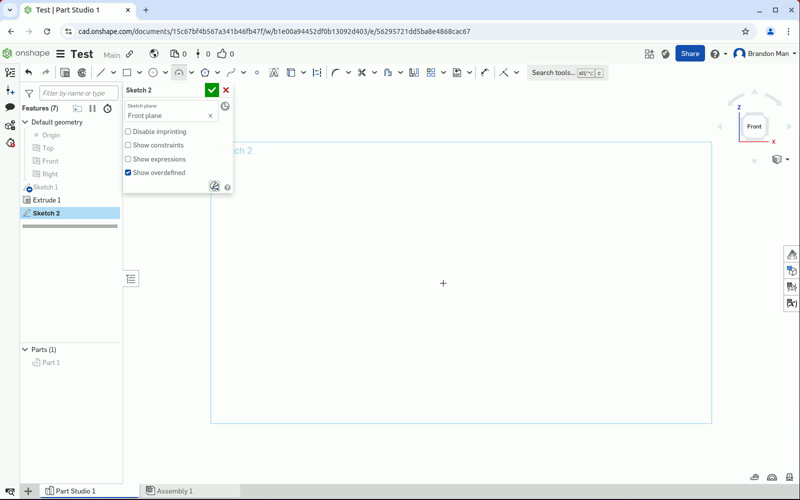
mouse_move(446, 293)
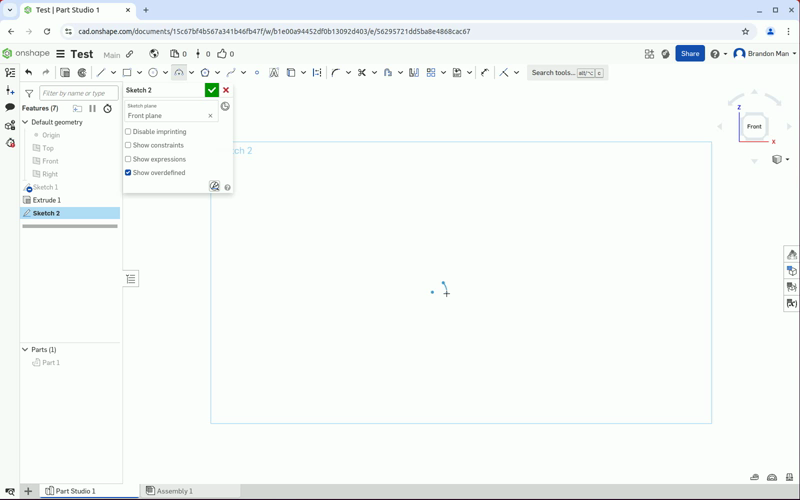
click(446, 293)
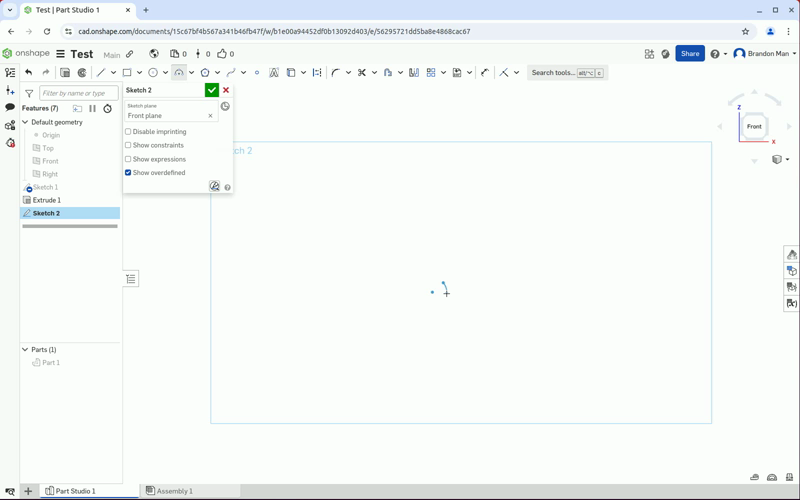
mouse_move(445, 288)
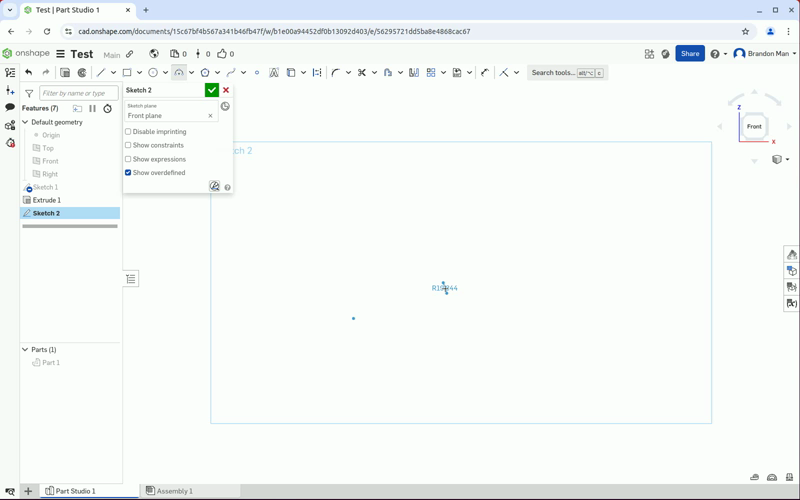
click(445, 288)
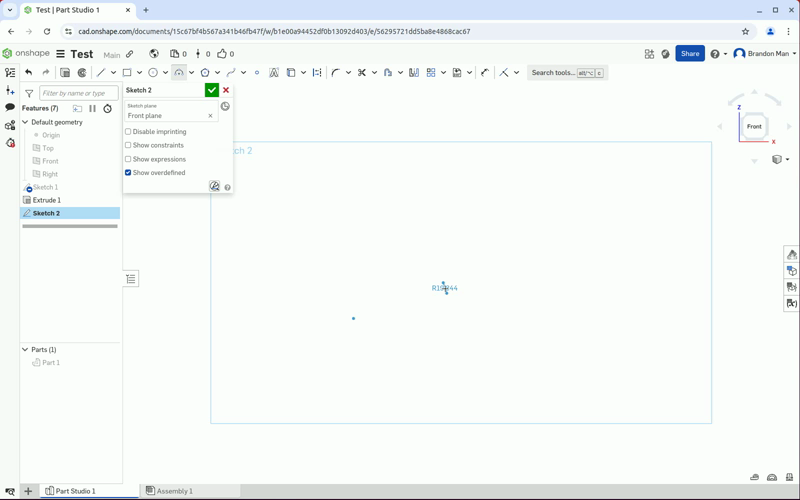
key_up(shift)
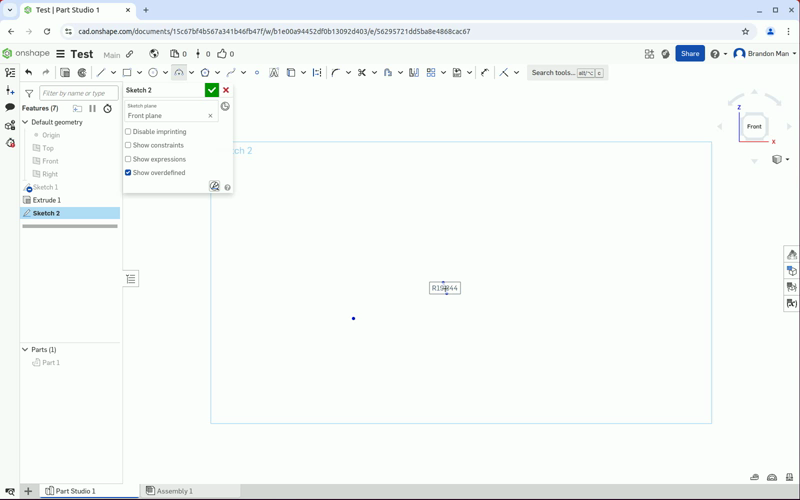
mouse_move(446, 293)
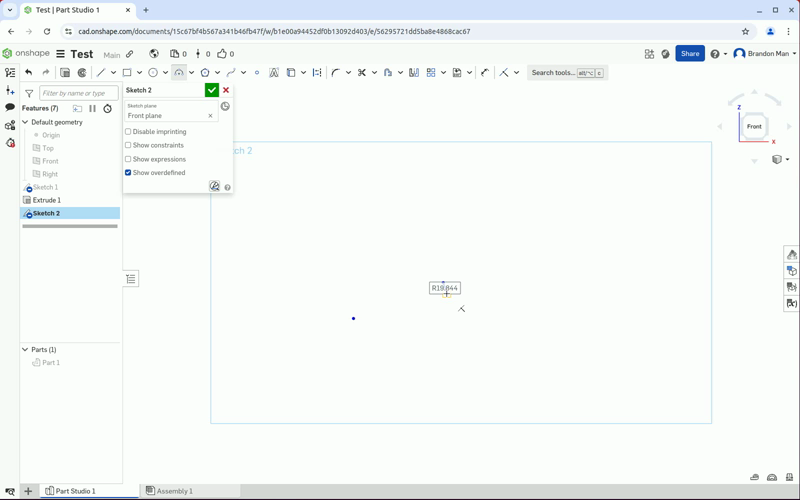
click(446, 293)
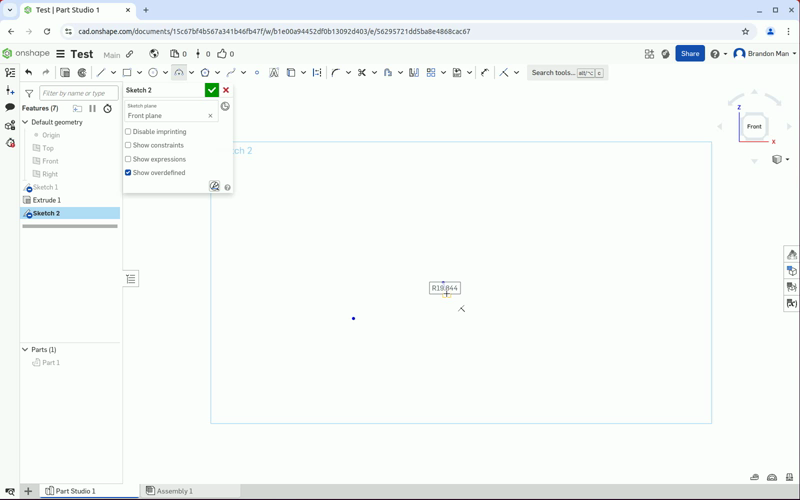
key_down(shift)
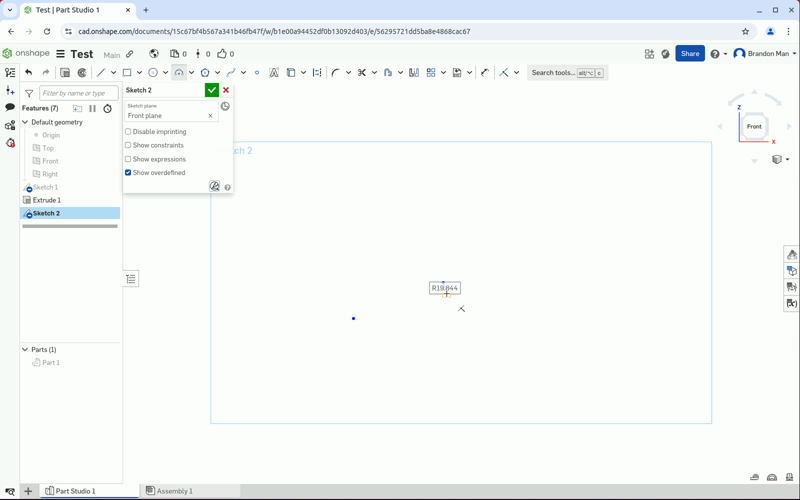
mouse_move(475, 292)
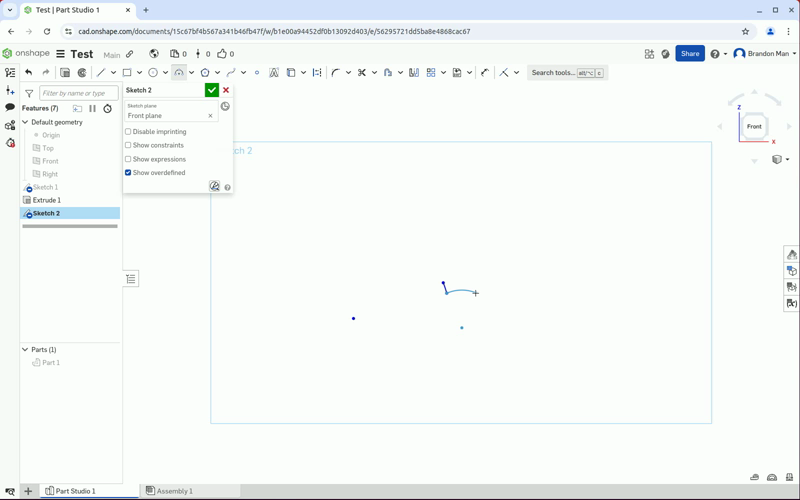
click(475, 292)
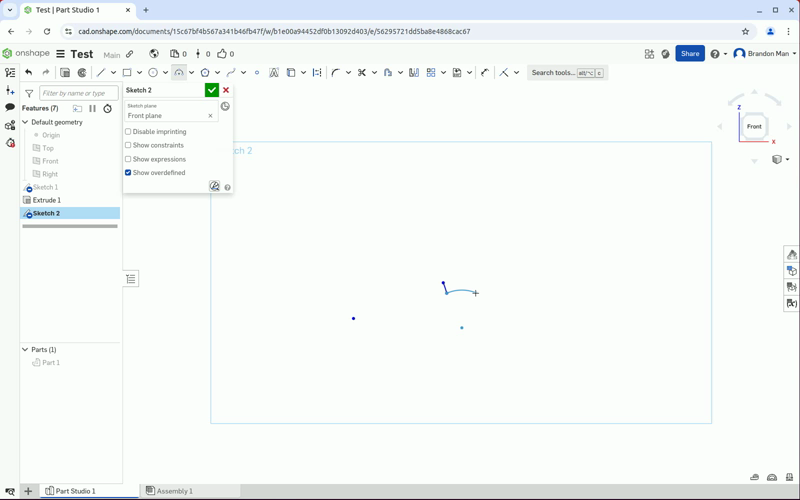
mouse_move(461, 287)
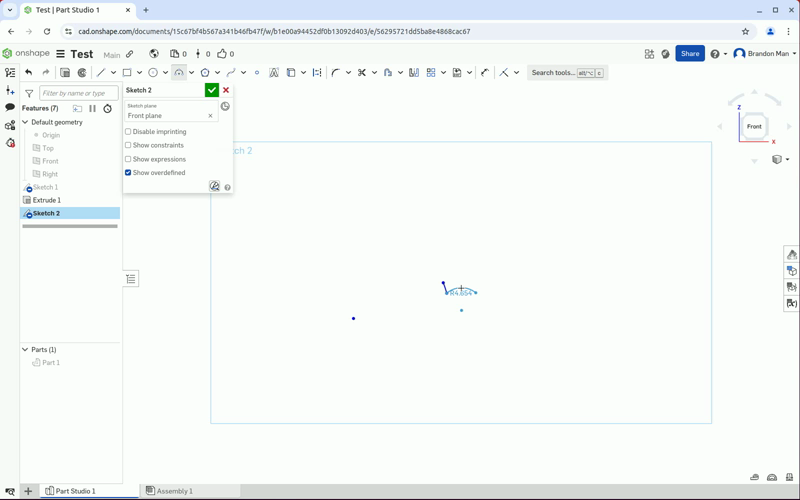
click(461, 287)
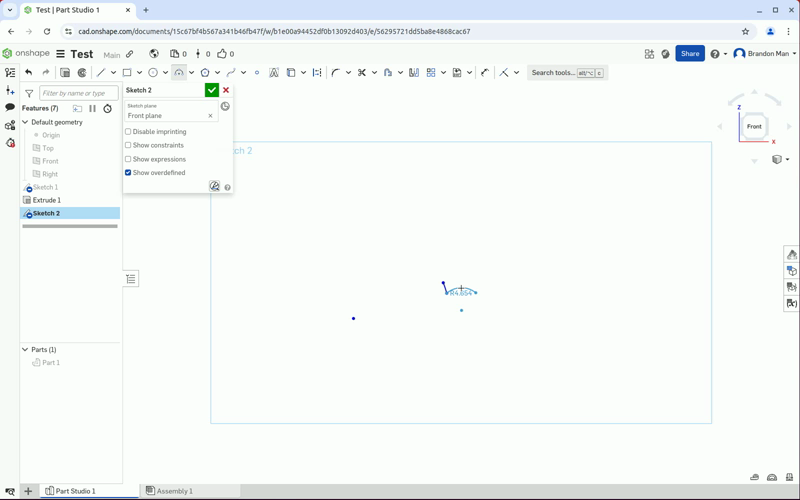
key_up(shift)
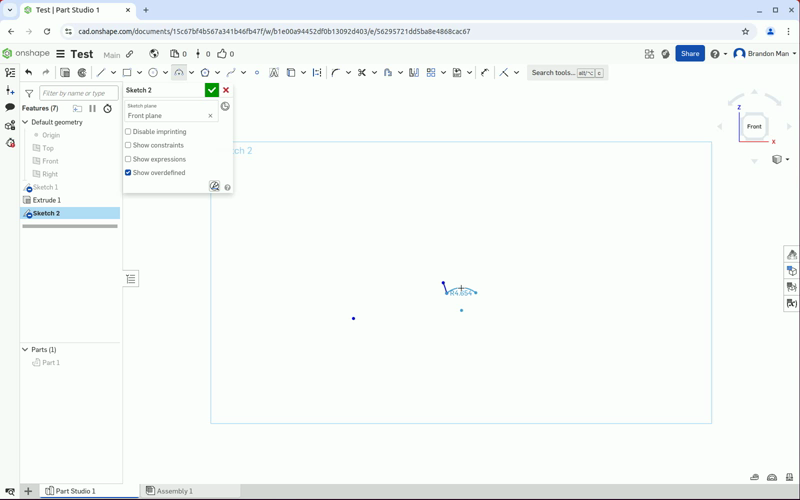
mouse_move(475, 292)
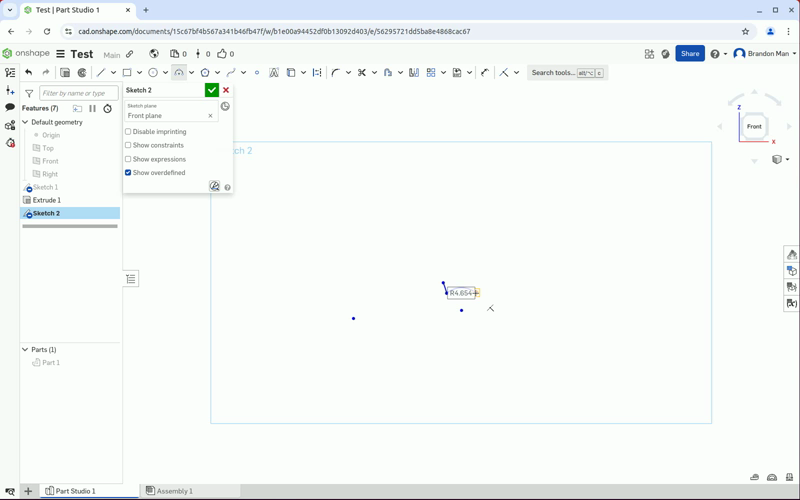
click(475, 292)
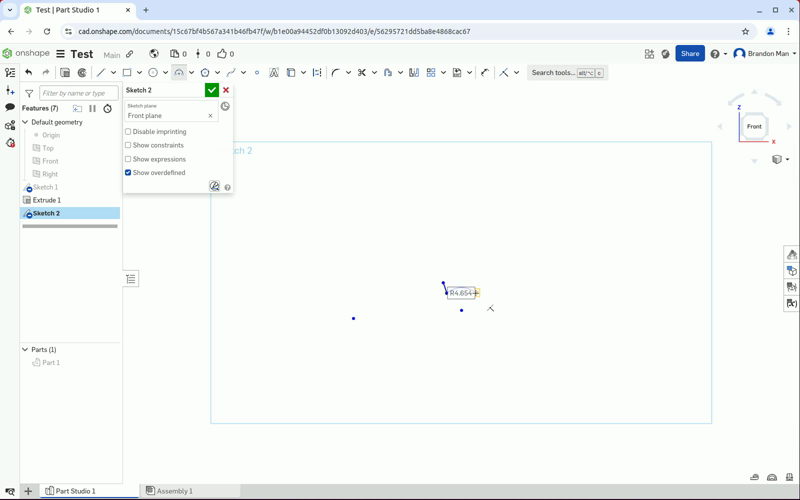
key_down(shift)
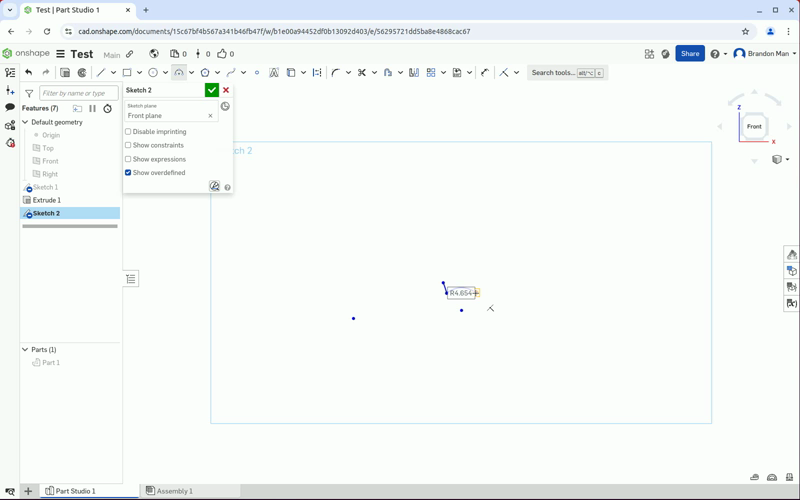
mouse_move(479, 282)
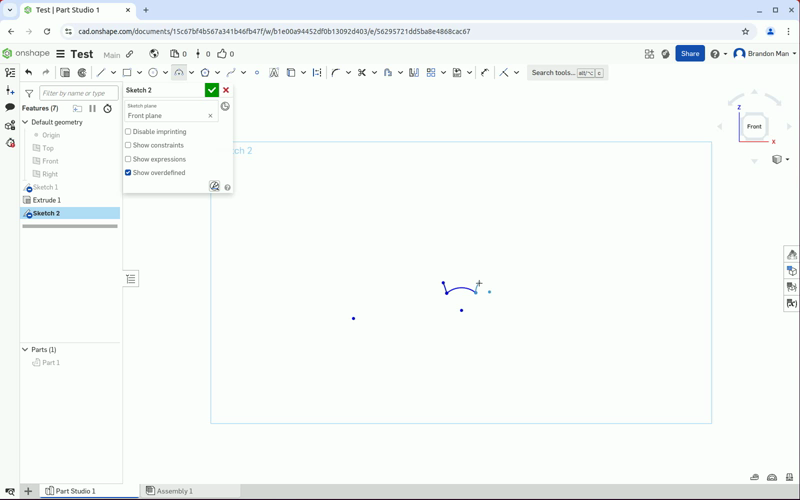
click(479, 282)
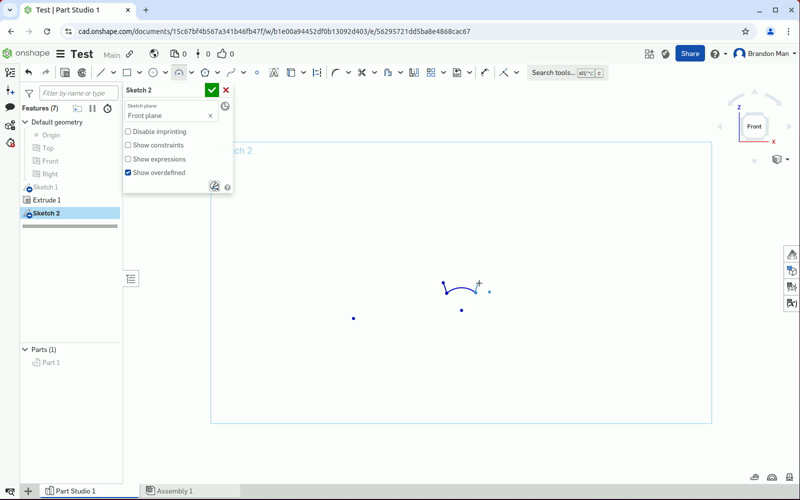
mouse_move(477, 287)
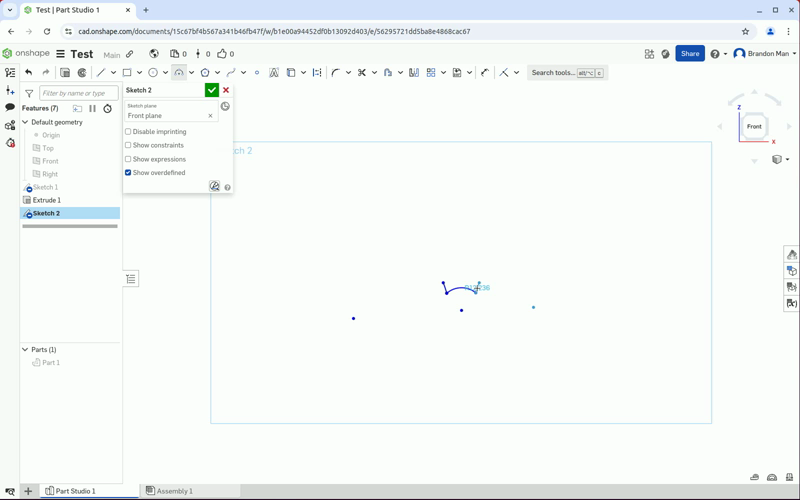
click(477, 287)
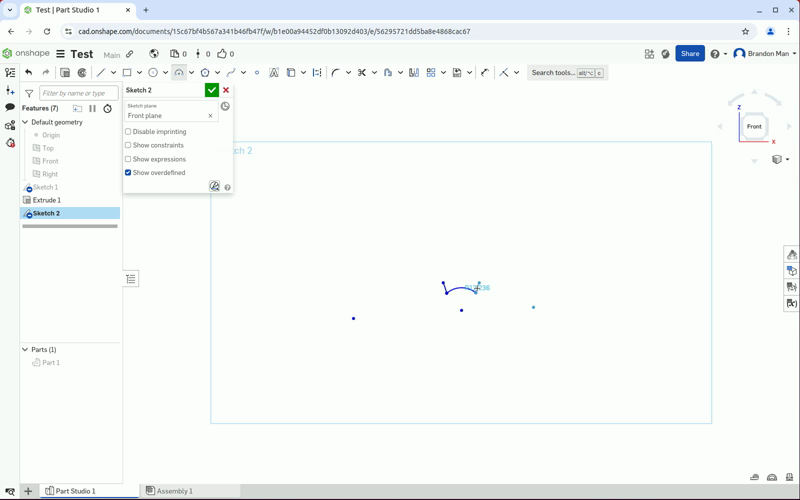
key_up(shift)
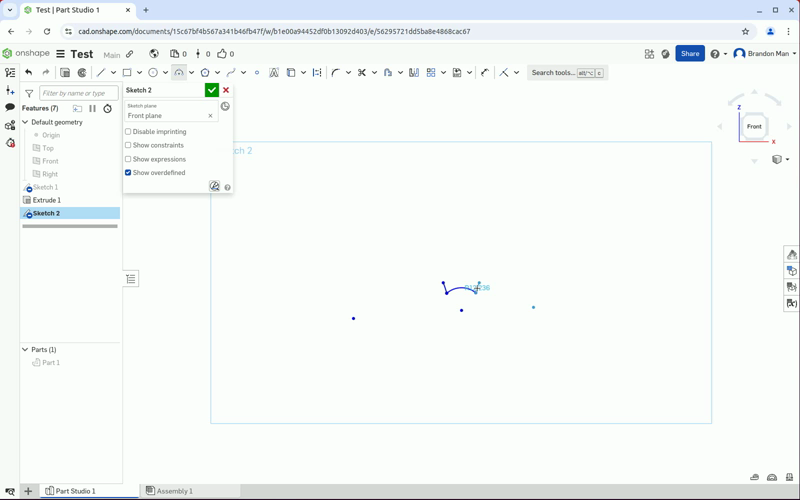
mouse_move(479, 282)
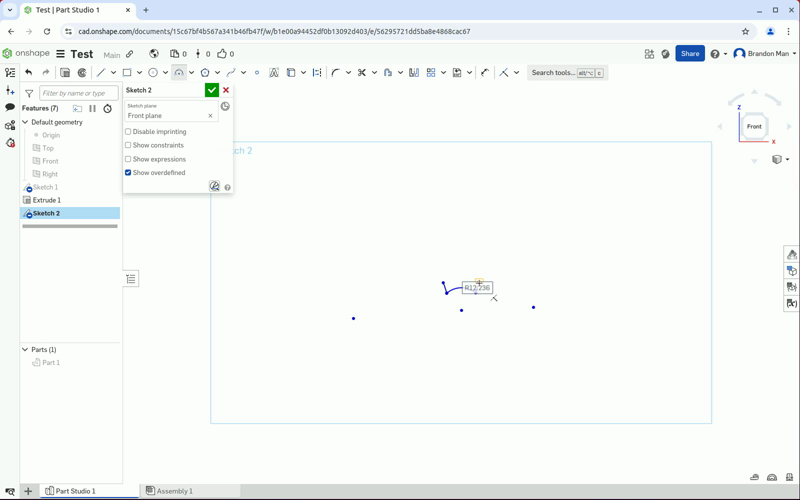
click(479, 282)
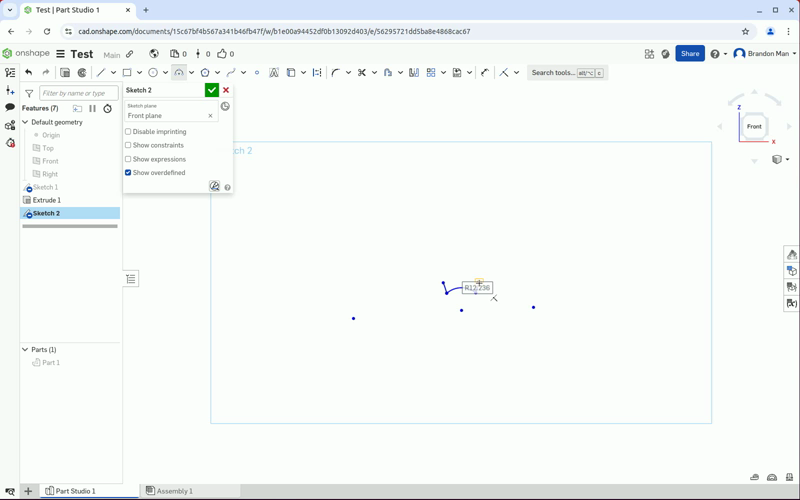
mouse_move(443, 282)
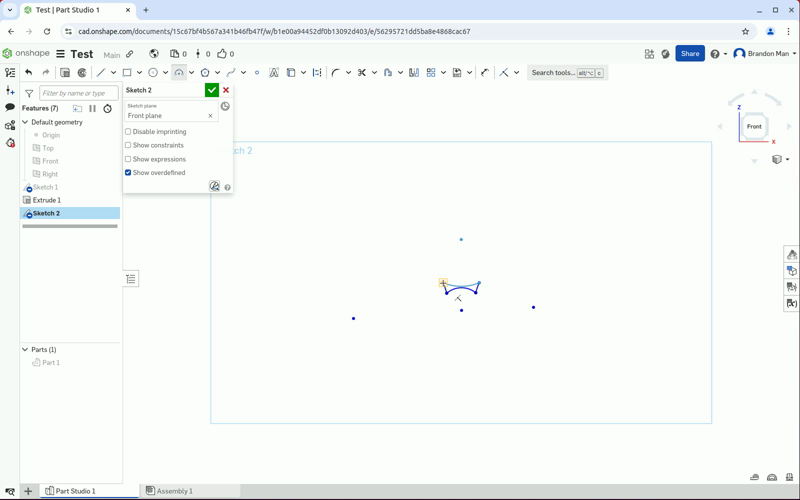
click(443, 282)
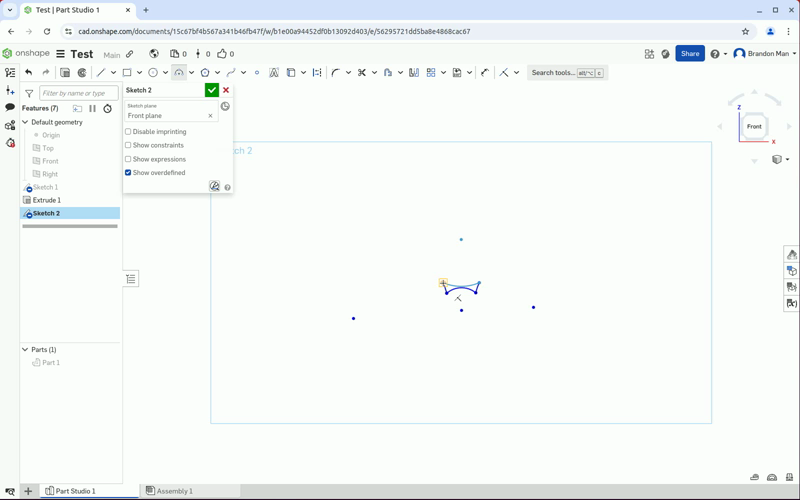
key_down(shift)
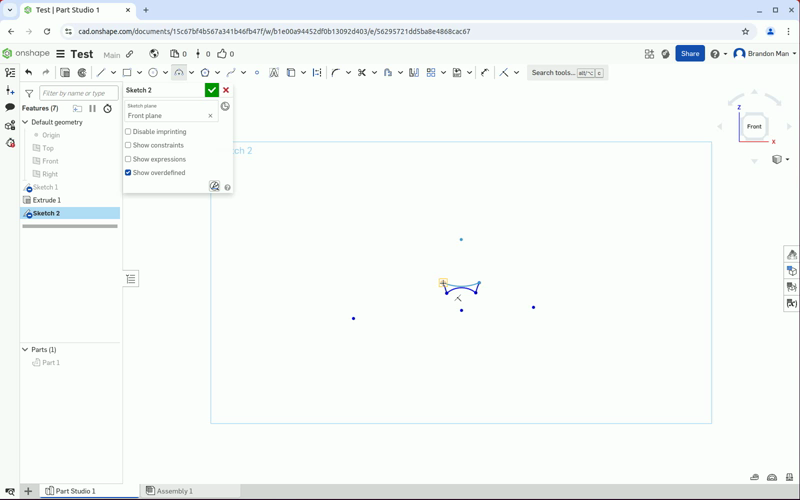
mouse_move(461, 278)
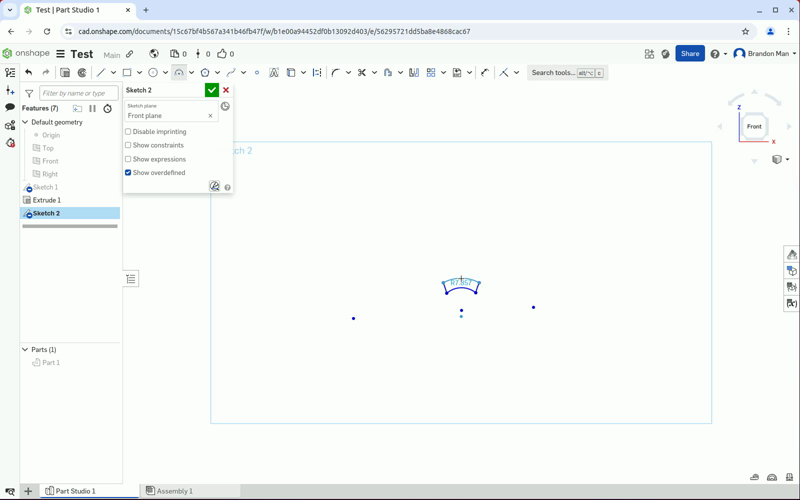
click(461, 278)
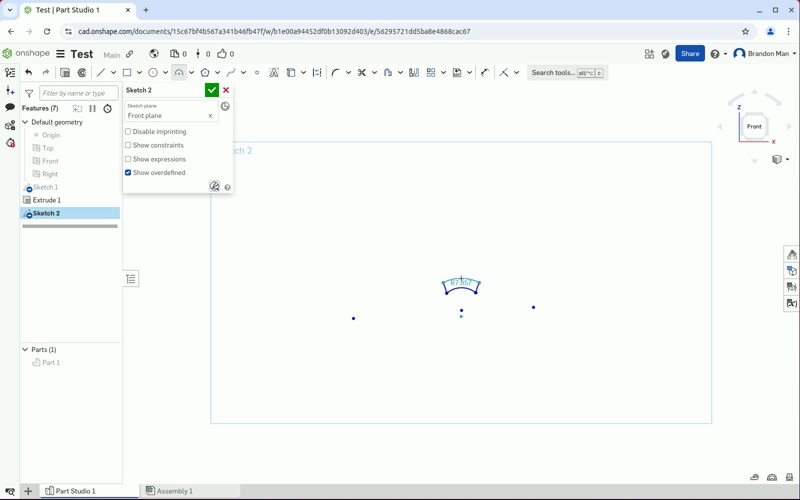
key_up(shift)
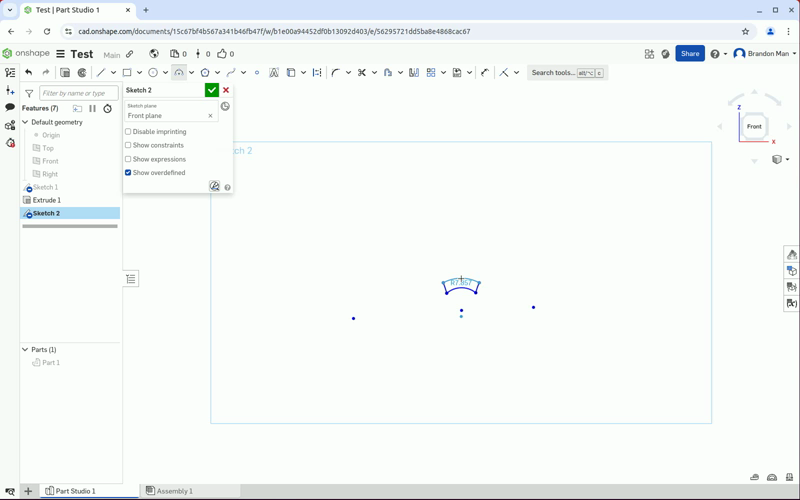
key(esc)
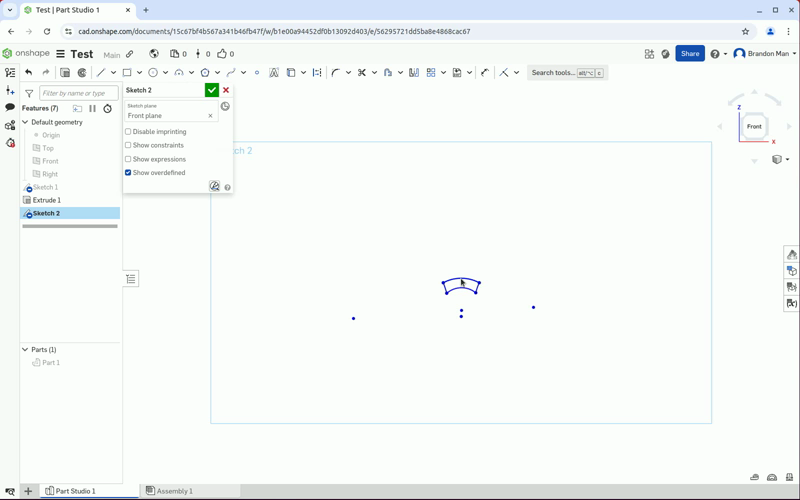
mouse_move(460, 286)
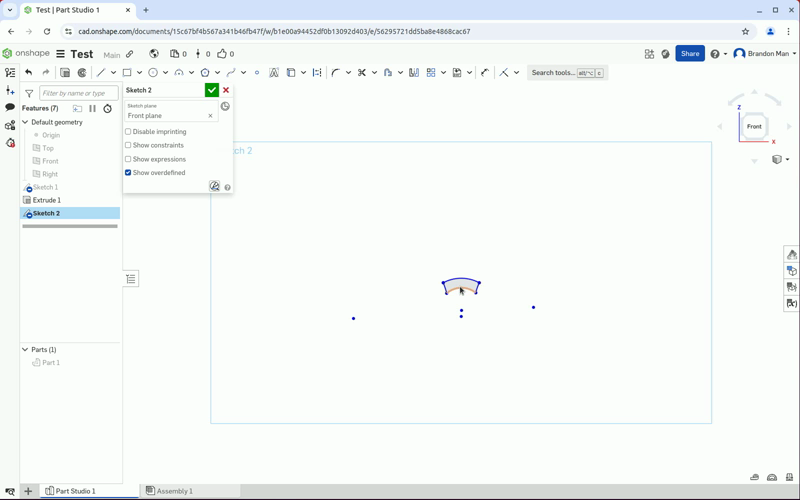
scroll(6)
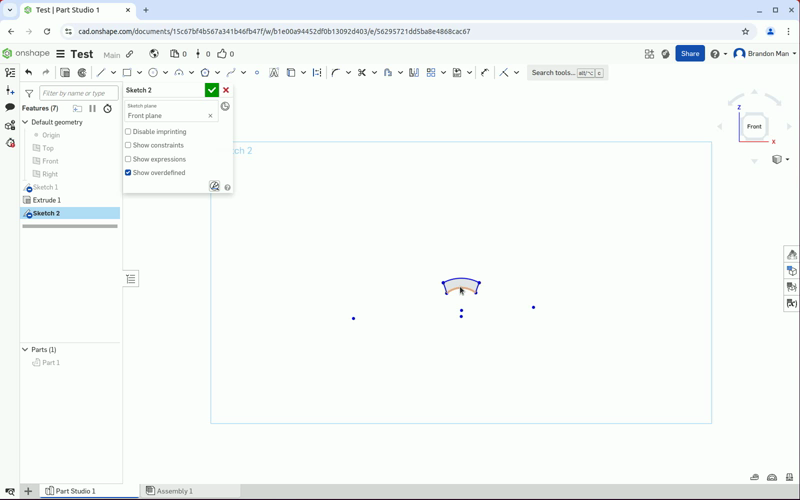
scroll(6)
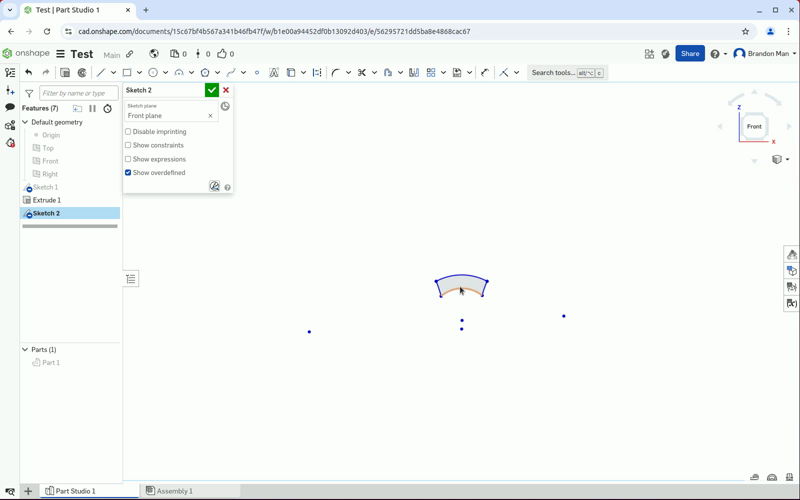
scroll(6)
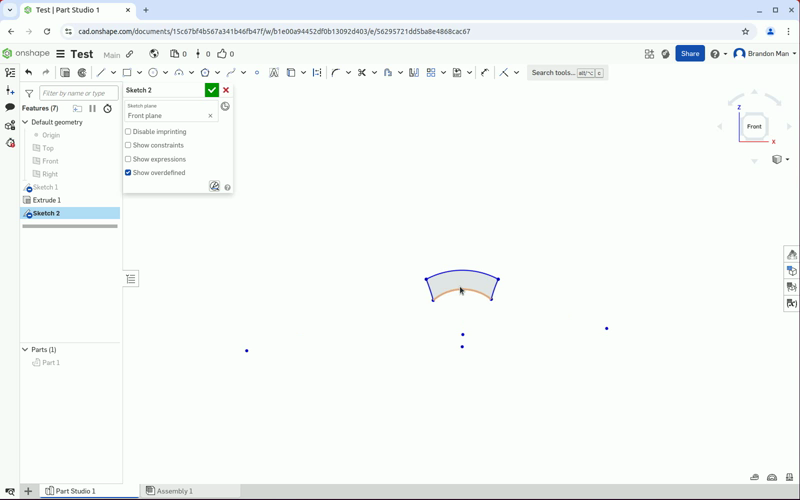
scroll(6)
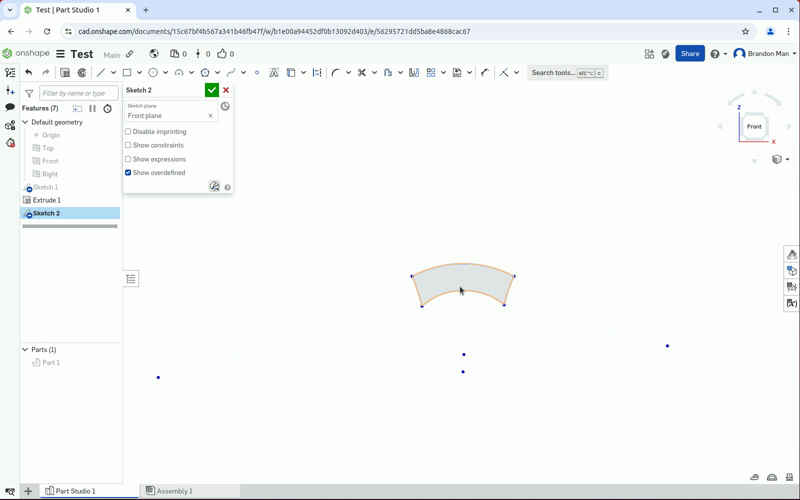
scroll(6)
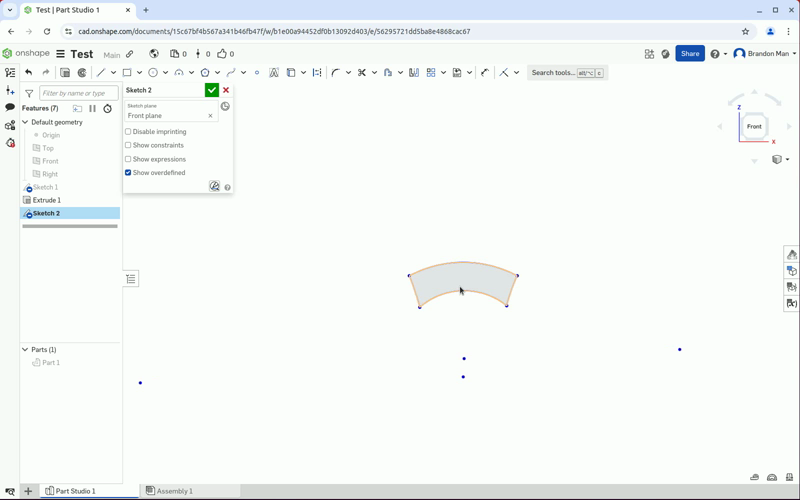
scroll(6)
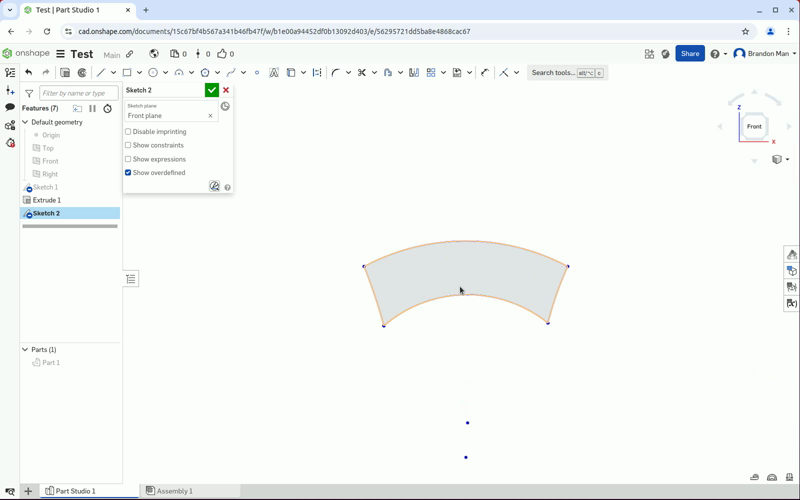
scroll(6)
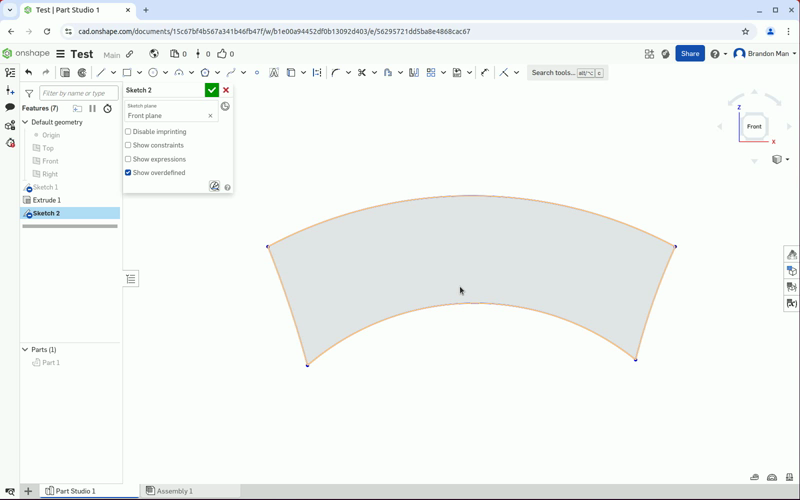
click(460, 286)
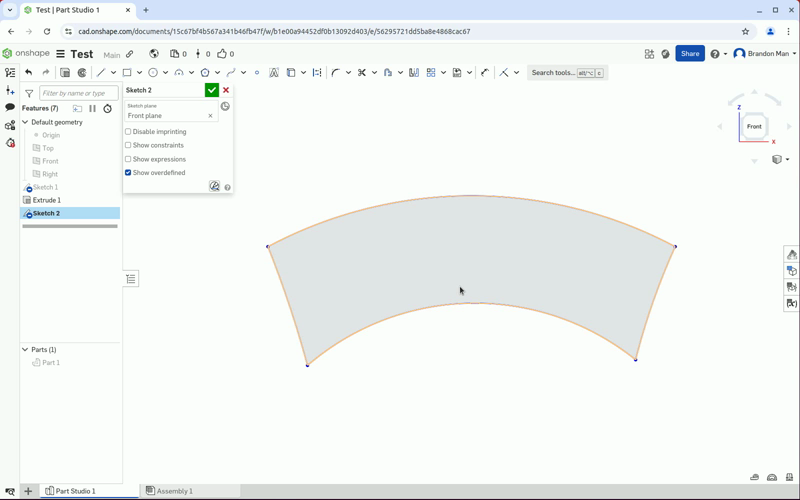
scroll(-6)
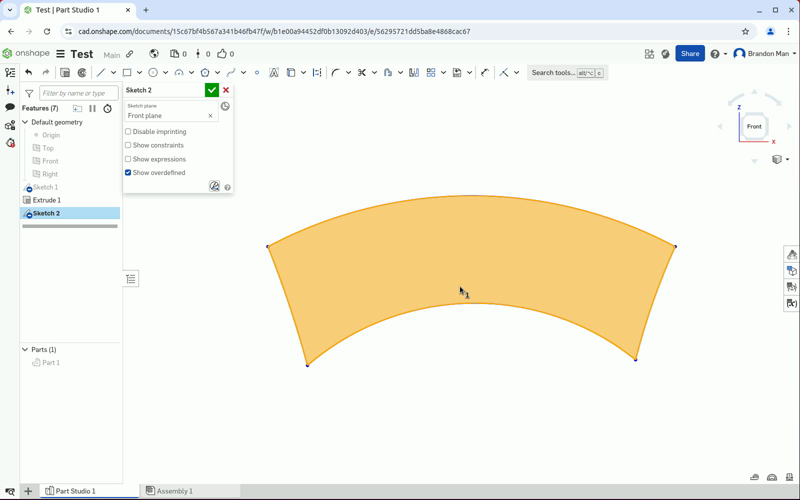
scroll(-6)
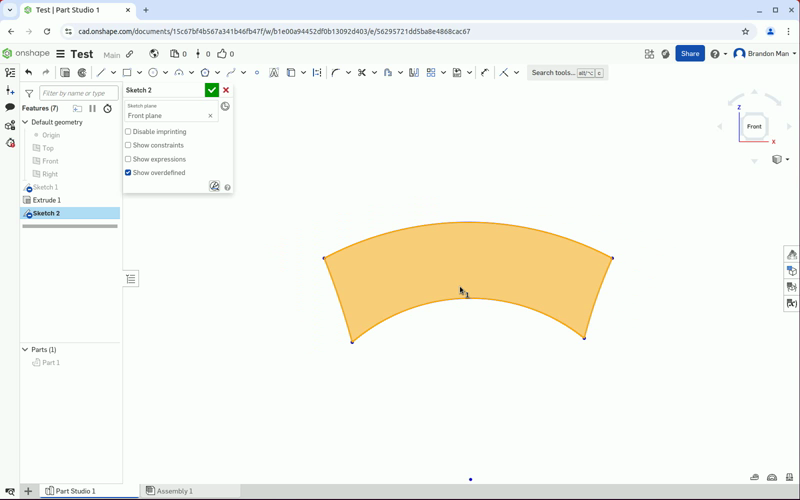
scroll(-6)
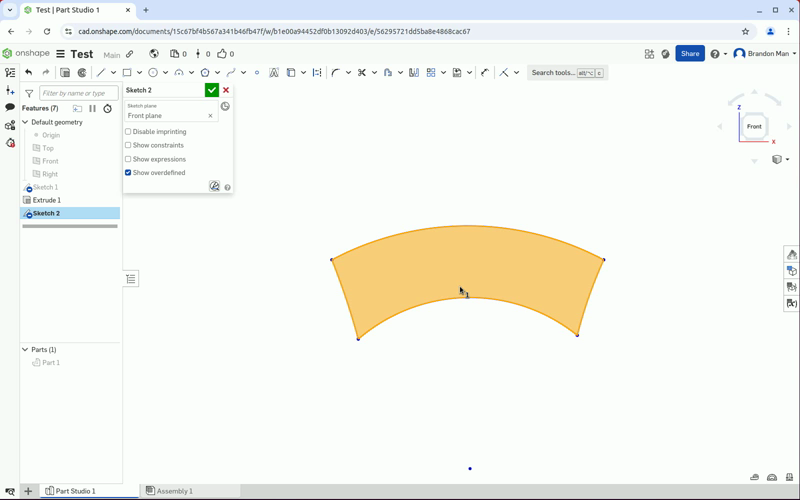
scroll(-6)
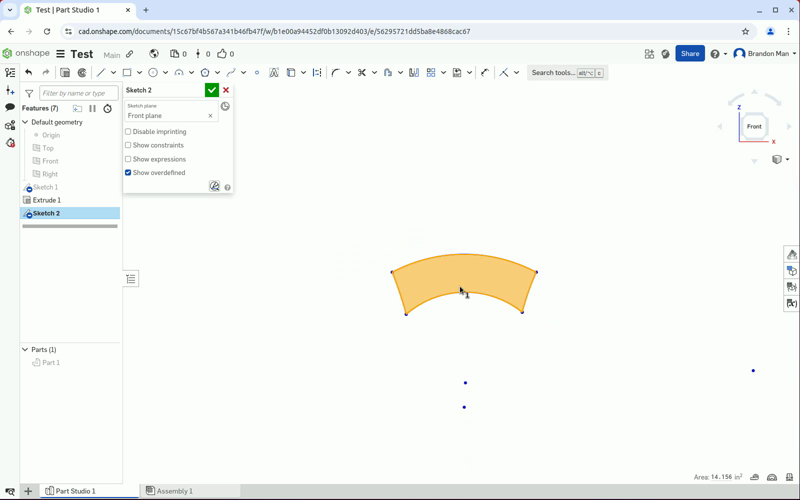
scroll(-6)
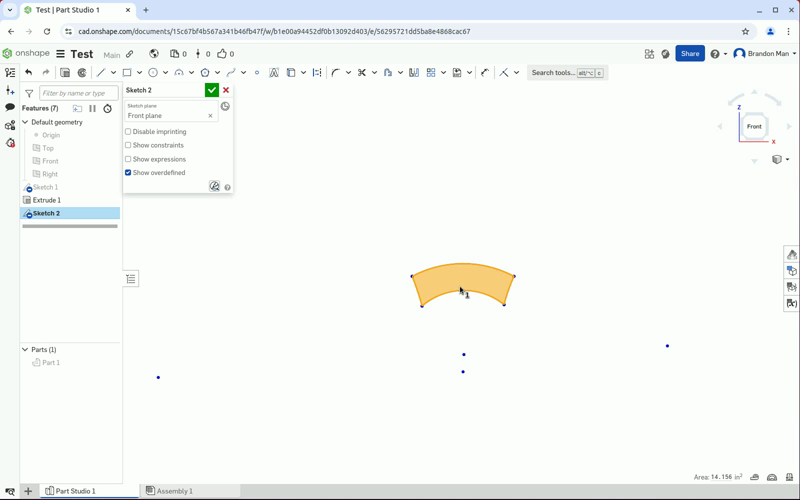
scroll(-6)
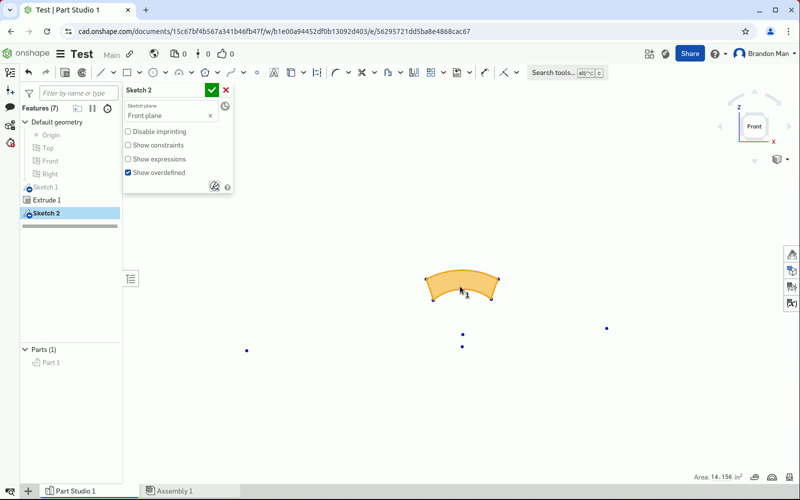
scroll(-6)
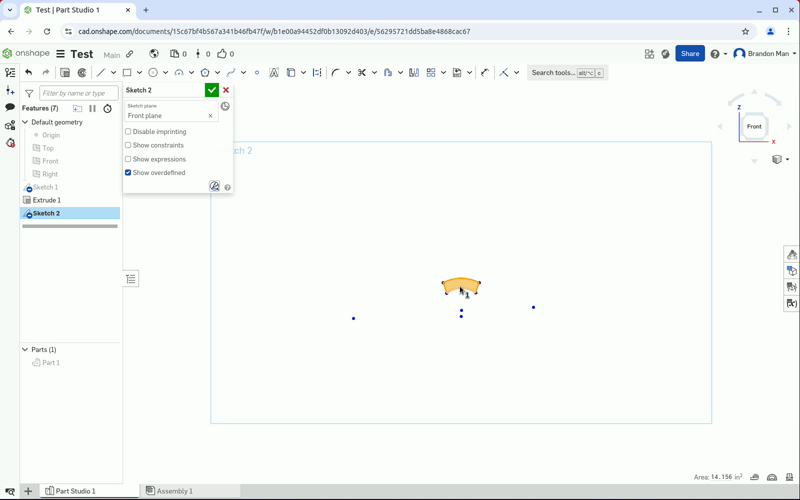
mouse_move(73, 352)
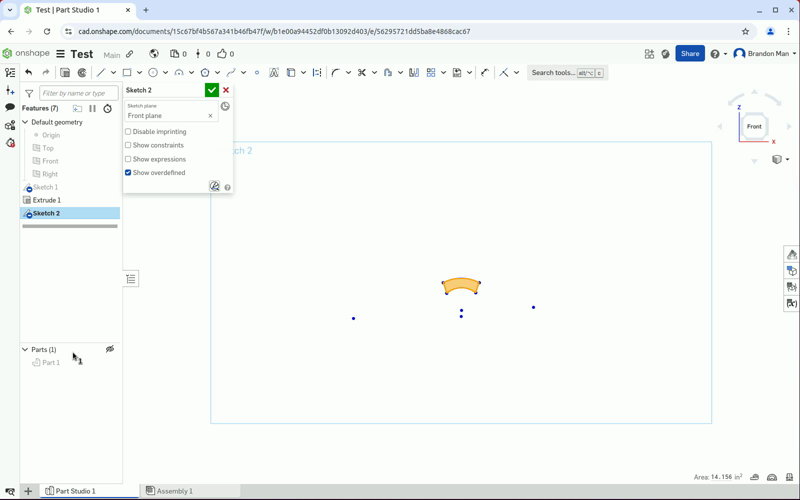
key(shift+y)
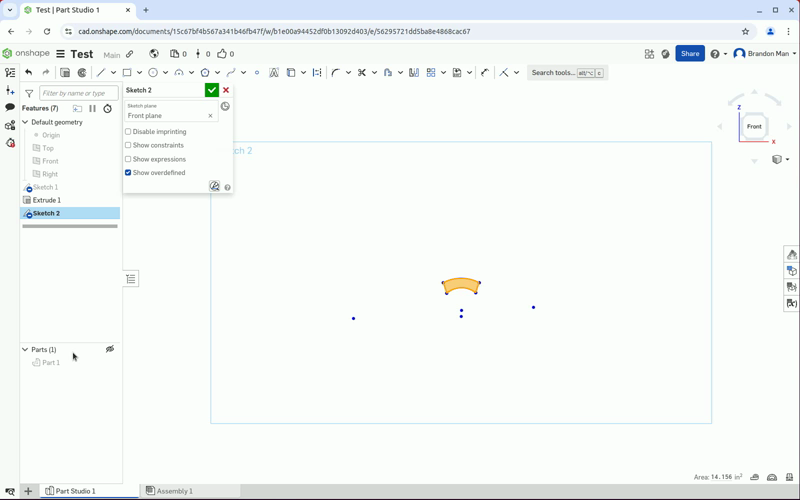
key(shift+e)
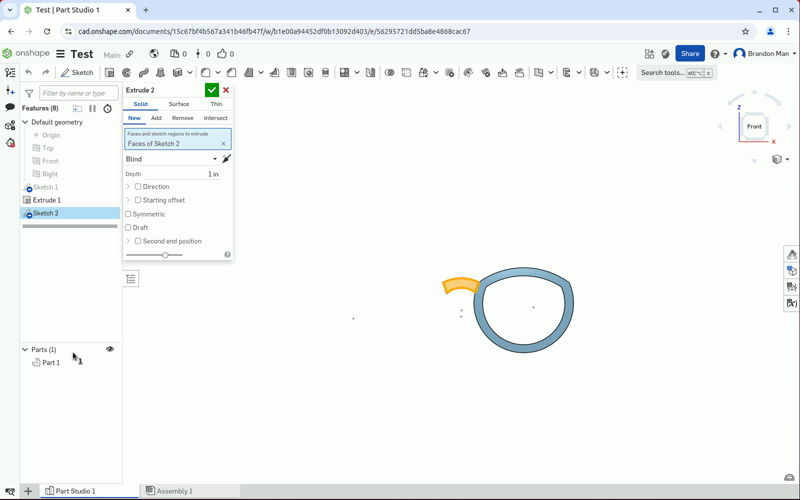
mouse_move(143, 106)
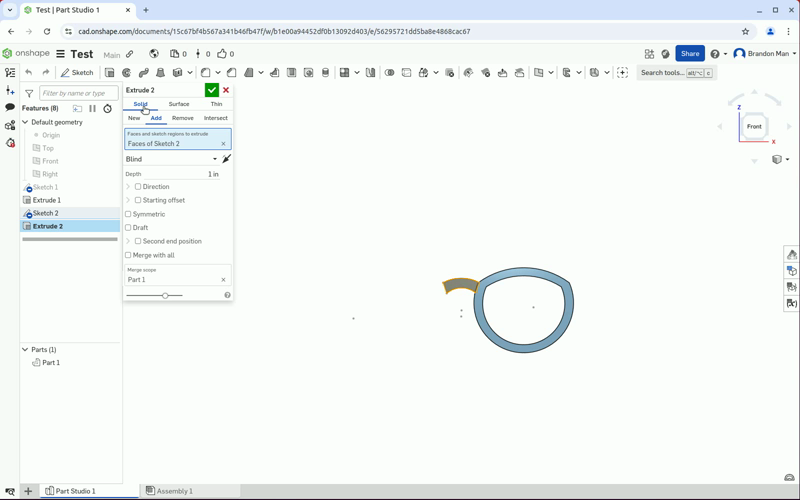
click(143, 106)
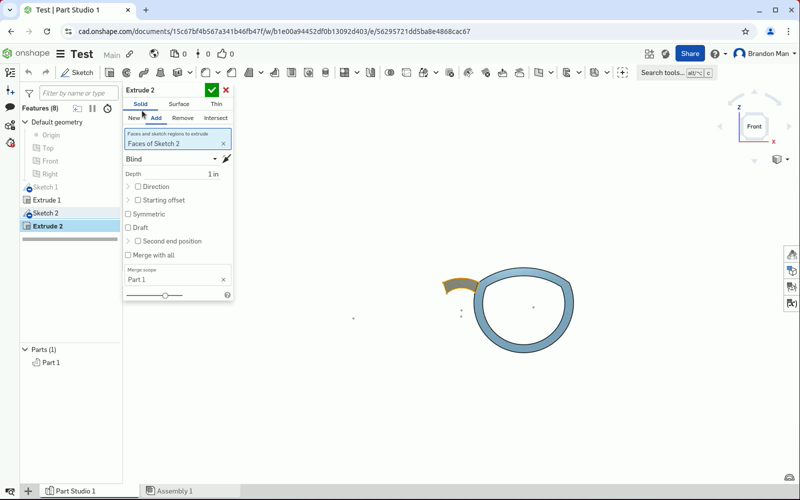
mouse_move(137, 120)
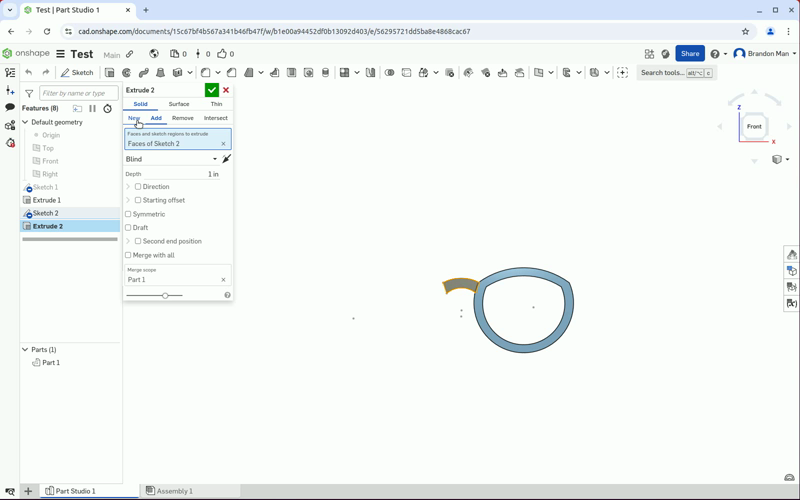
click(137, 120)
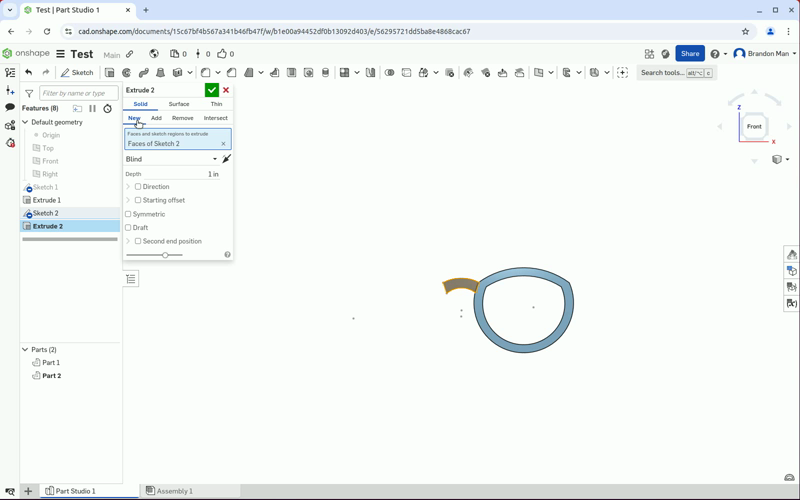
key(tab, 4)
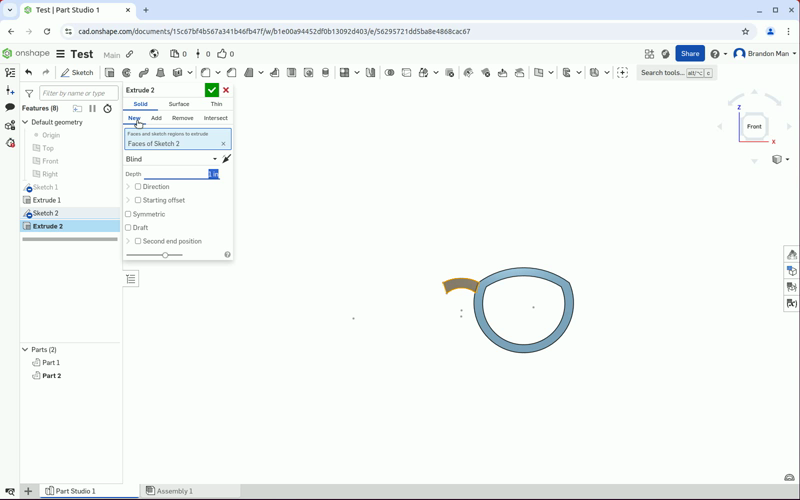
text(1.685)
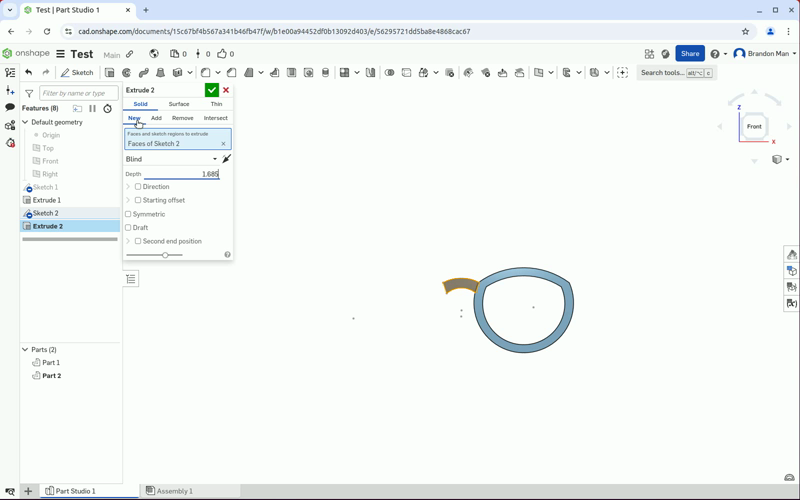
key(enter)
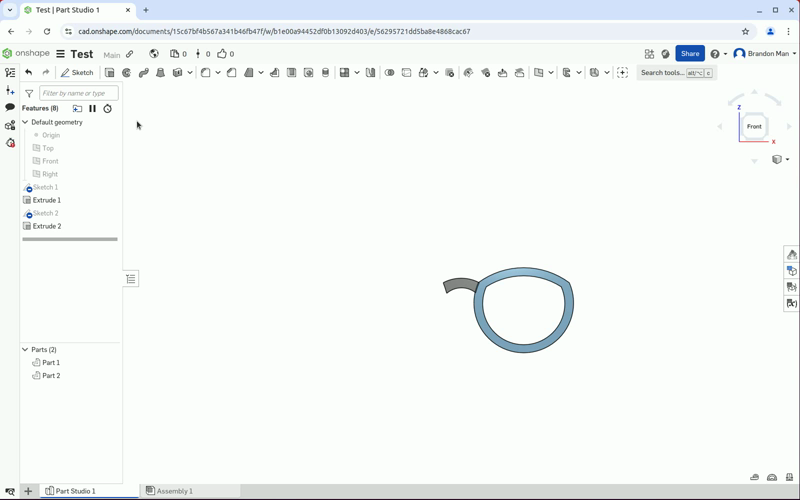
key(shift+h)
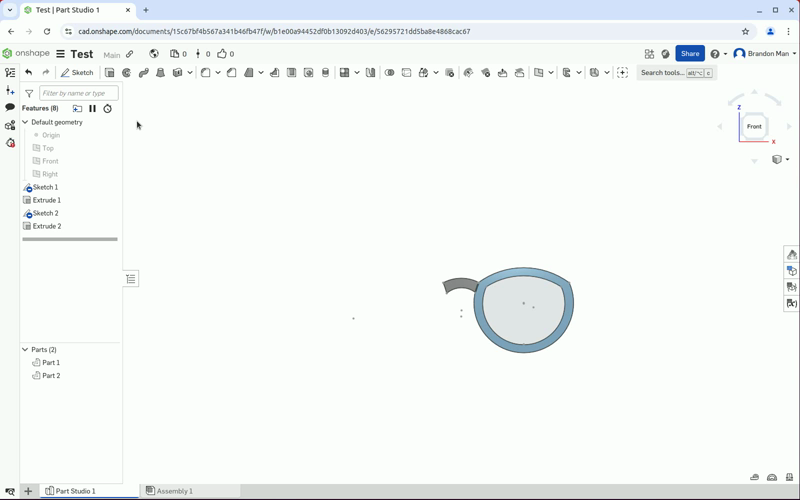
key(shift+h)
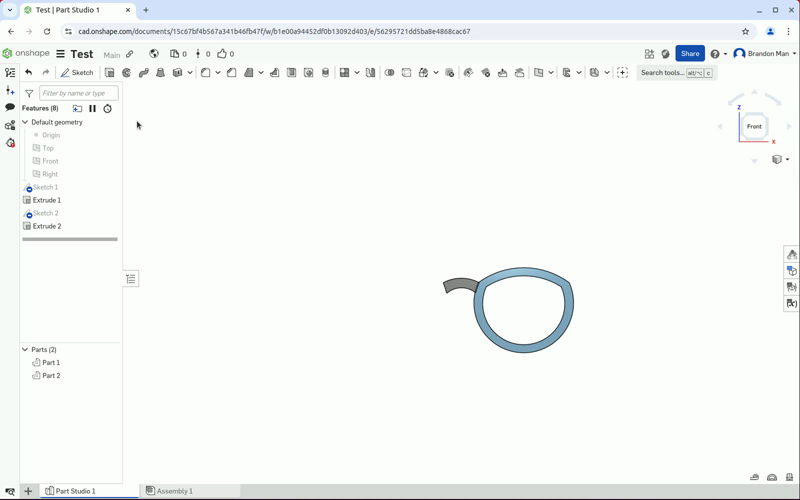
mouse_move(73, 189)
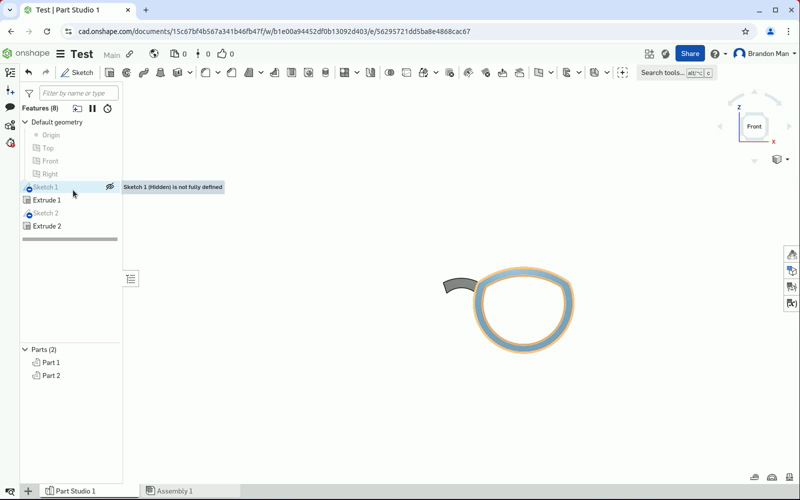
click(73, 189)
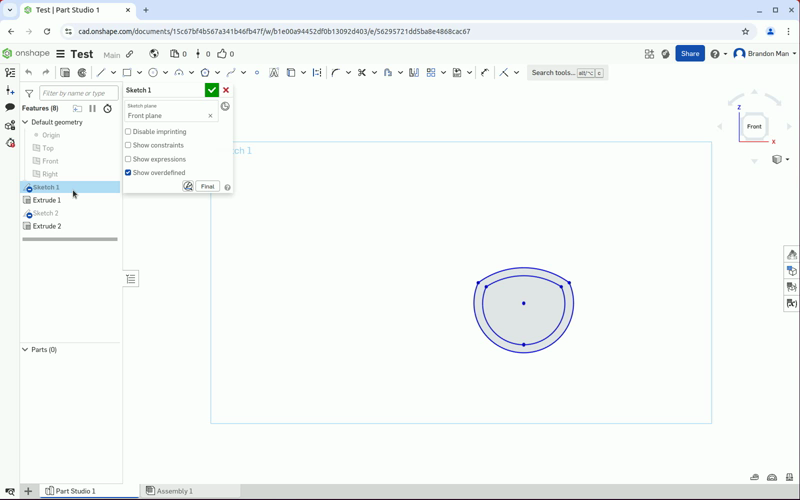
mouse_move(229, 92)
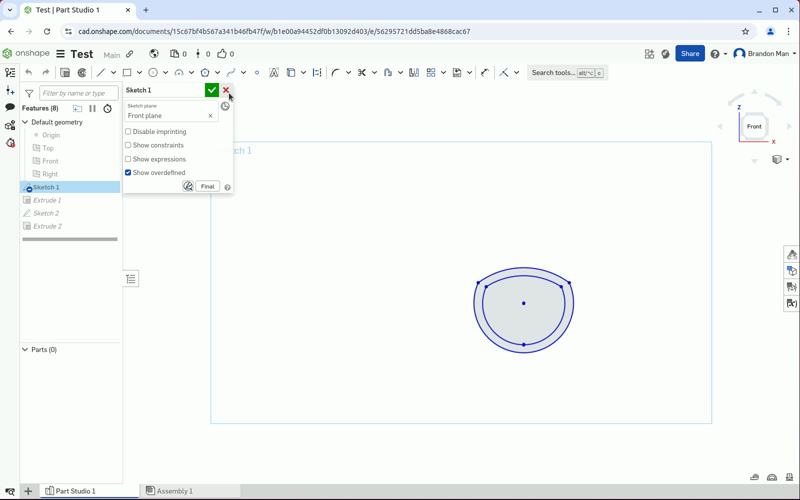
click(229, 92)
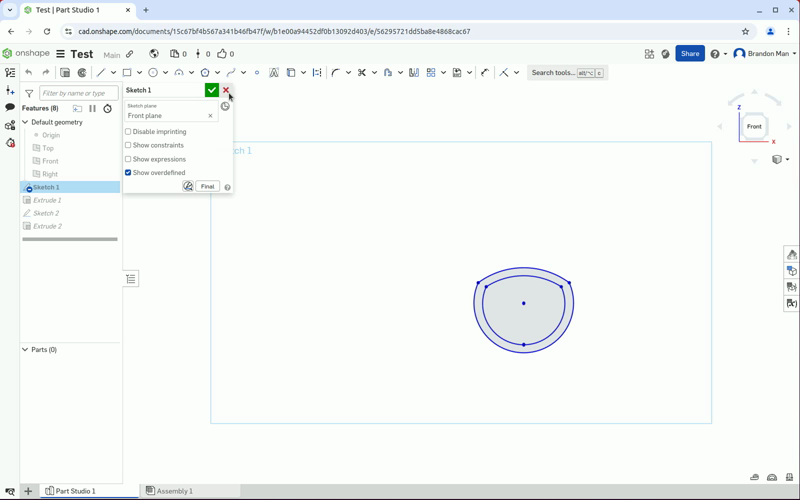
key(shift+s)
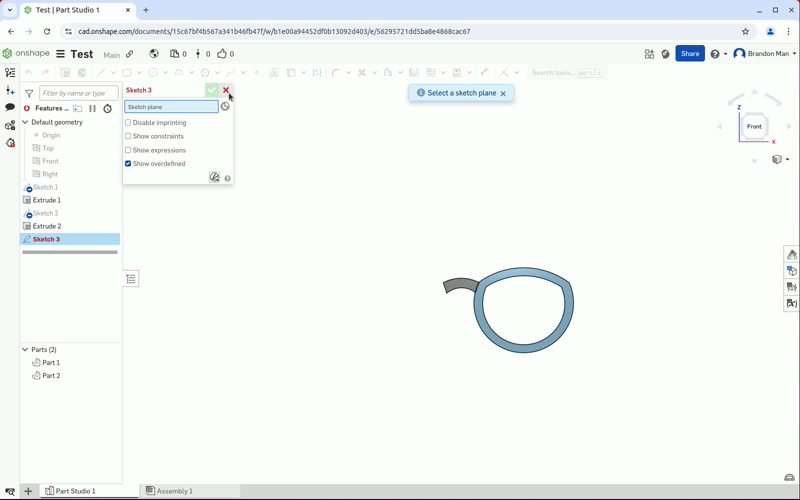
mouse_move(73, 163)
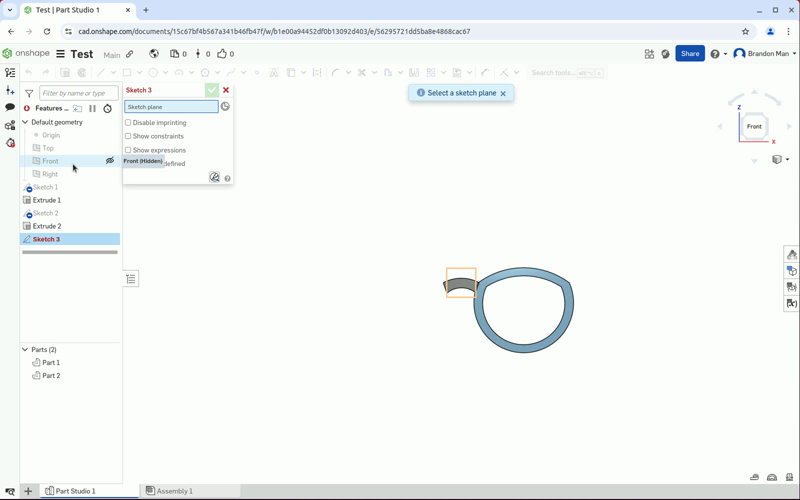
click(73, 163)
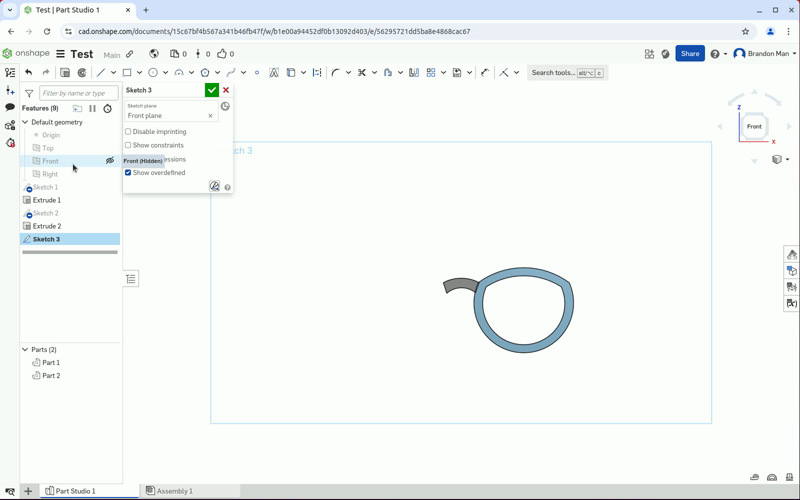
mouse_move(73, 352)
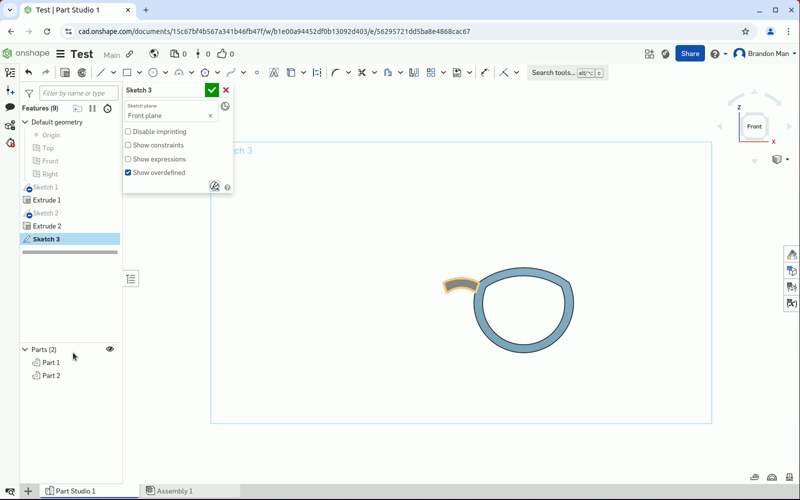
key(y)
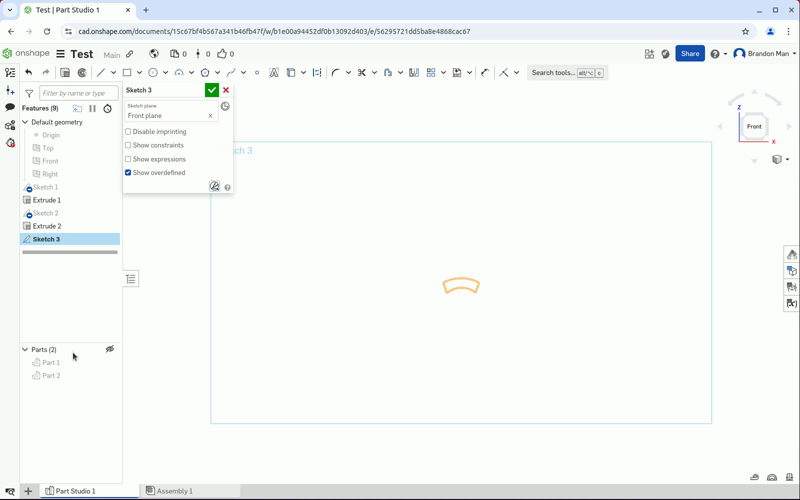
key(a)
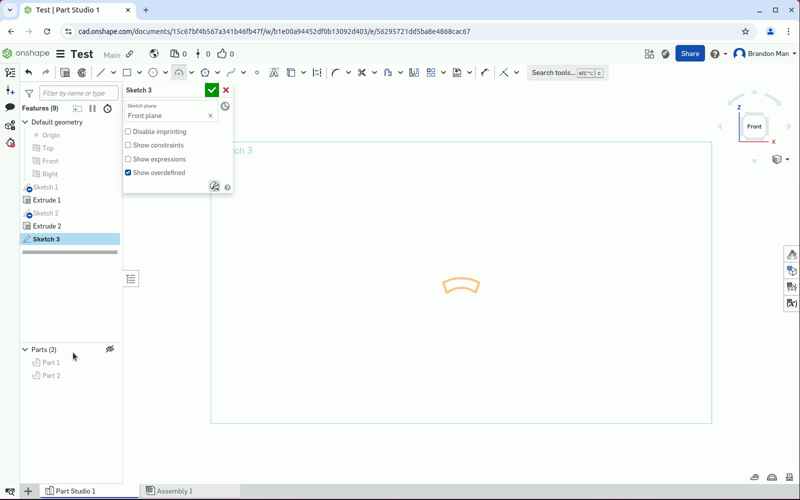
key_down(shift)
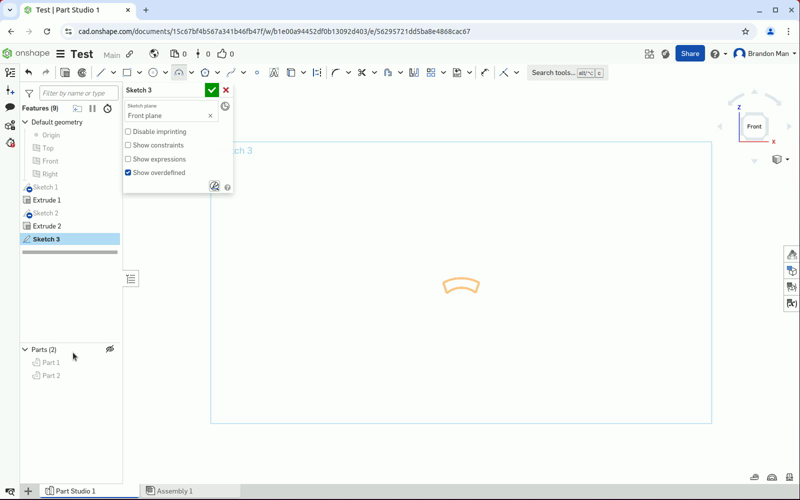
mouse_move(352, 282)
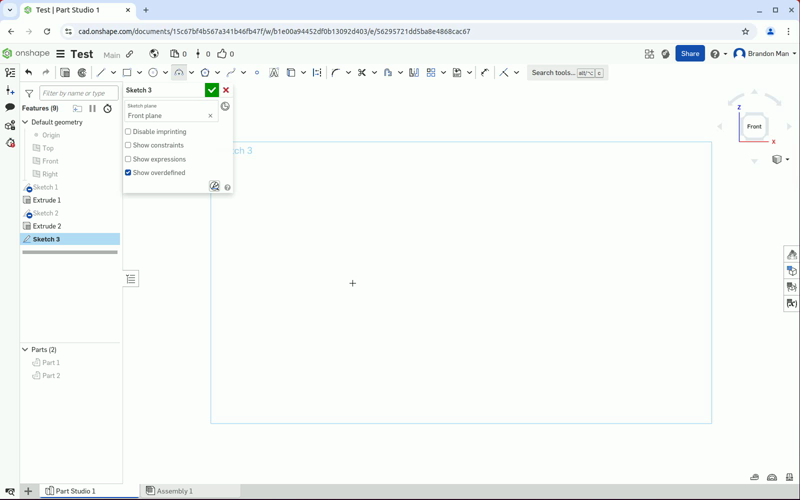
click(352, 282)
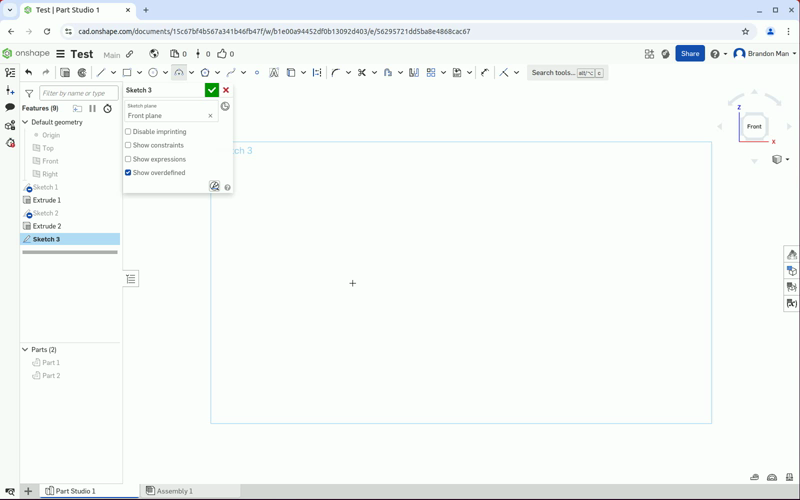
key_up(shift)
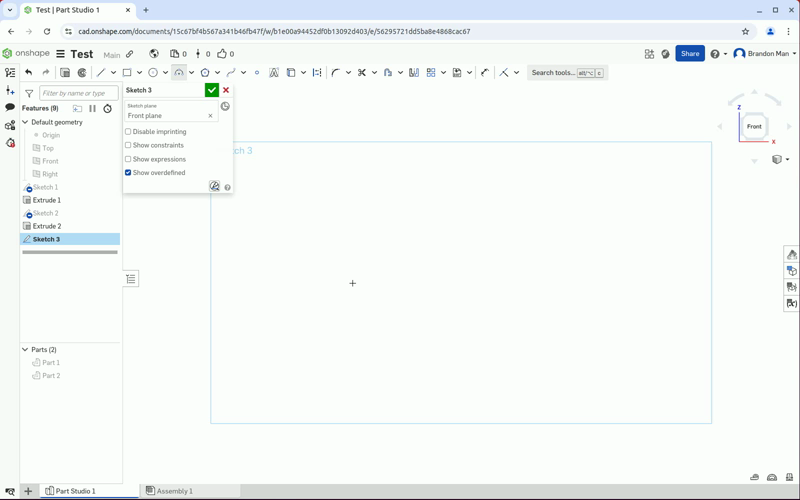
key_down(shift)
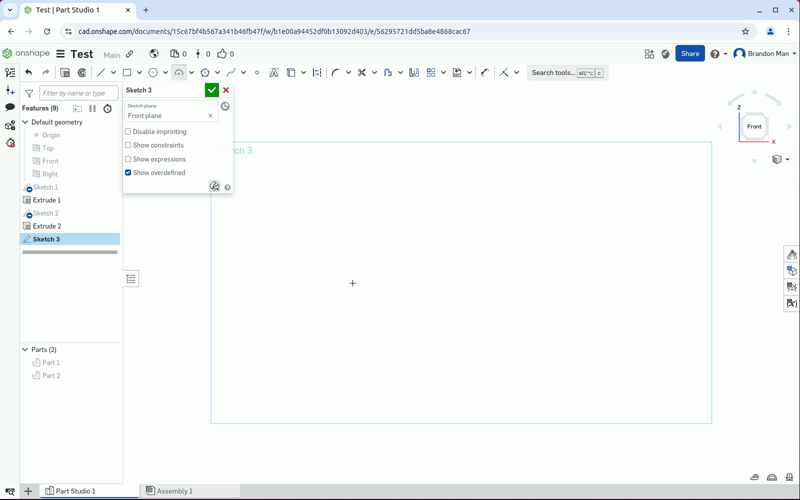
mouse_move(444, 282)
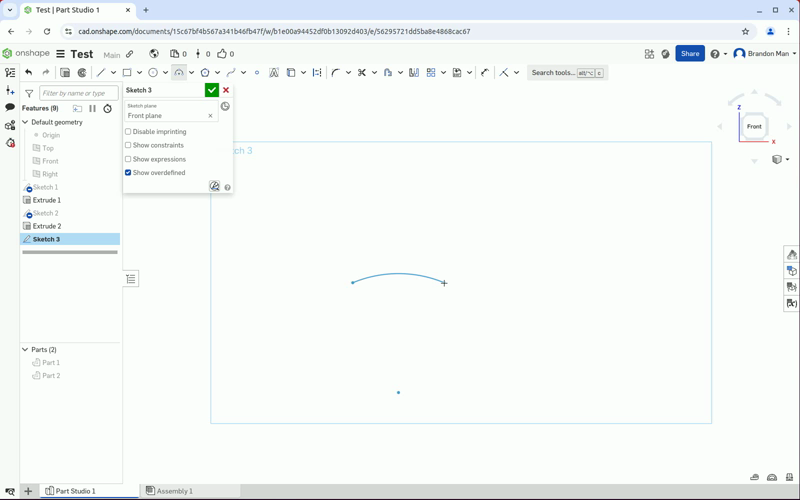
click(444, 282)
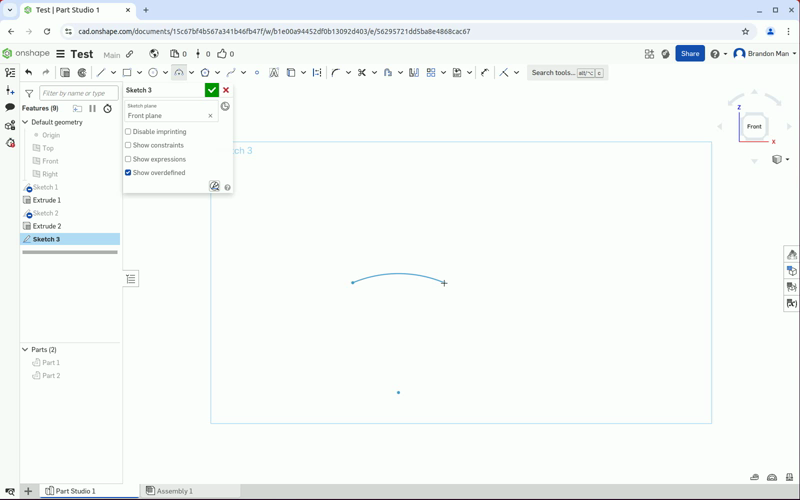
mouse_move(398, 352)
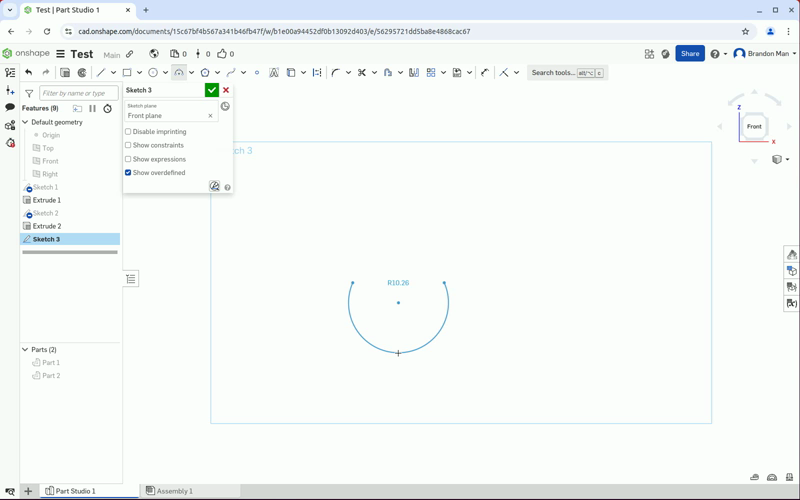
click(398, 352)
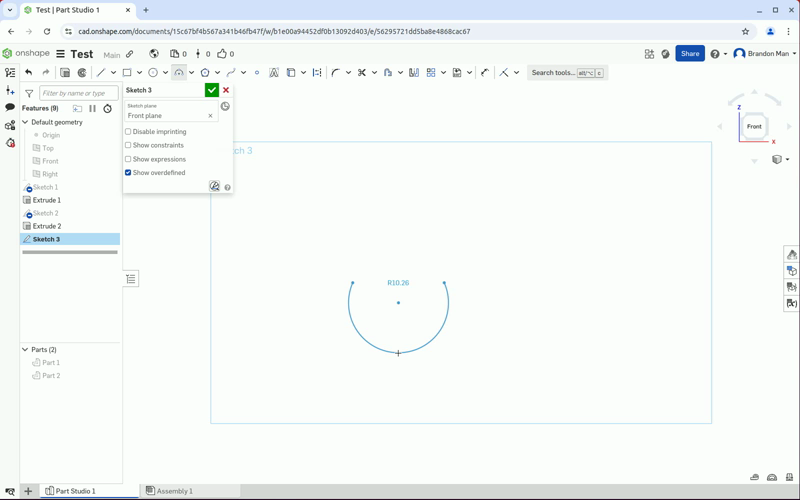
key_up(shift)
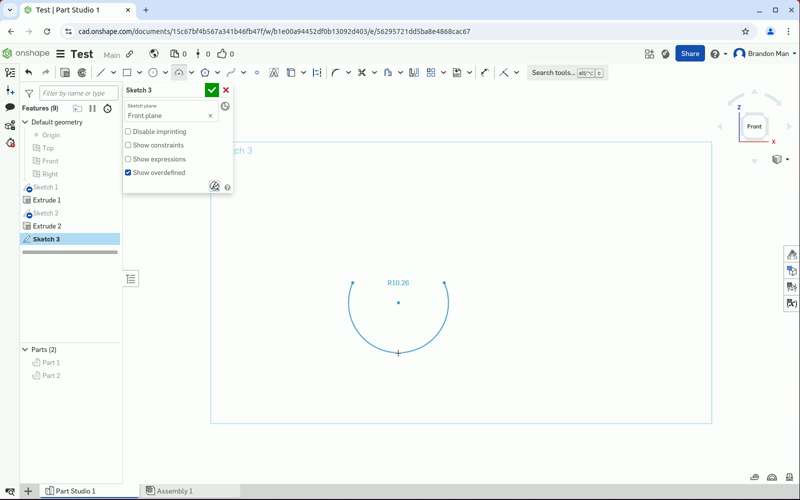
mouse_move(444, 282)
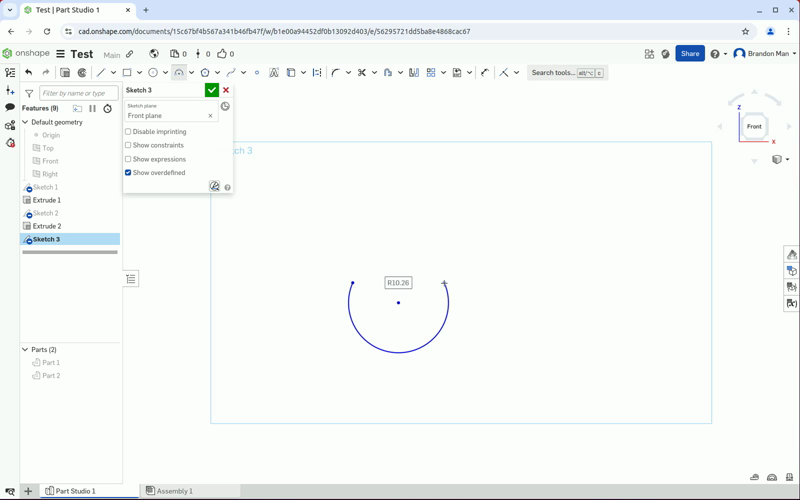
click(444, 282)
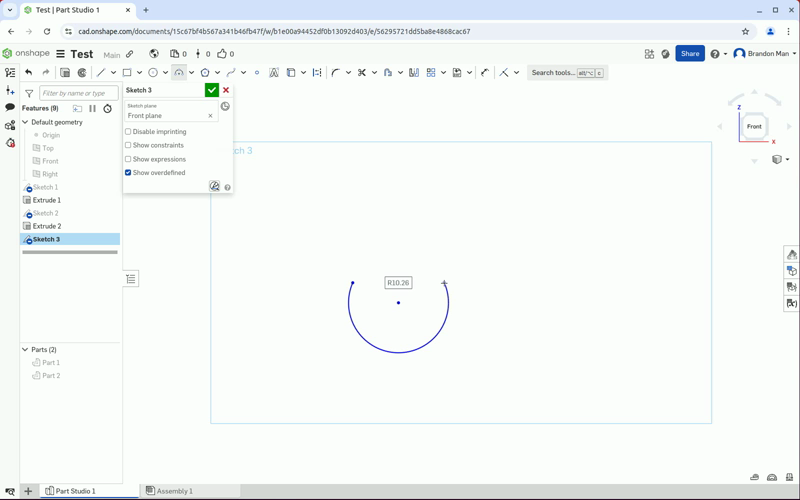
mouse_move(352, 282)
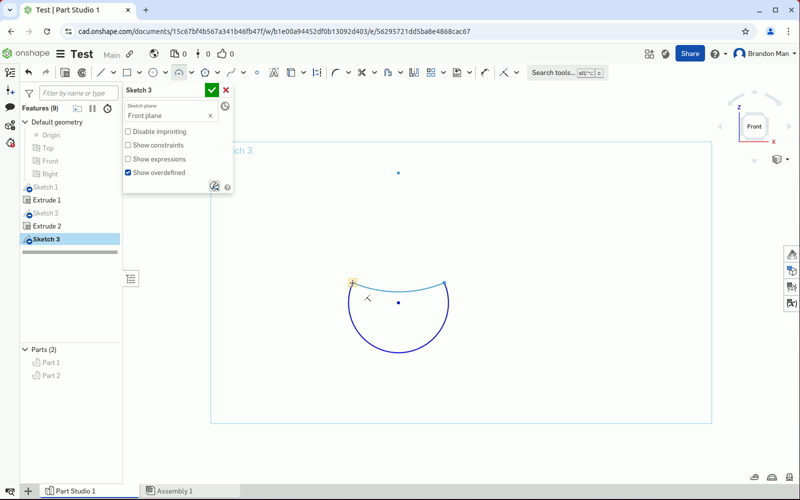
click(352, 282)
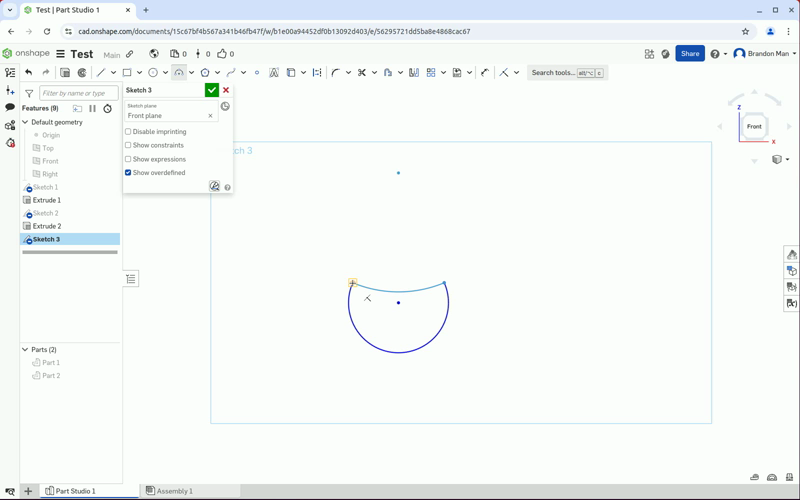
key_down(shift)
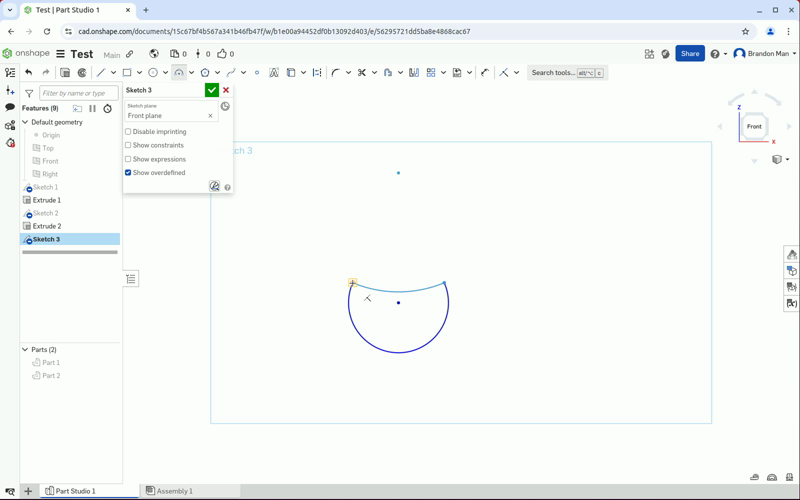
mouse_move(398, 267)
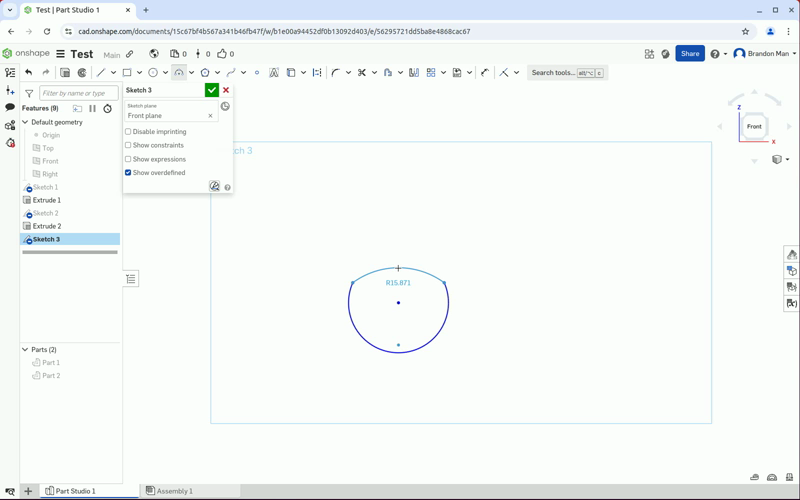
click(398, 267)
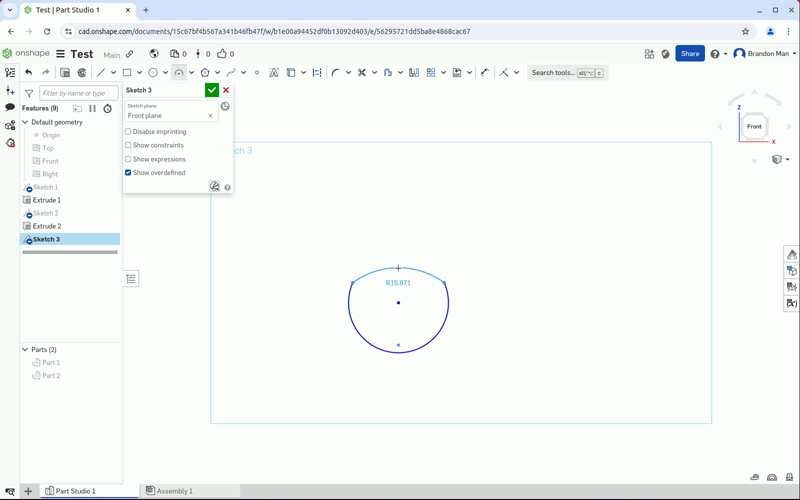
key_up(shift)
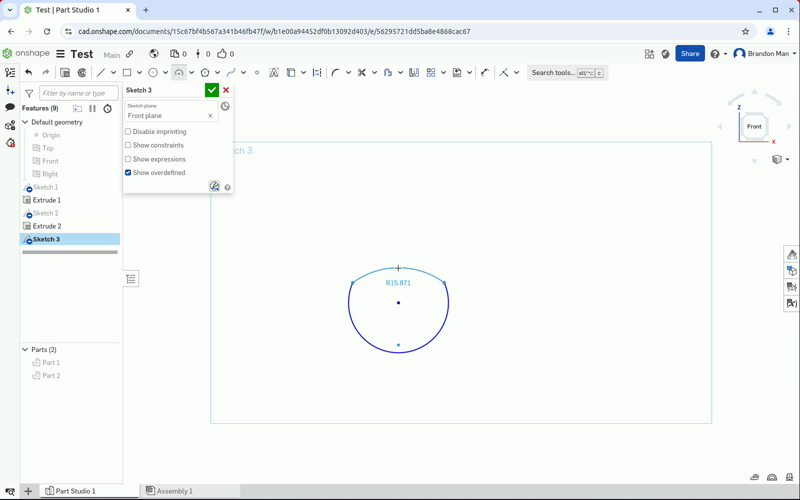
key(esc)
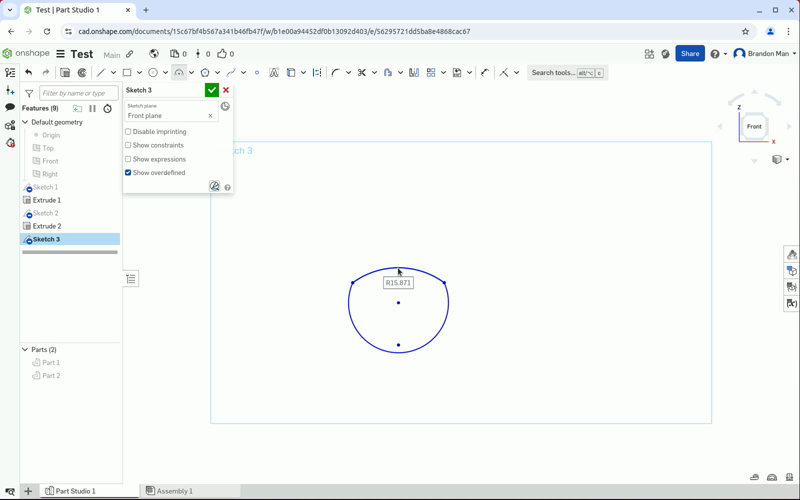
key(a)
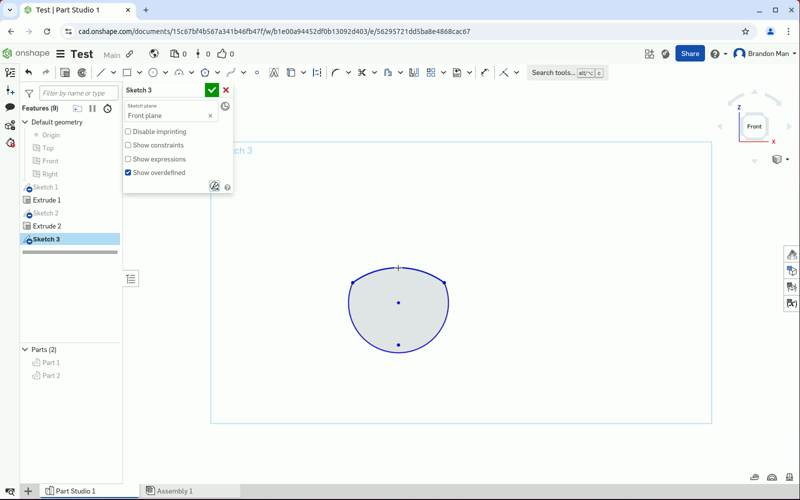
key_down(shift)
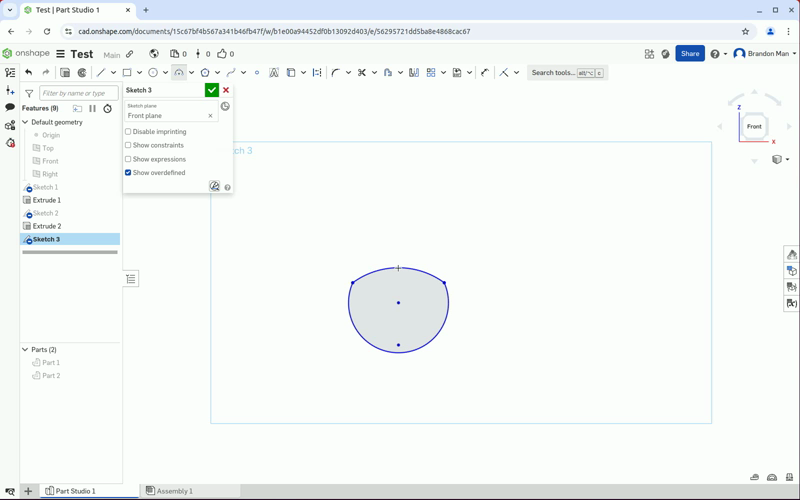
mouse_move(360, 286)
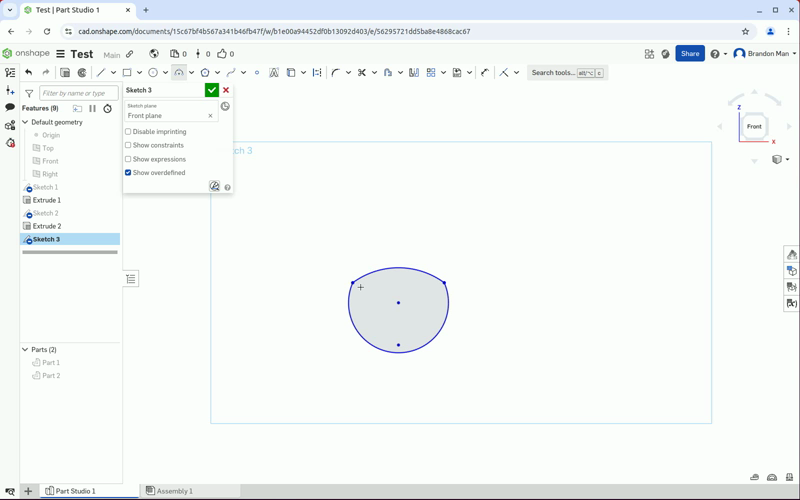
click(360, 286)
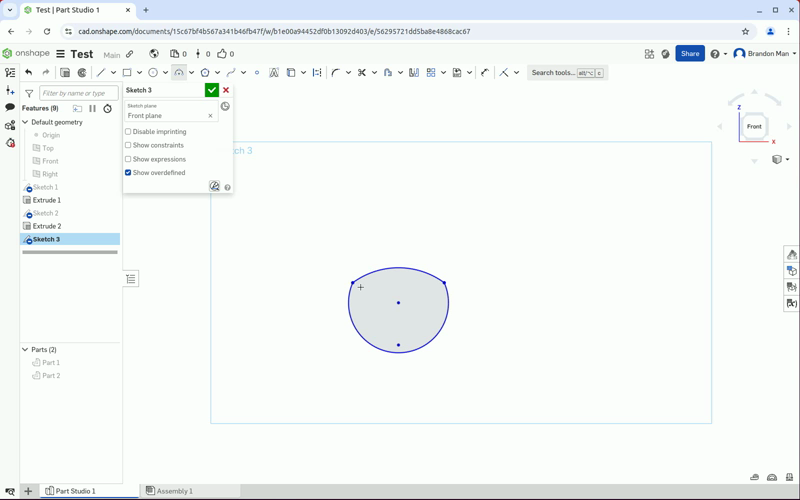
key_up(shift)
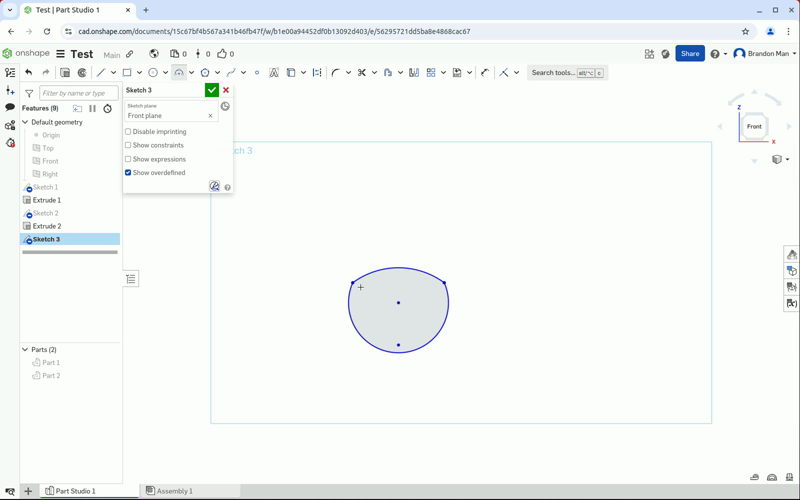
key_down(shift)
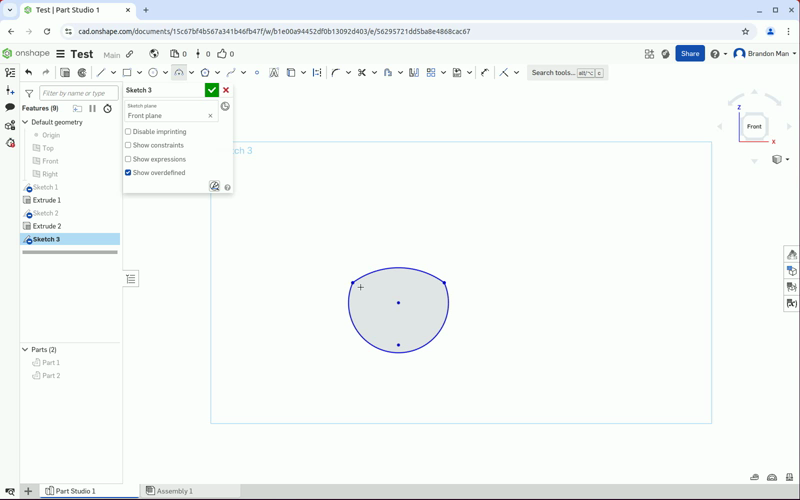
mouse_move(435, 286)
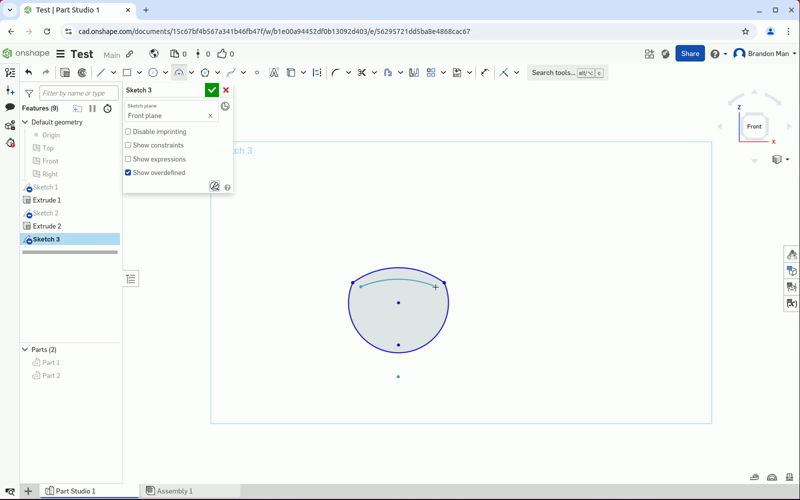
click(435, 286)
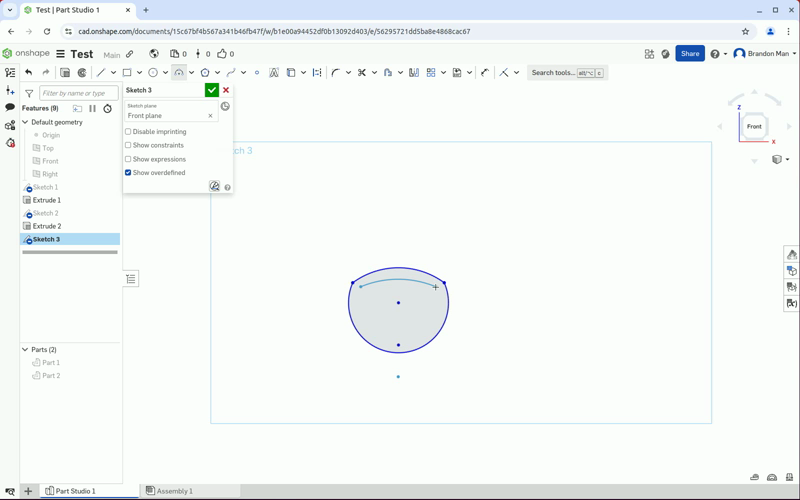
mouse_move(398, 344)
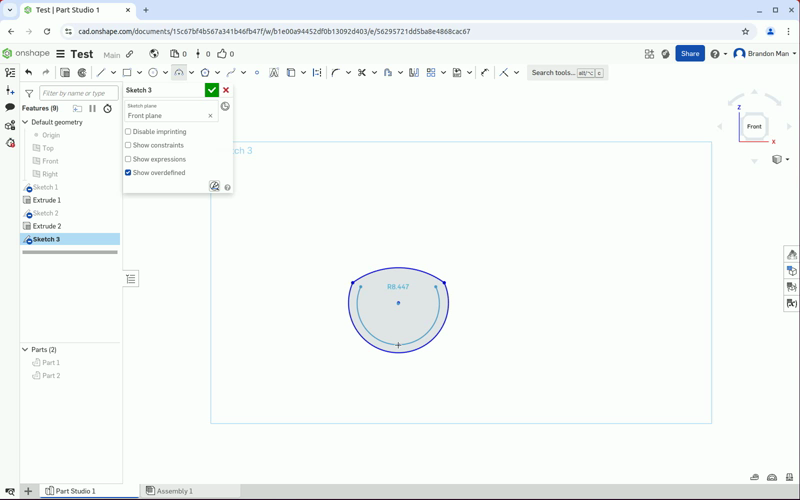
click(398, 344)
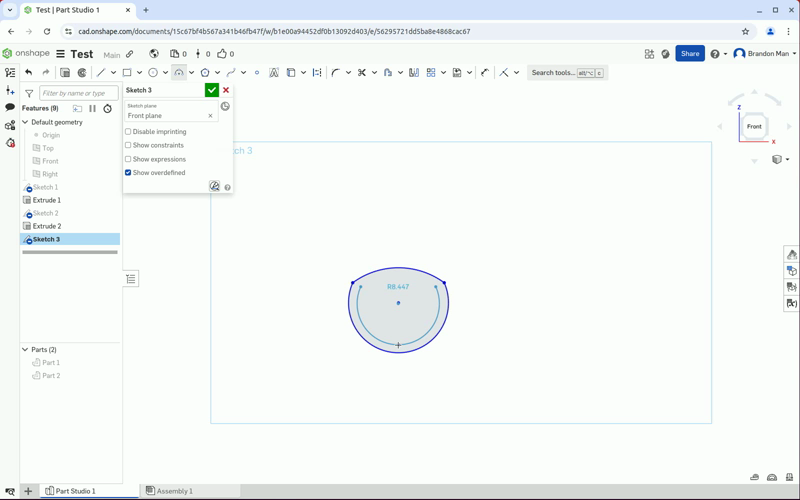
key_up(shift)
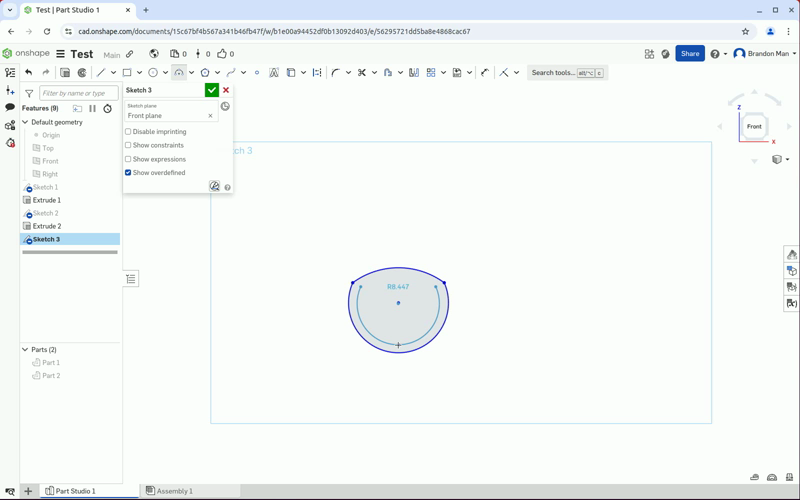
mouse_move(435, 286)
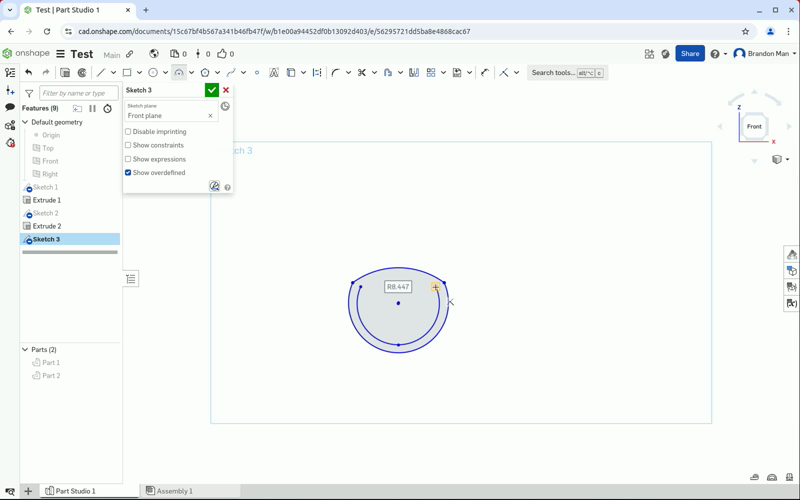
click(435, 286)
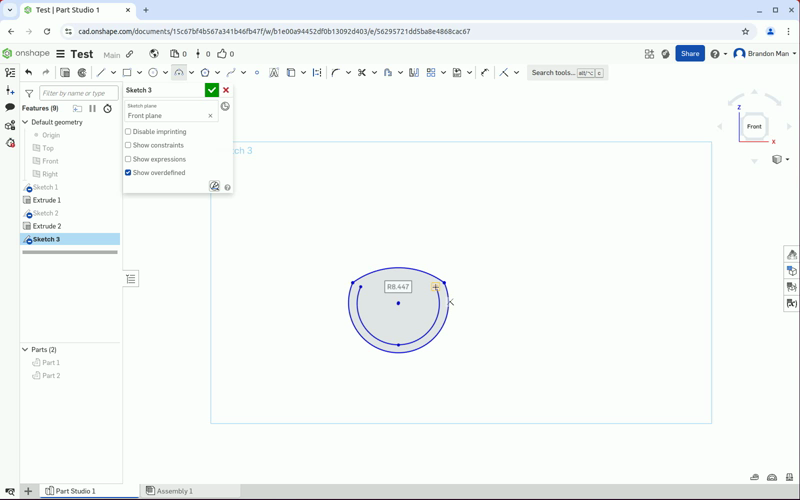
mouse_move(360, 286)
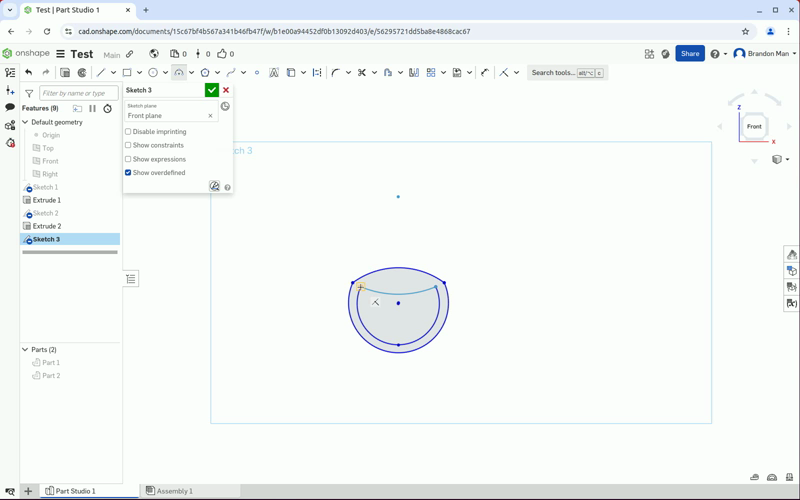
click(360, 286)
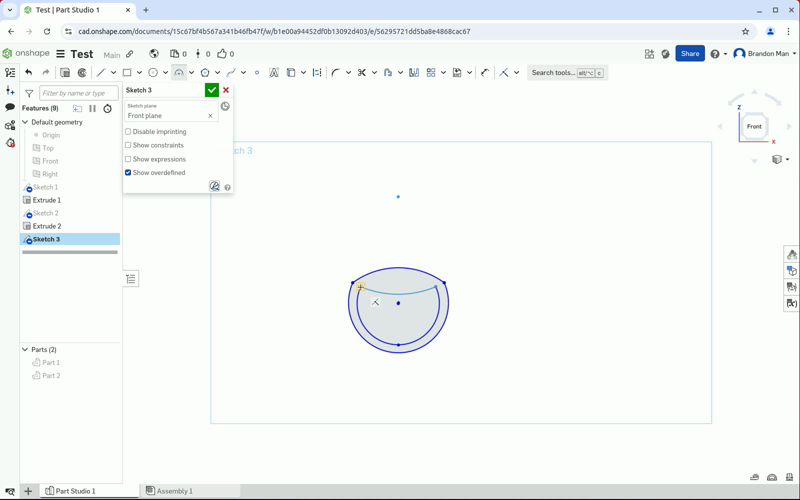
key_down(shift)
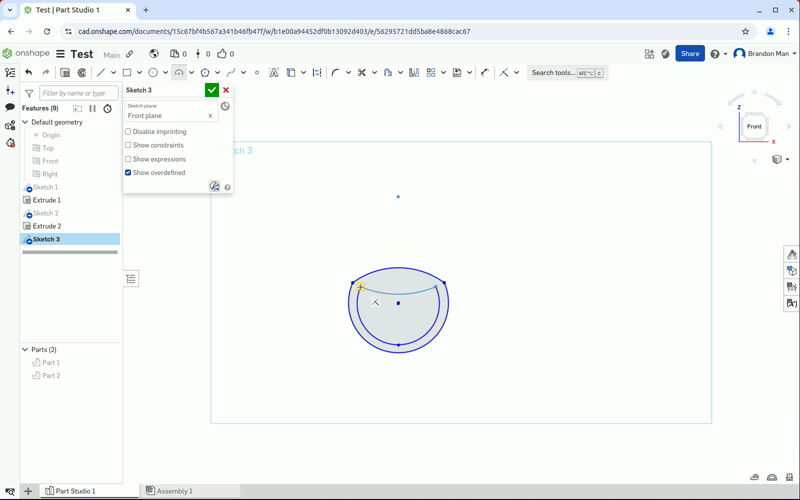
mouse_move(398, 275)
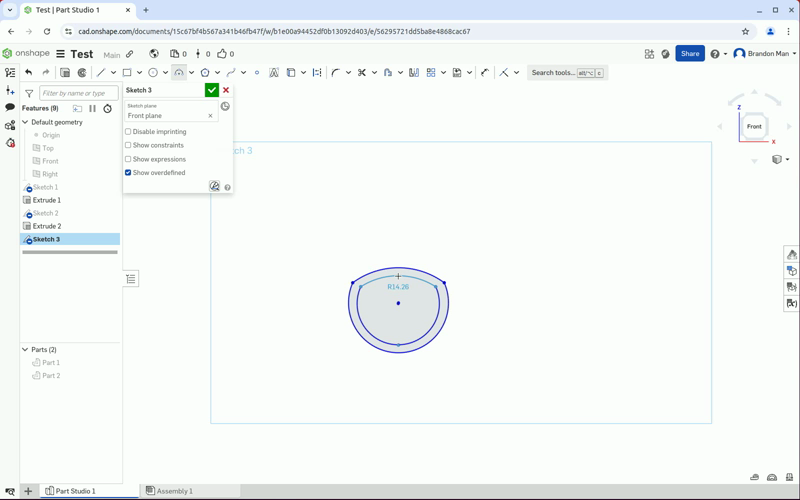
click(398, 275)
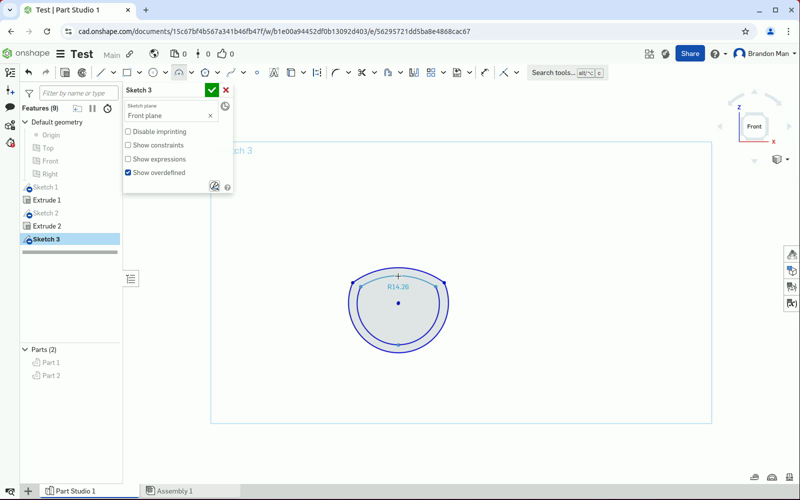
key_up(shift)
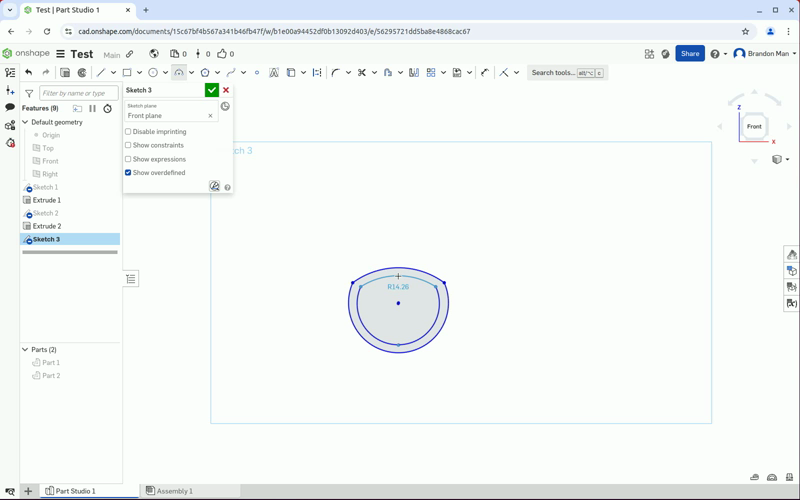
key(esc)
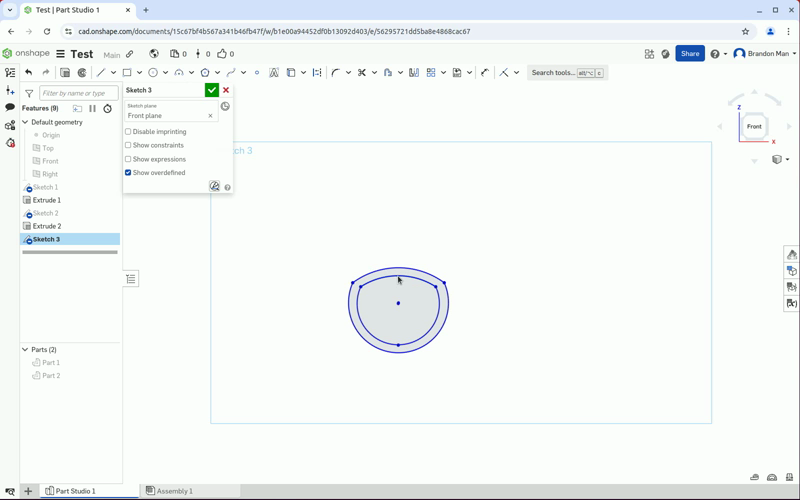
mouse_move(422, 277)
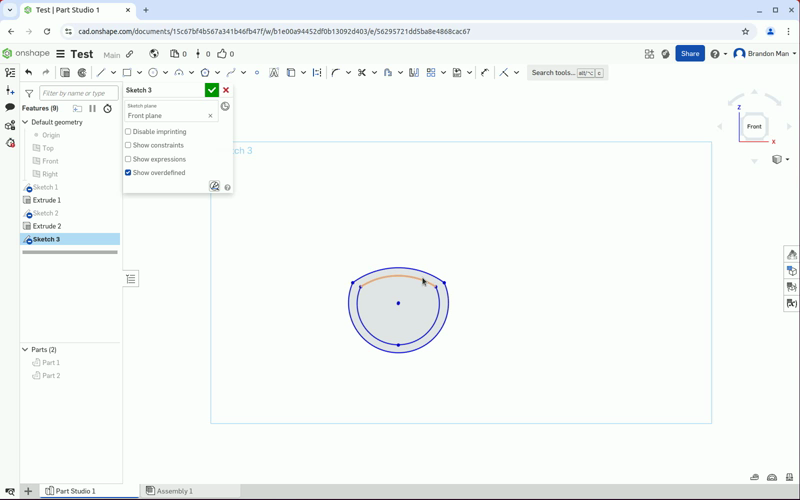
click(422, 277)
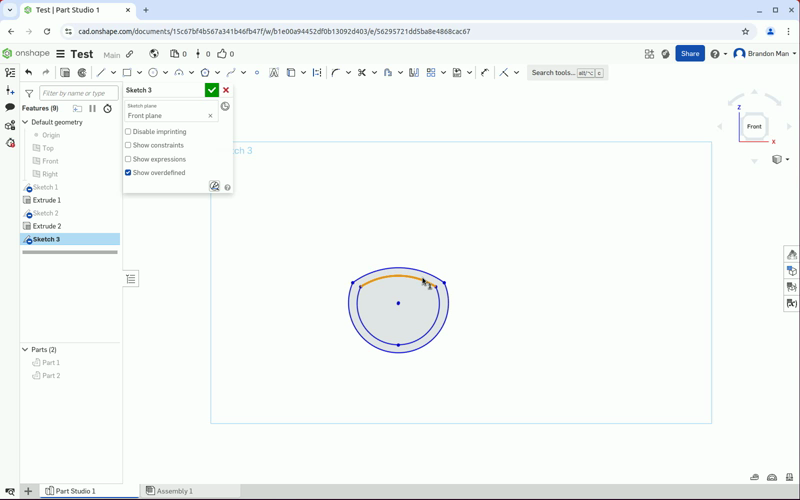
mouse_move(73, 352)
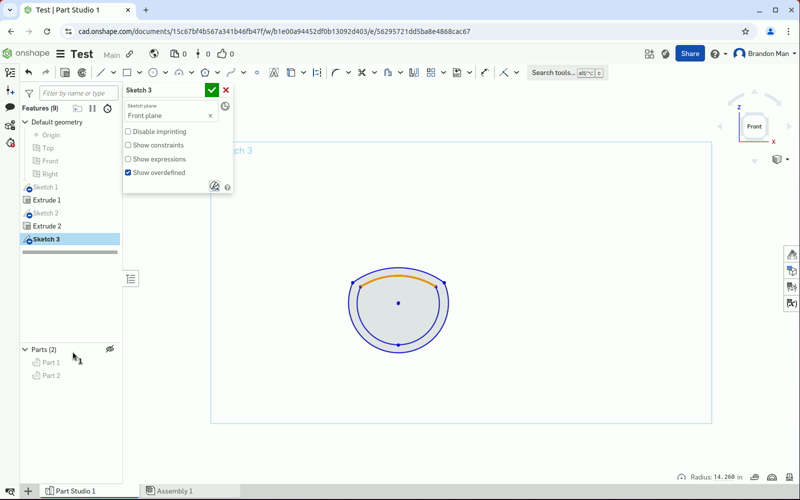
key(shift+y)
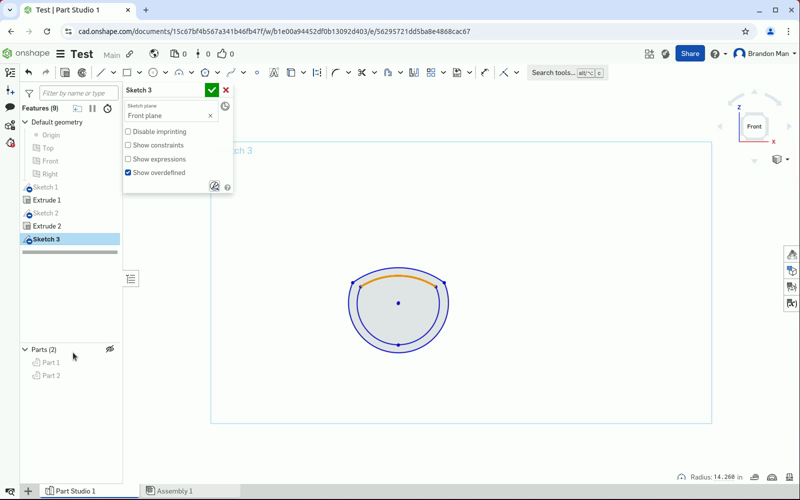
key(shift+e)
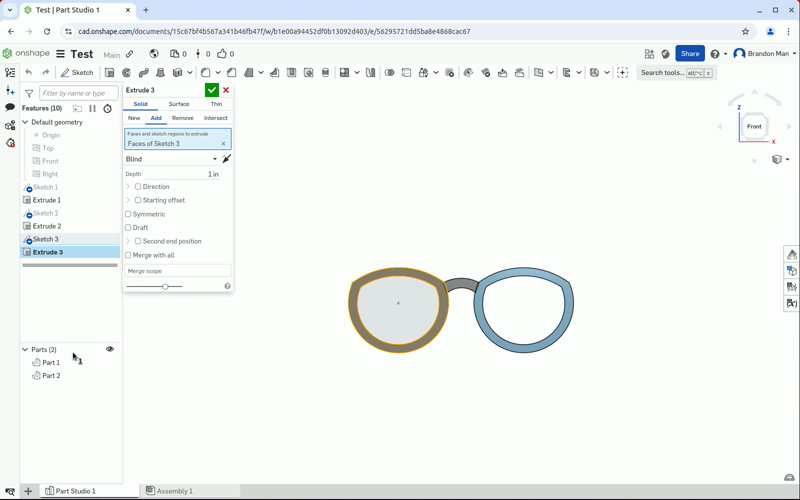
mouse_move(143, 106)
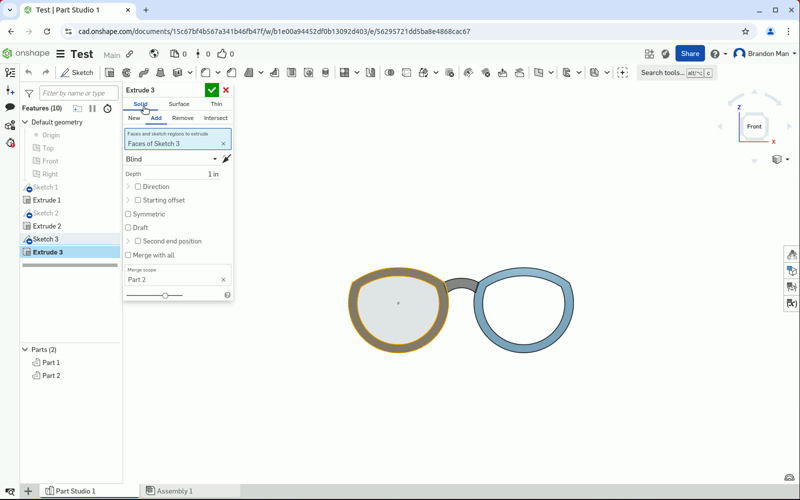
click(143, 106)
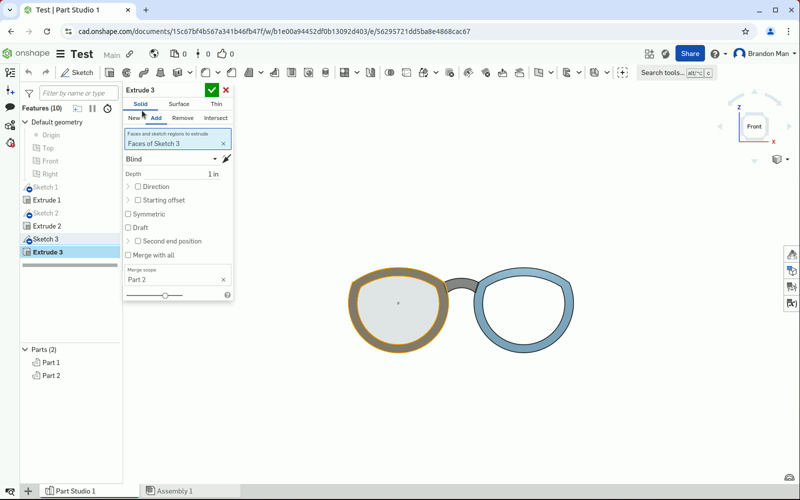
mouse_move(137, 120)
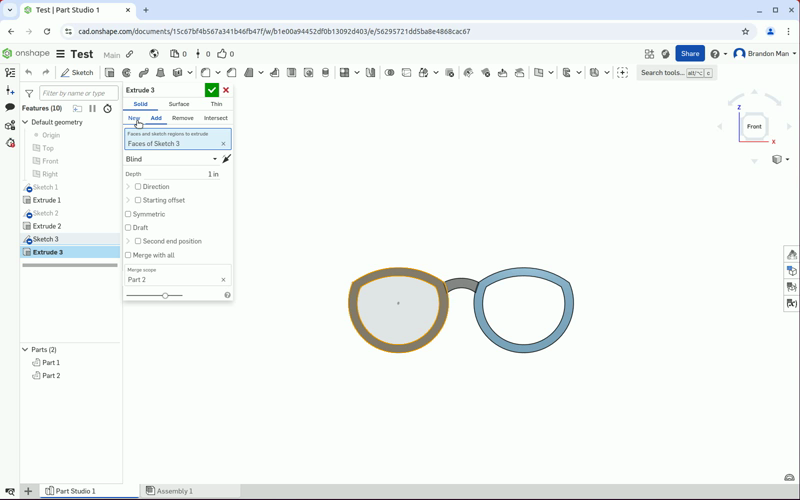
click(137, 120)
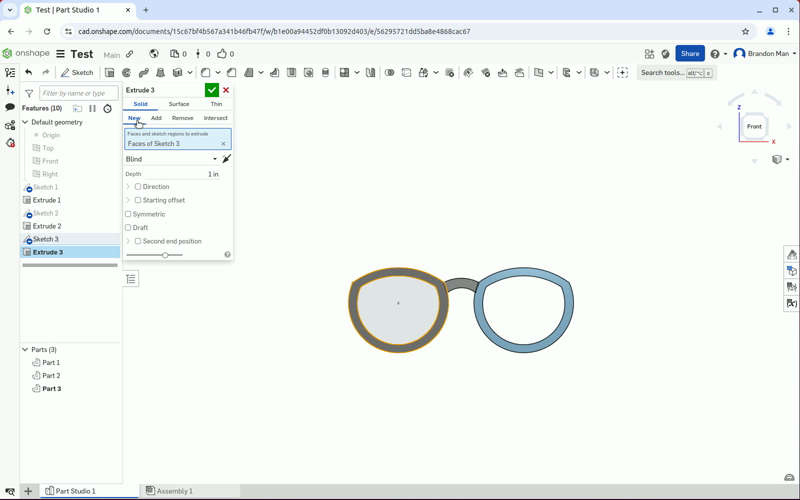
key(tab, 4)
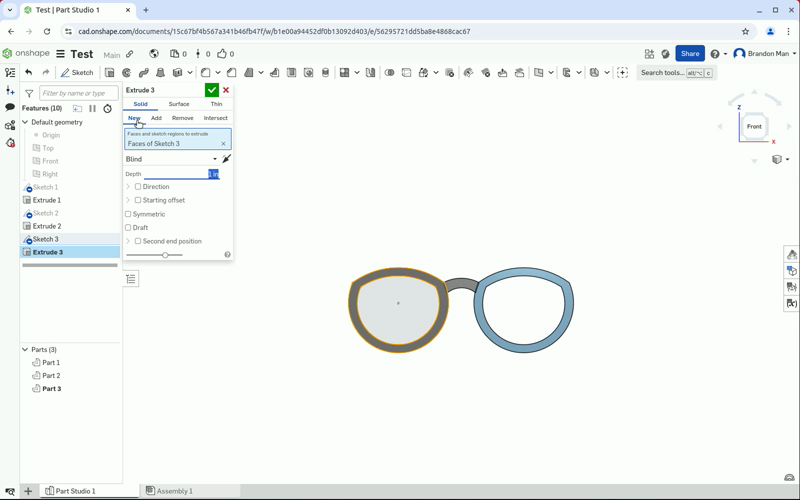
text(1.685)
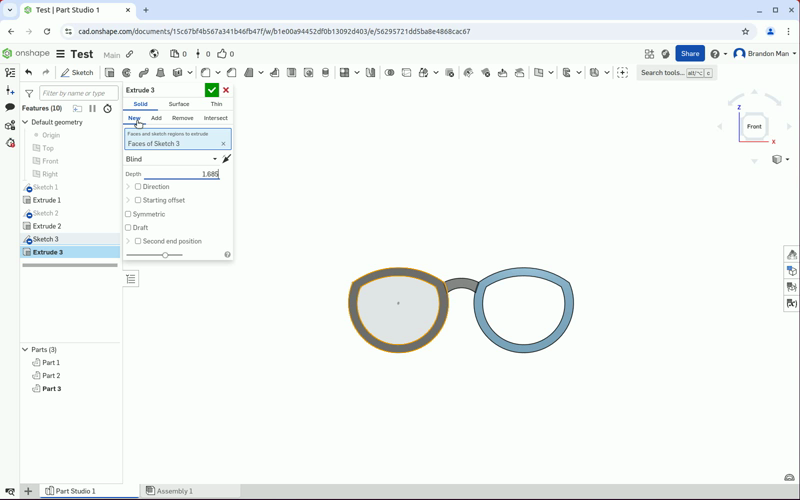
key(enter)
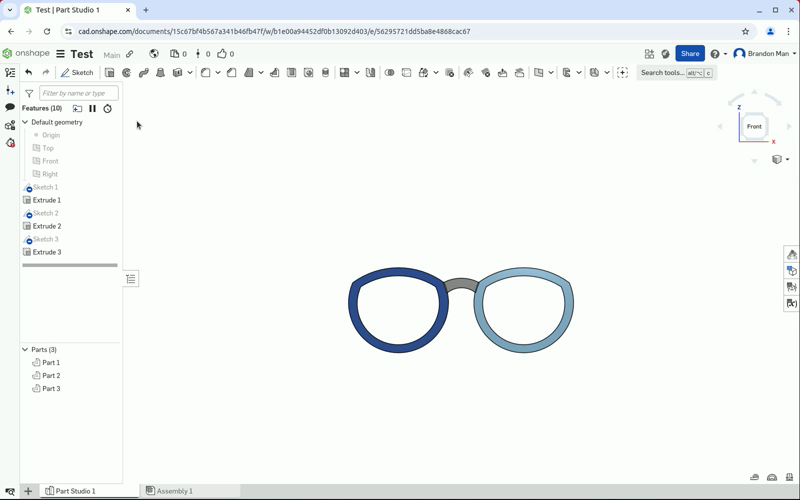
key(shift+h)
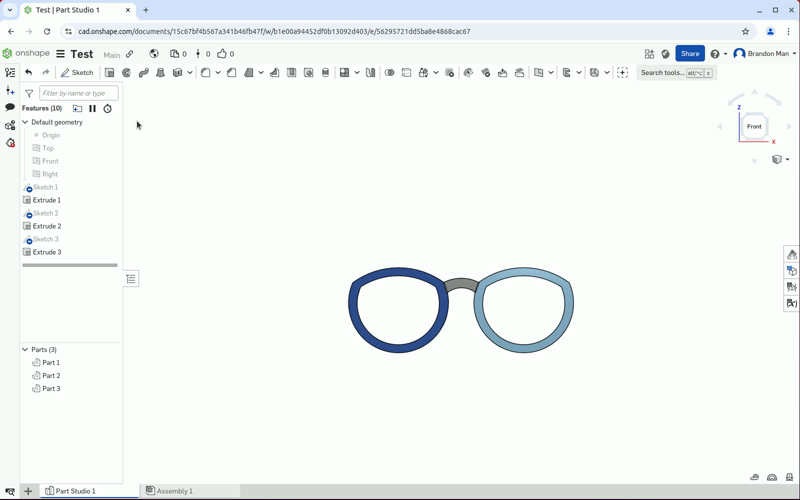
key(shift+h)
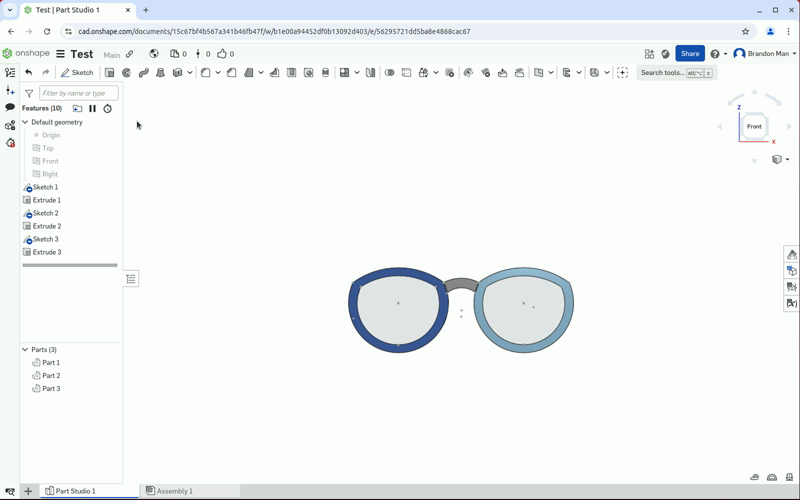
key(shift+7)
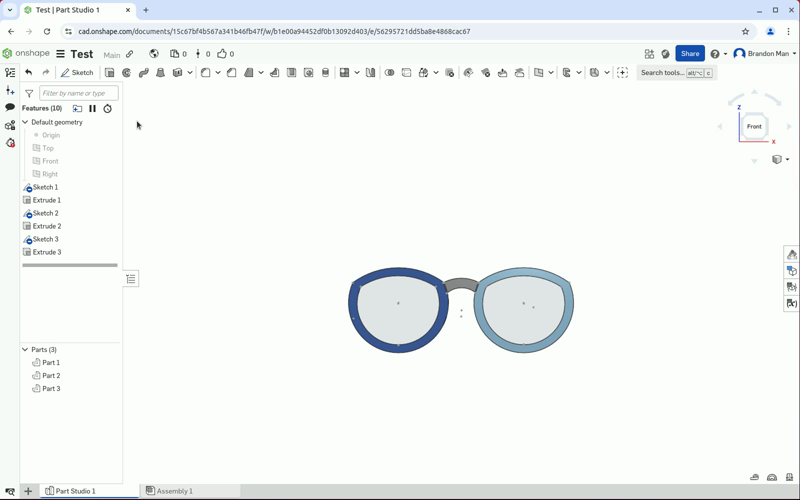
key(left, 2)
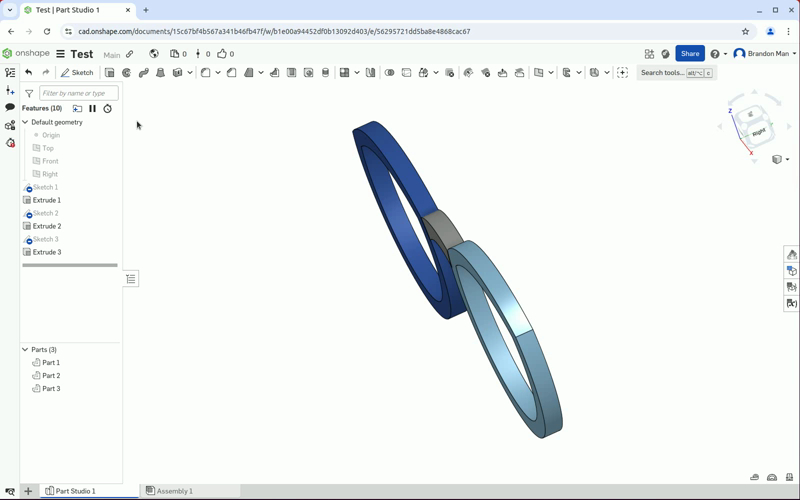
key(down, 2)
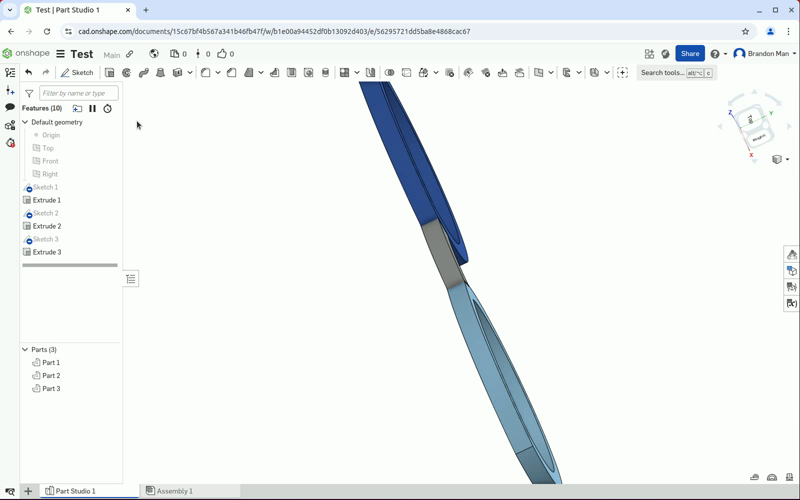
key(up, 2)
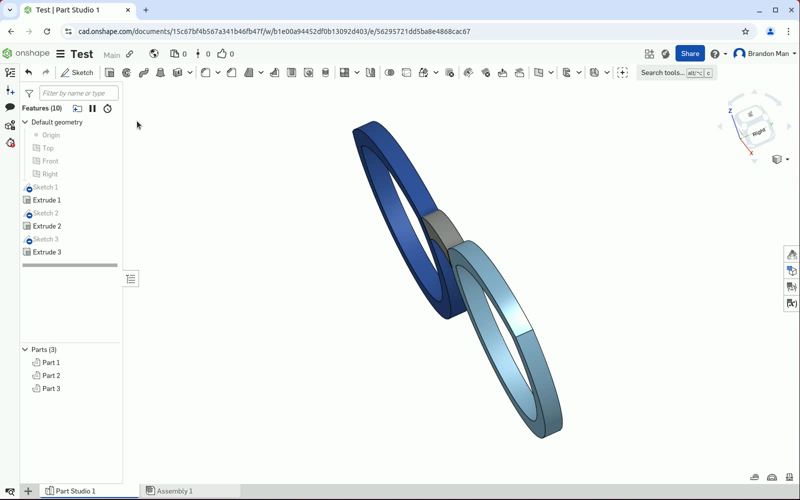
key(right, 2)
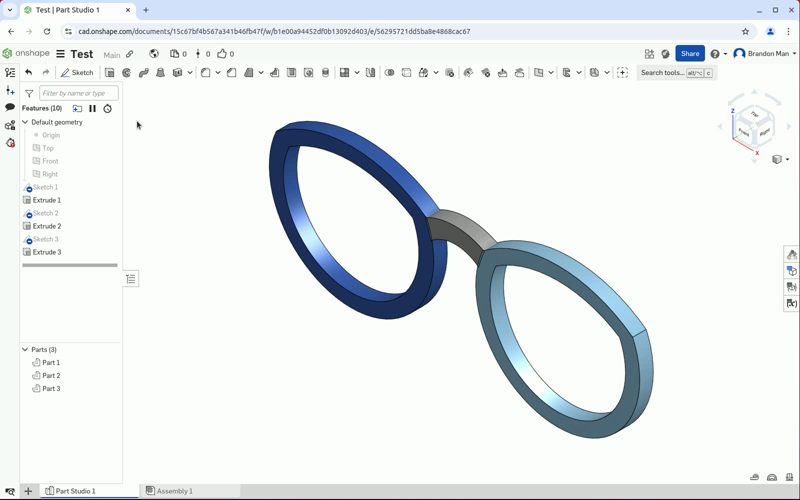
mouse_move(73, 189)
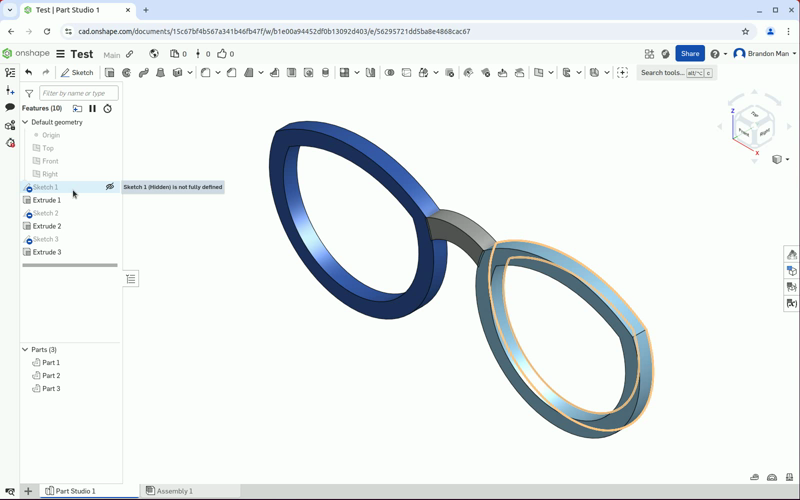
click(73, 189)